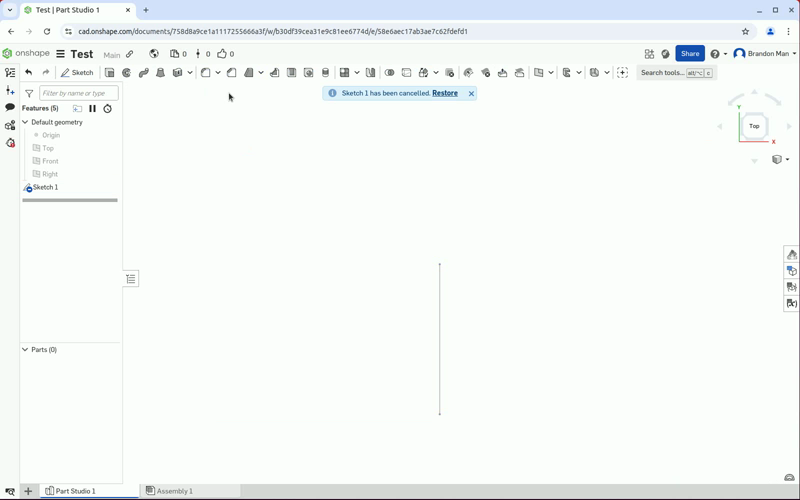
key(shift+h)
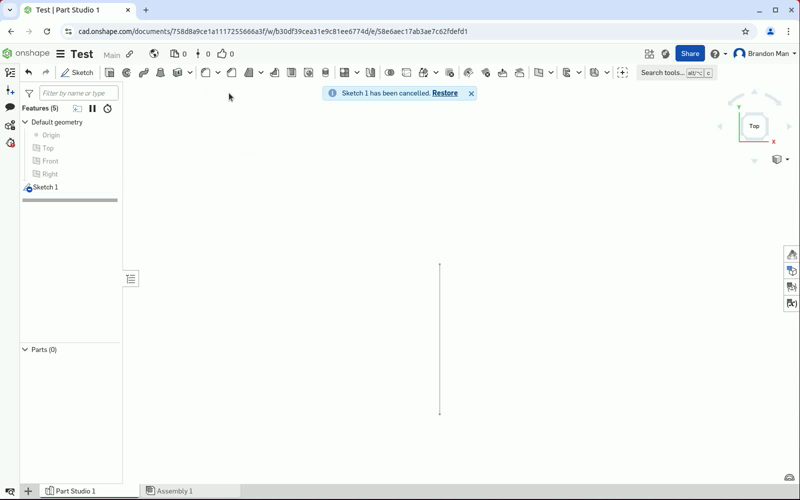
key(shift+s)
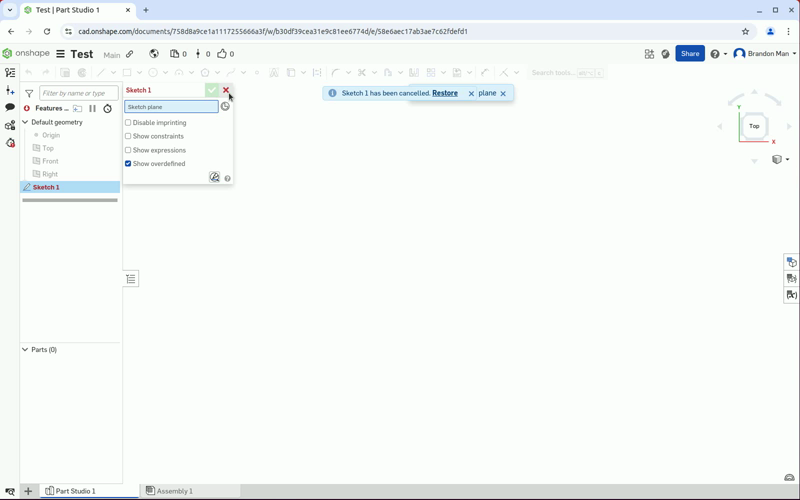
mouse_move(73, 150)
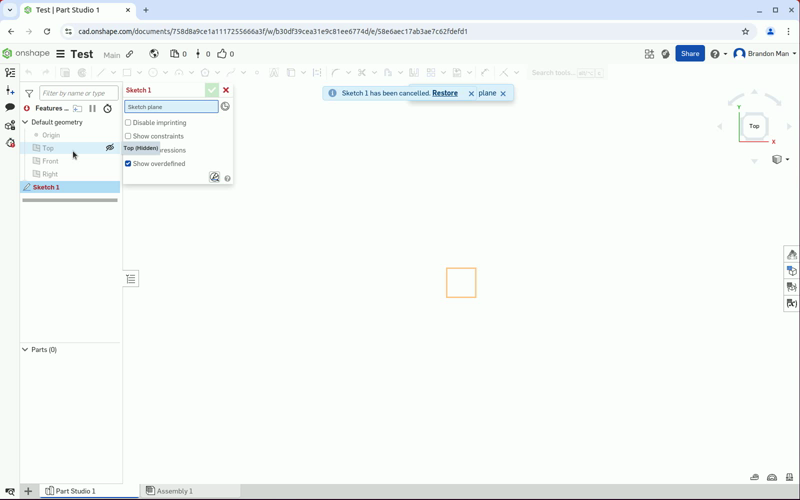
click(73, 150)
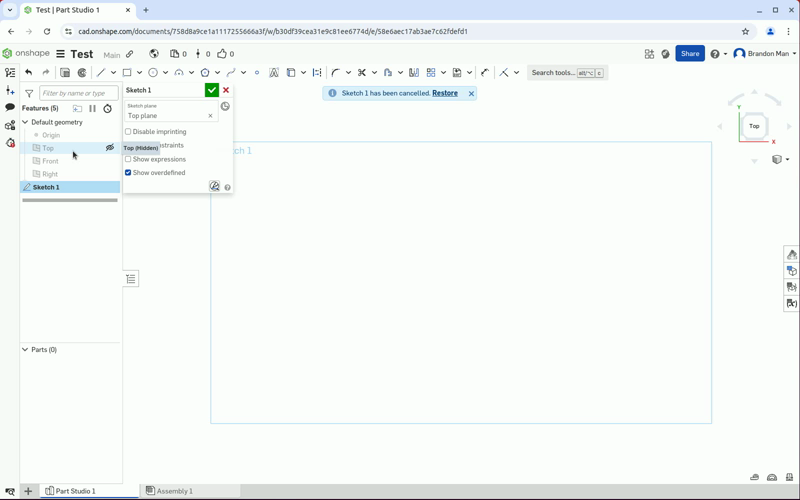
mouse_move(73, 352)
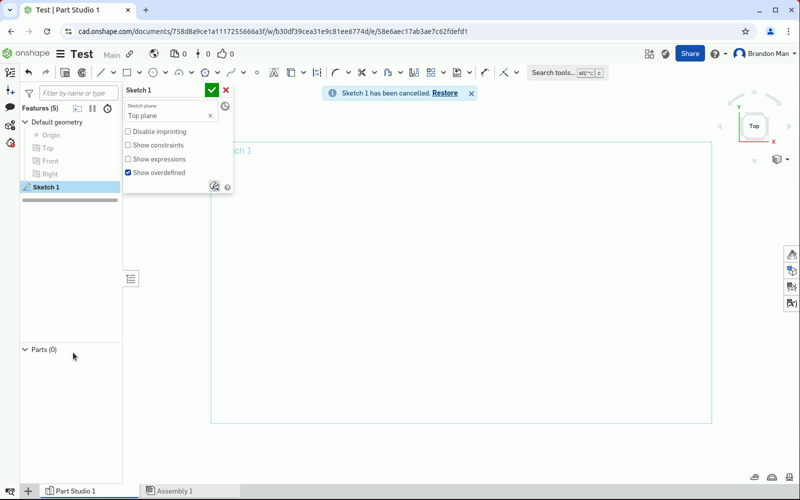
key(y)
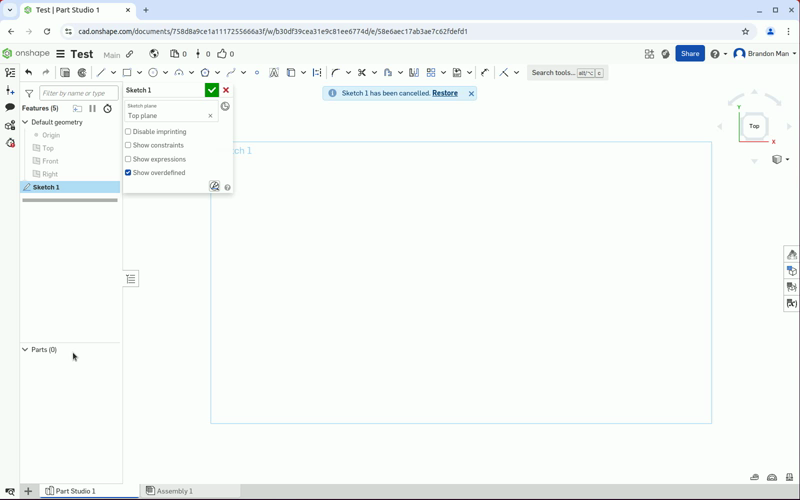
key(l)
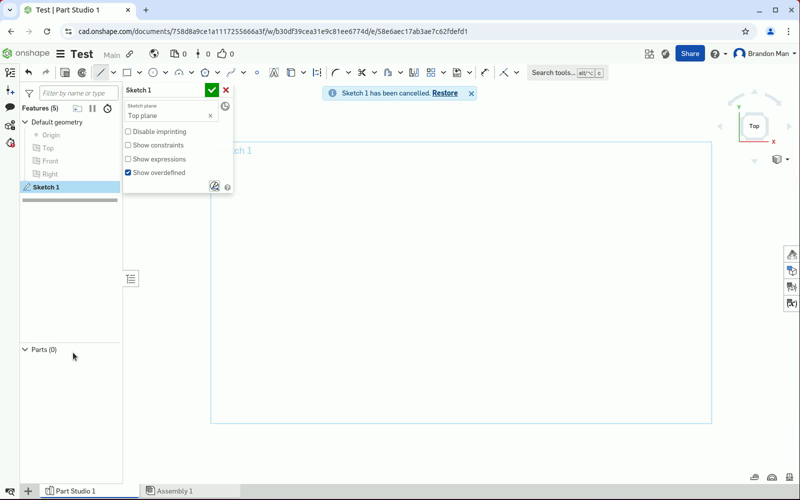
key_down(shift)
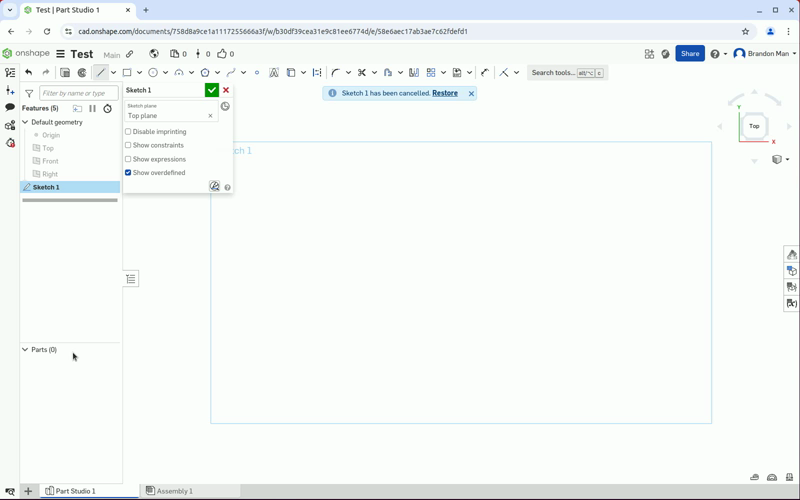
mouse_move(386, 353)
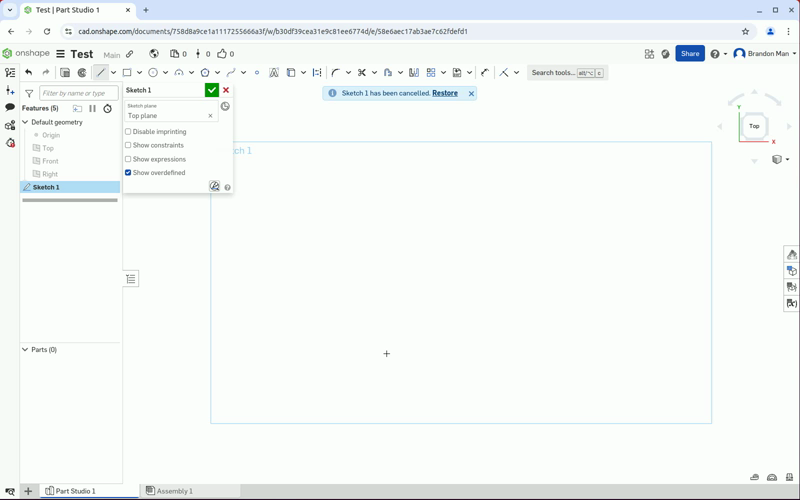
click(386, 353)
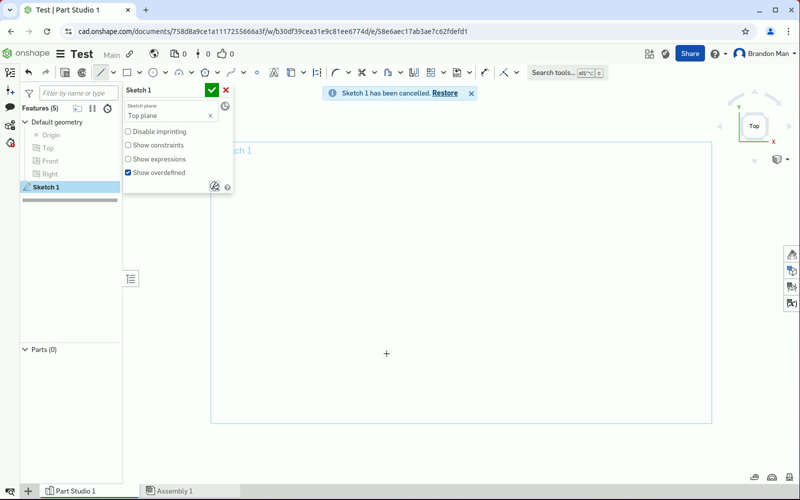
key_up(shift)
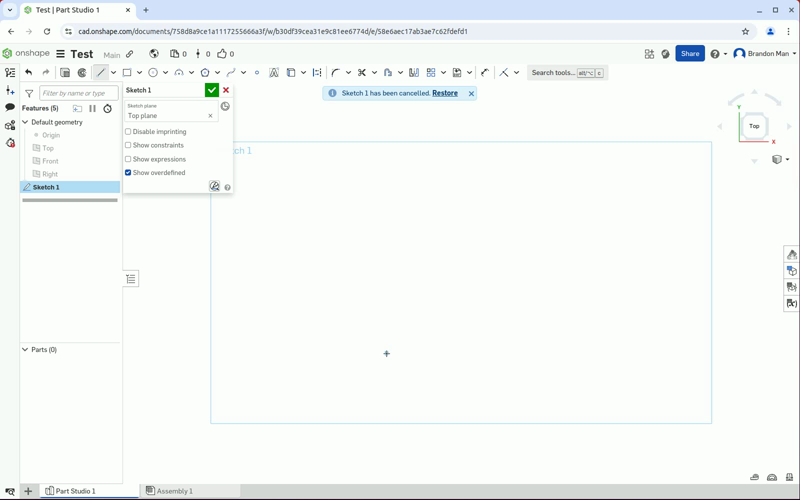
key_down(shift)
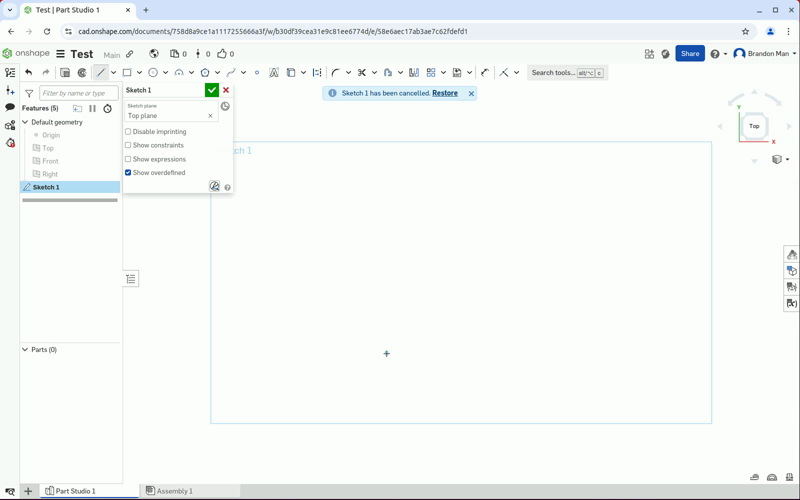
mouse_move(534, 353)
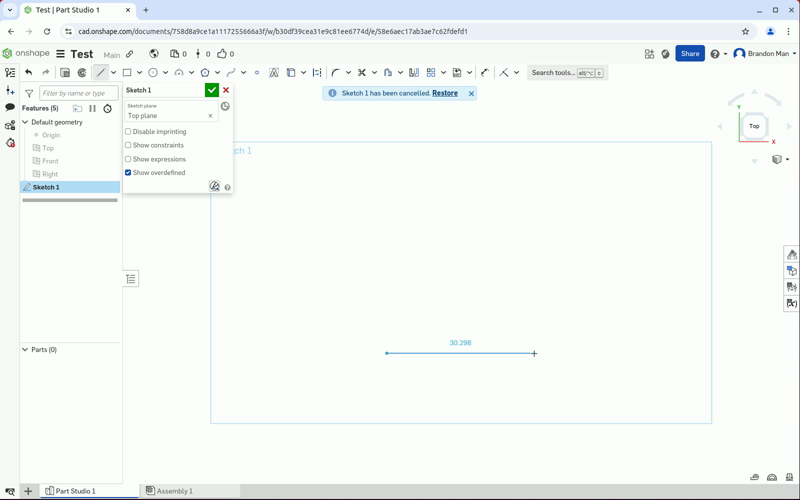
click(534, 353)
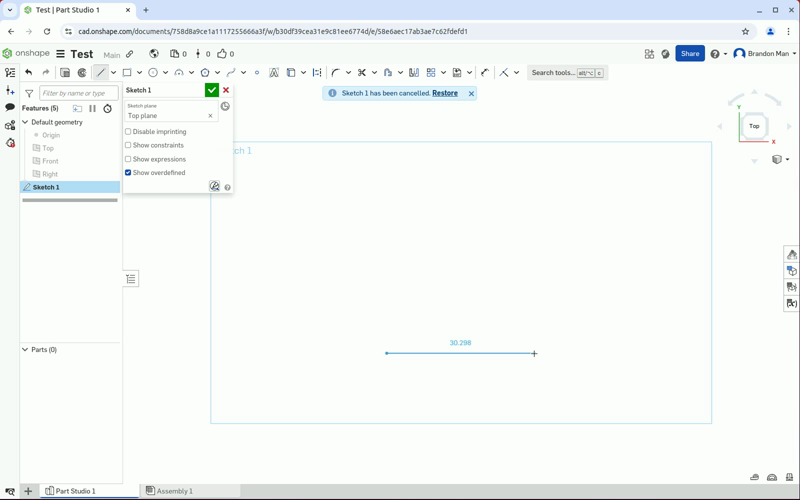
key_up(shift)
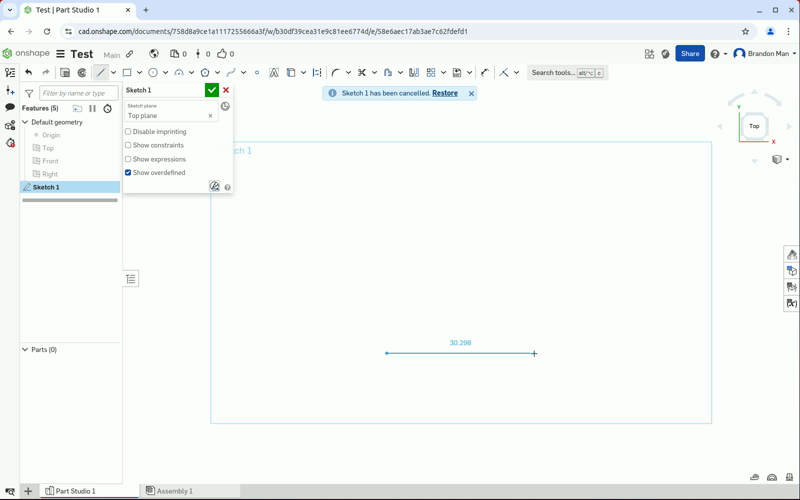
key_down(shift)
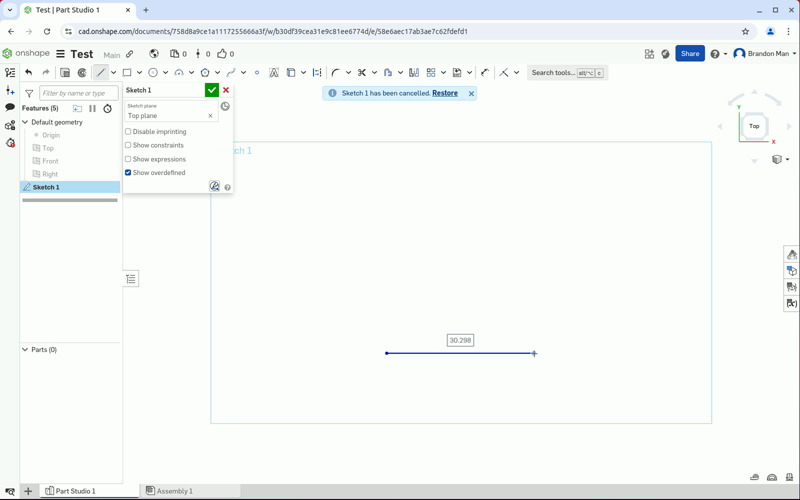
mouse_move(534, 213)
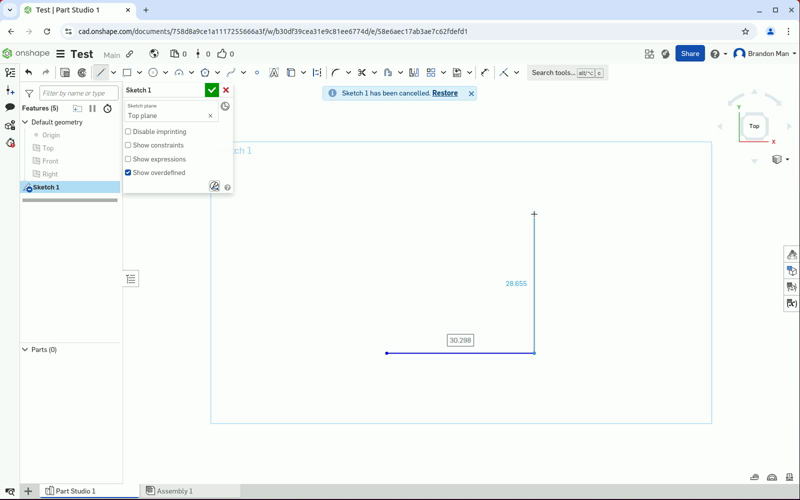
click(534, 213)
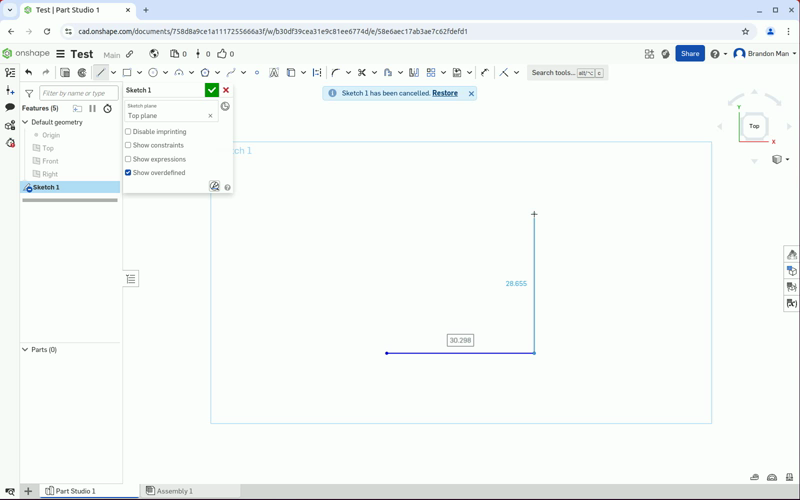
key_up(shift)
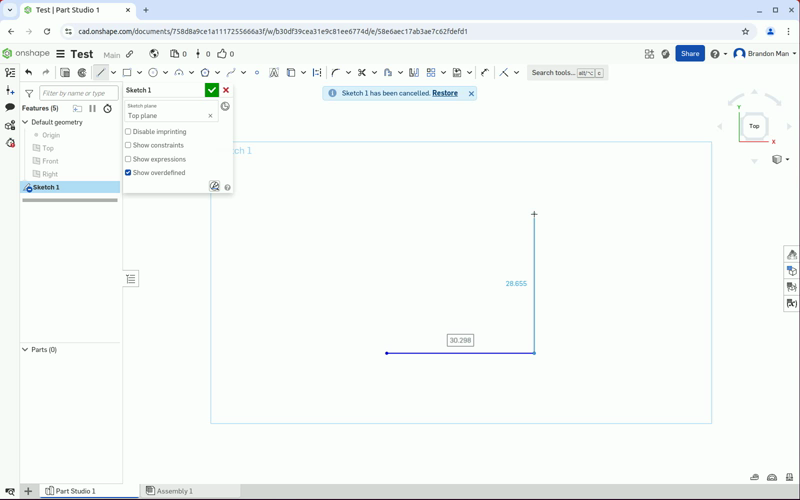
key_down(shift)
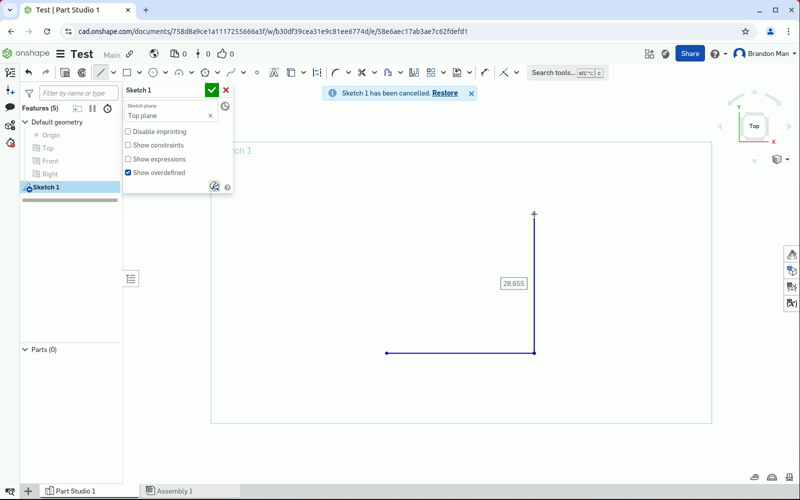
mouse_move(386, 213)
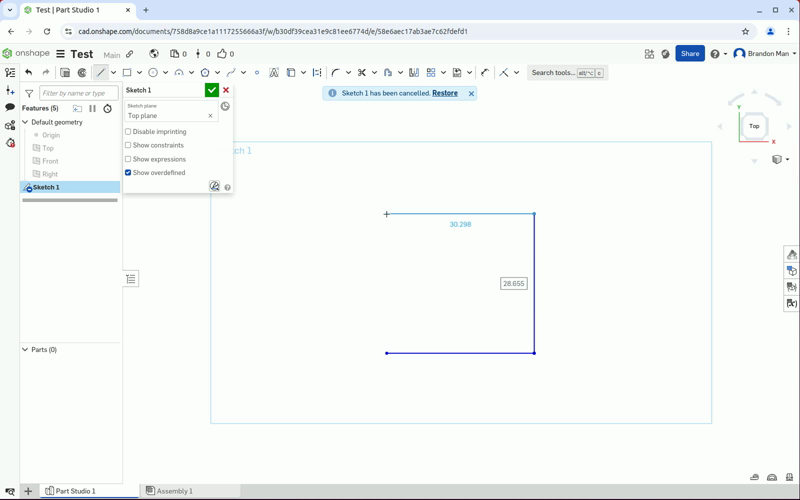
click(386, 213)
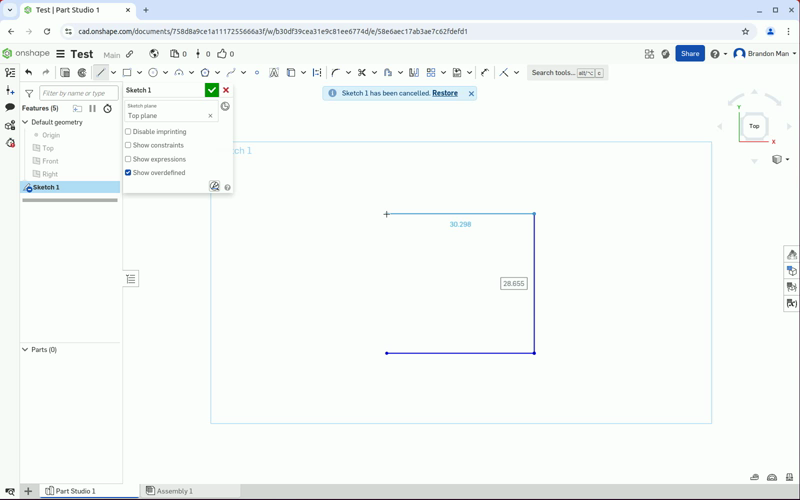
key_up(shift)
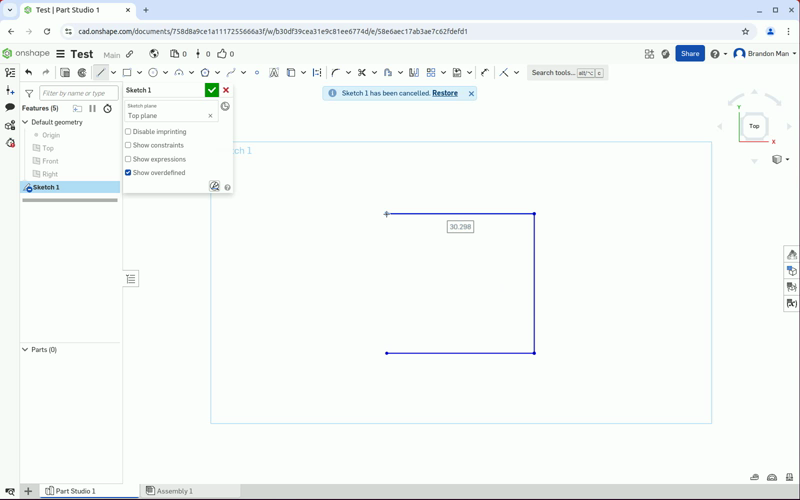
key_down(shift)
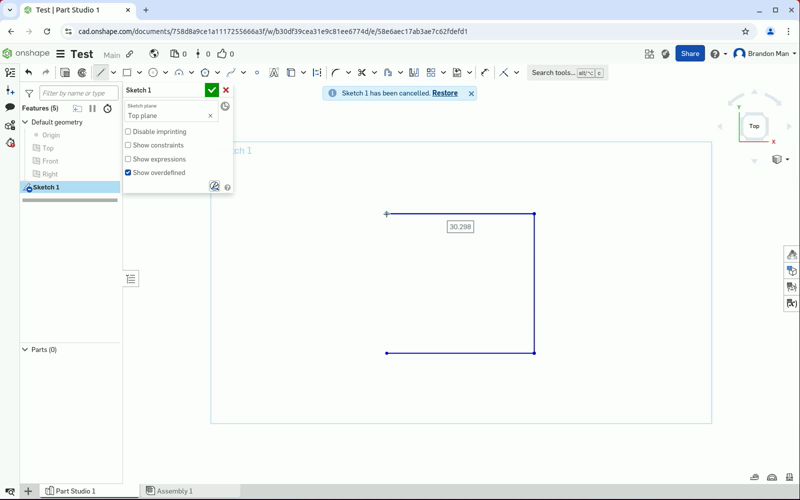
mouse_move(386, 353)
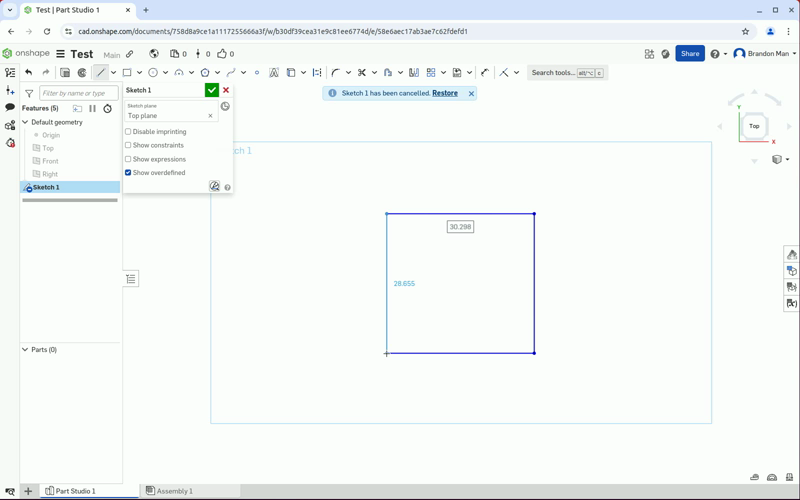
key_up(shift)
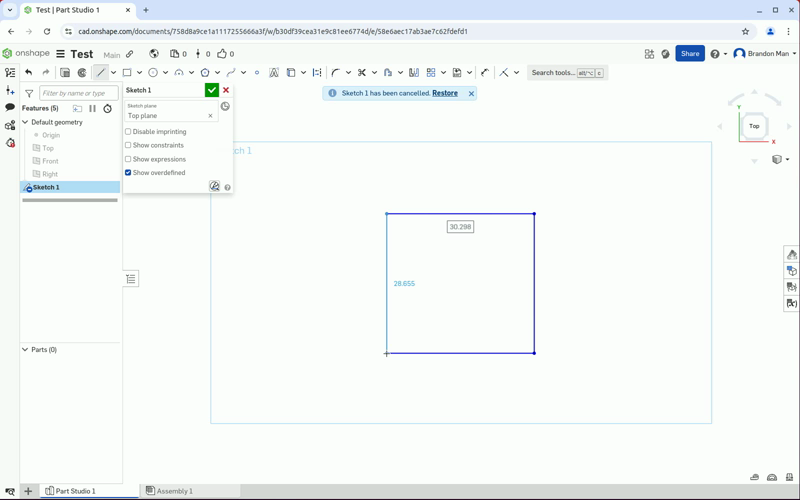
click(386, 353)
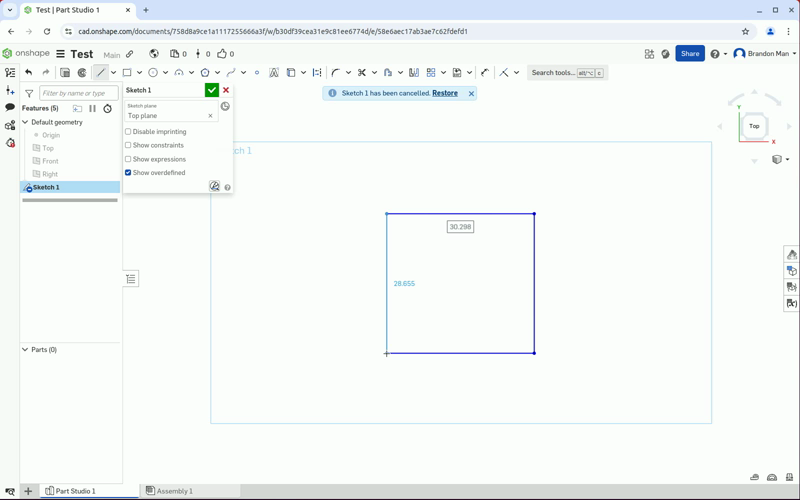
key(esc)
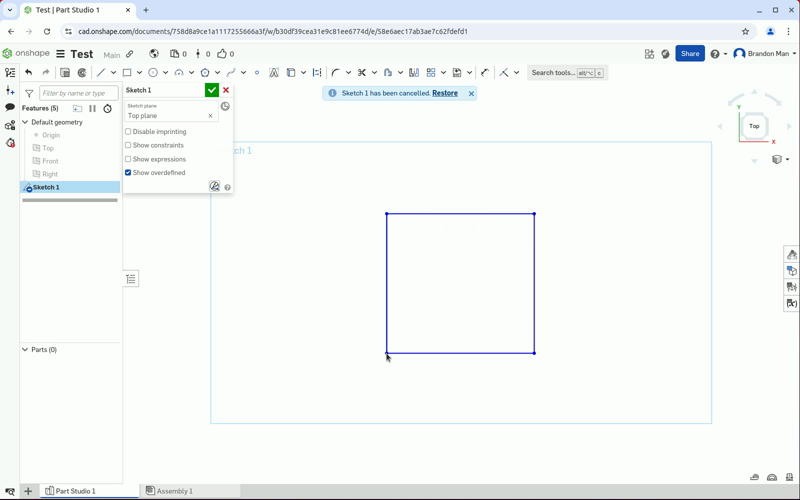
mouse_move(491, 312)
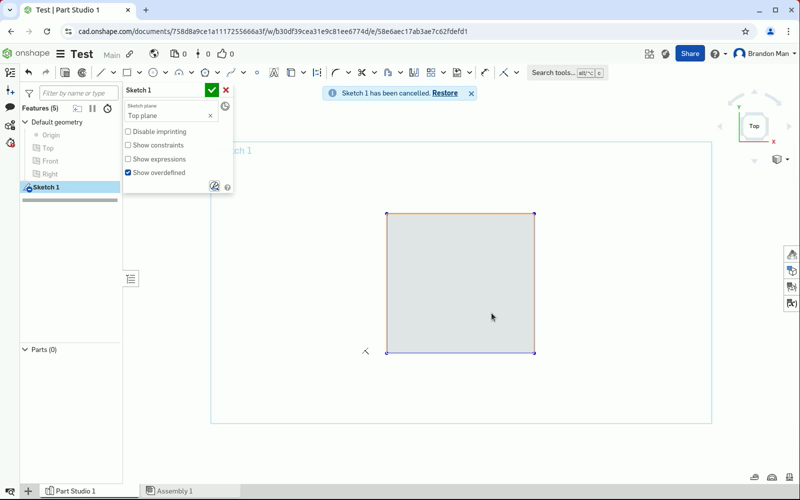
click(491, 312)
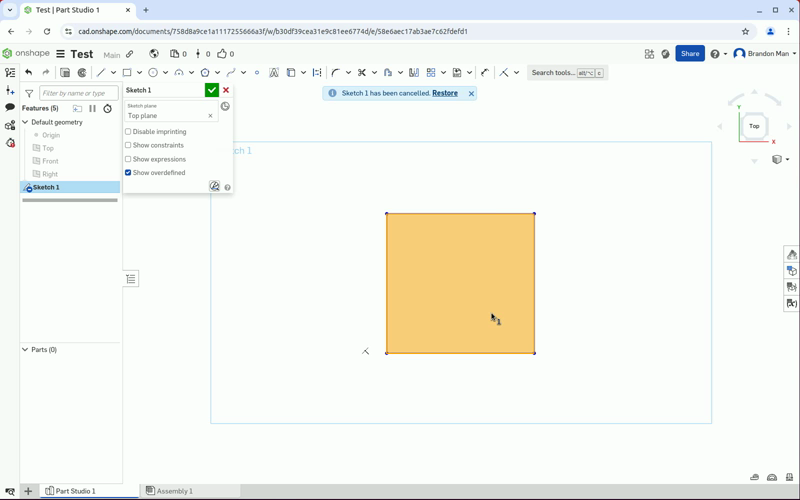
mouse_move(73, 352)
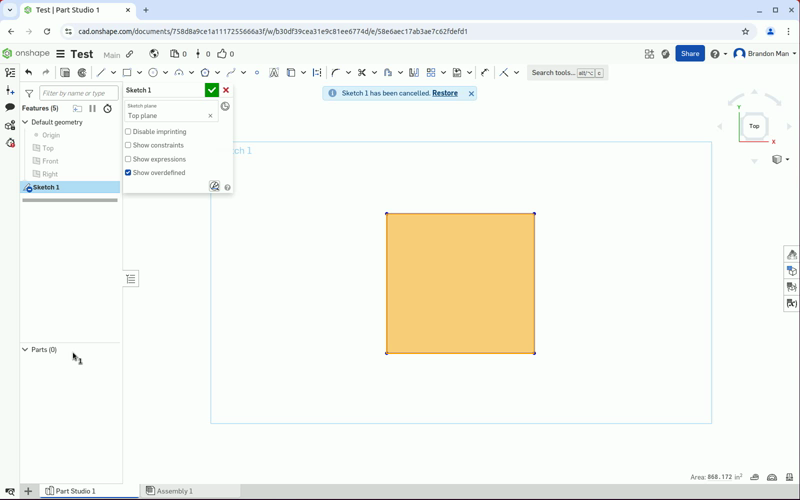
key(shift+y)
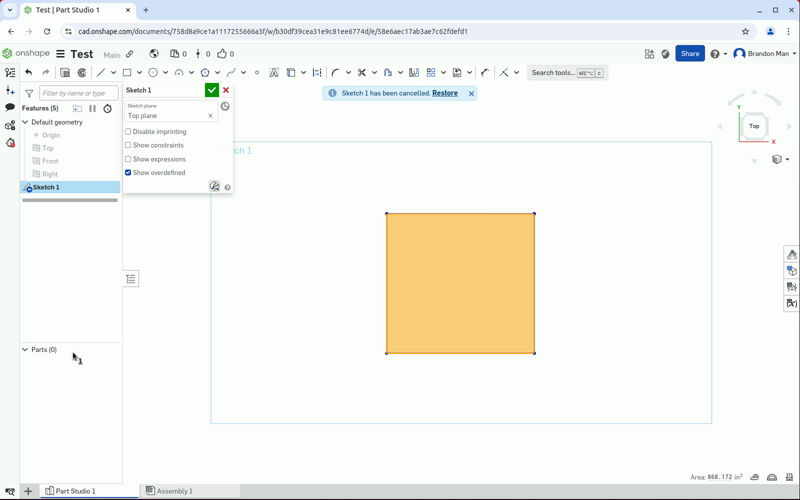
key(shift+e)
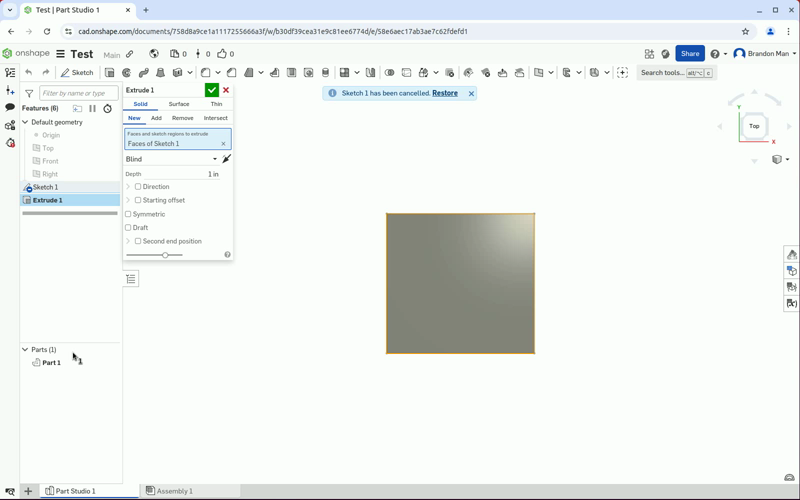
mouse_move(143, 106)
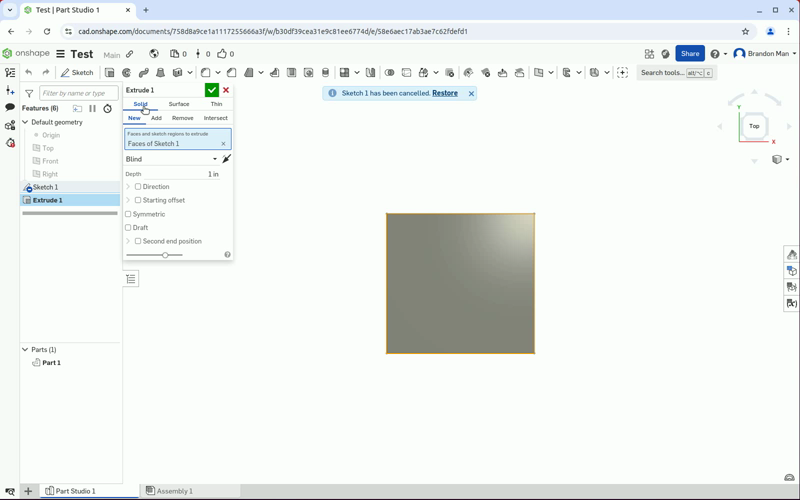
click(143, 106)
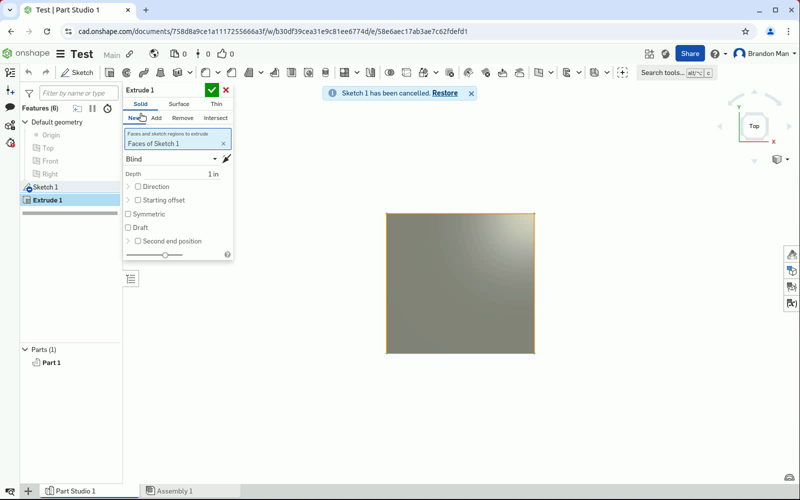
mouse_move(137, 120)
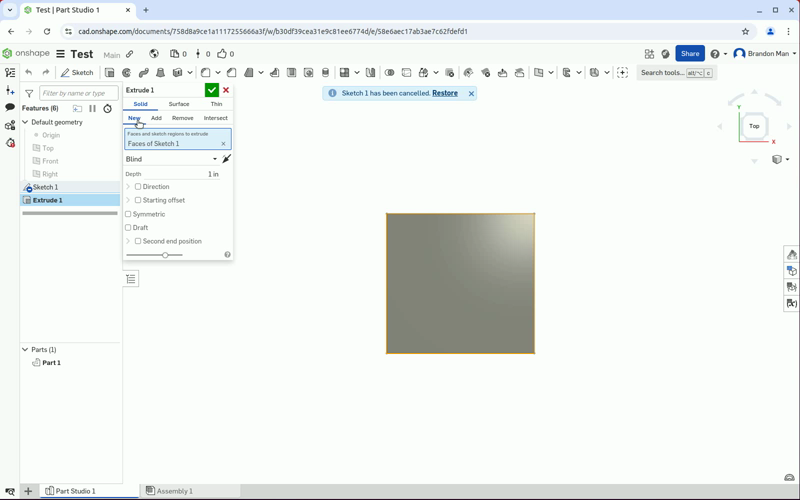
click(137, 120)
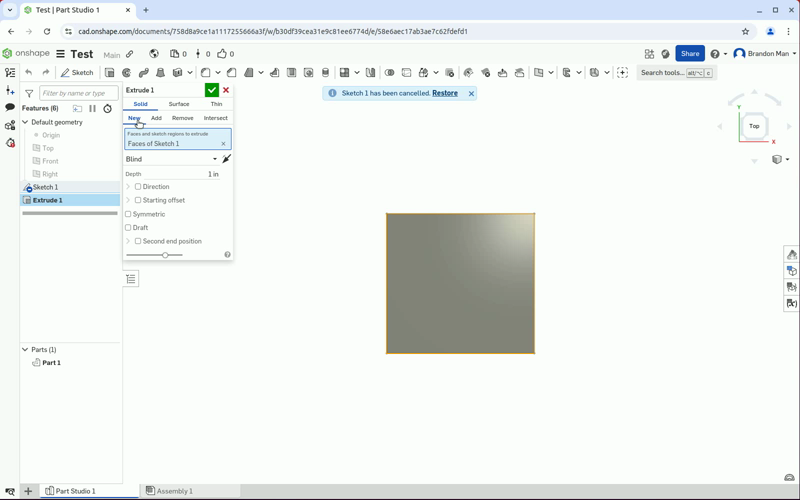
key(tab, 4)
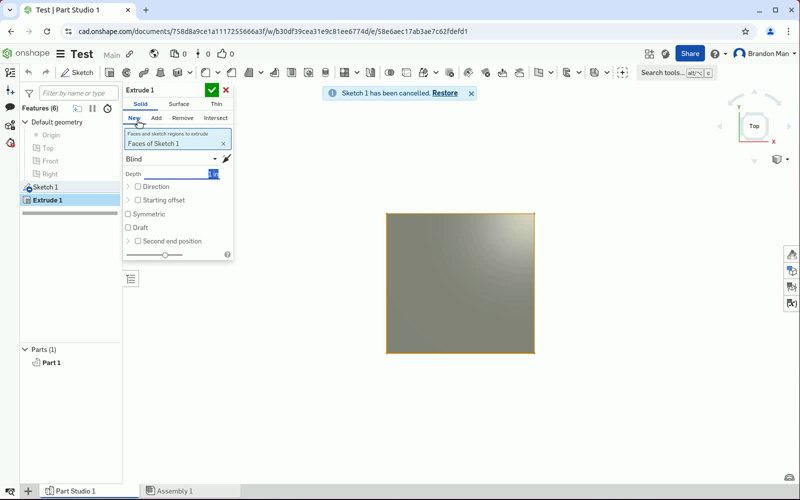
text(15.887)
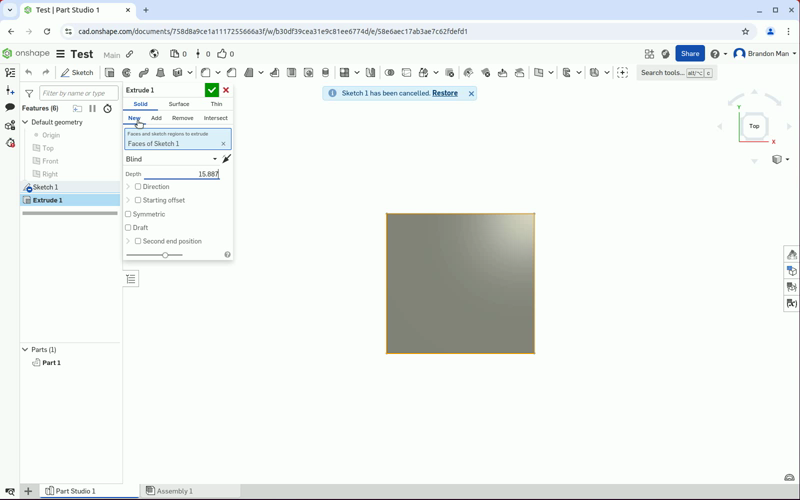
key(enter)
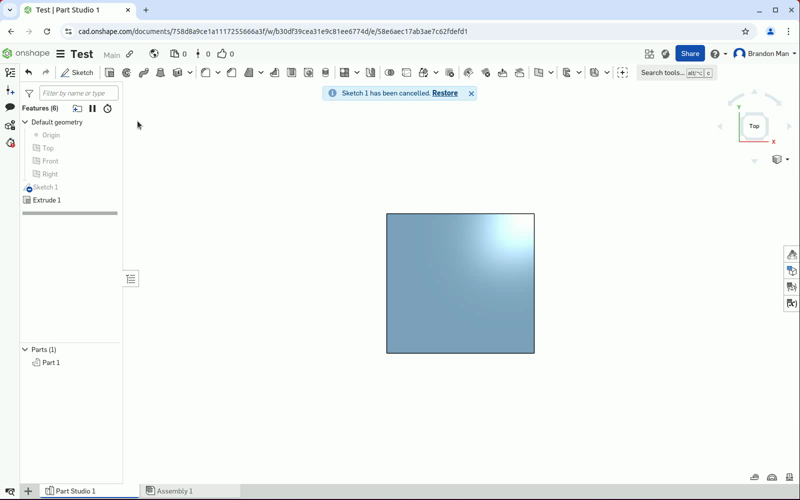
key(shift+h)
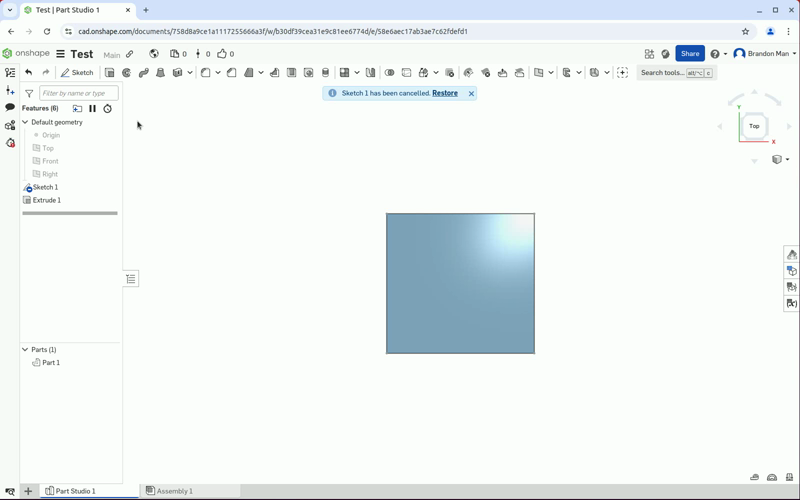
key(shift+h)
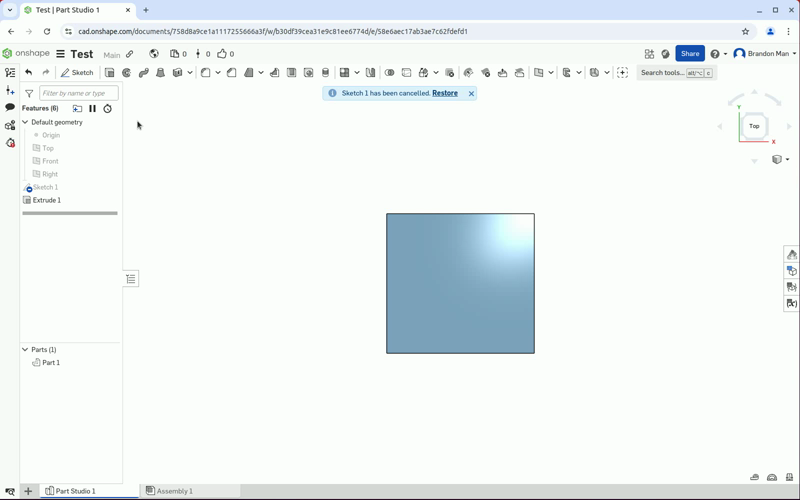
mouse_move(73, 189)
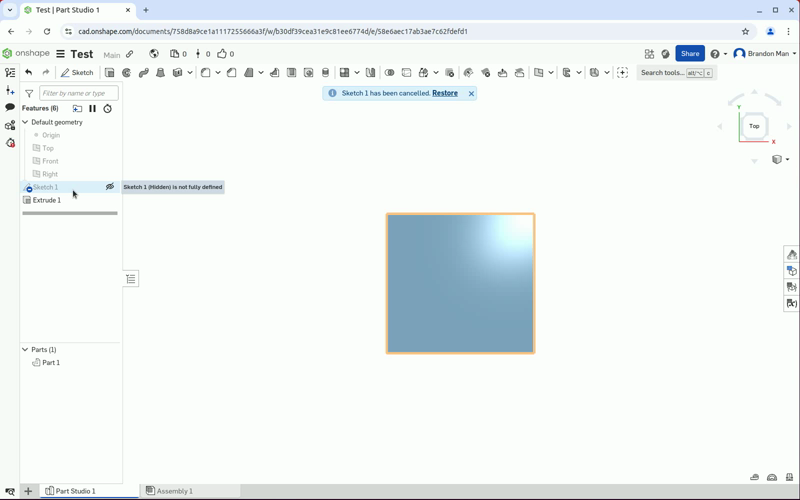
click(73, 189)
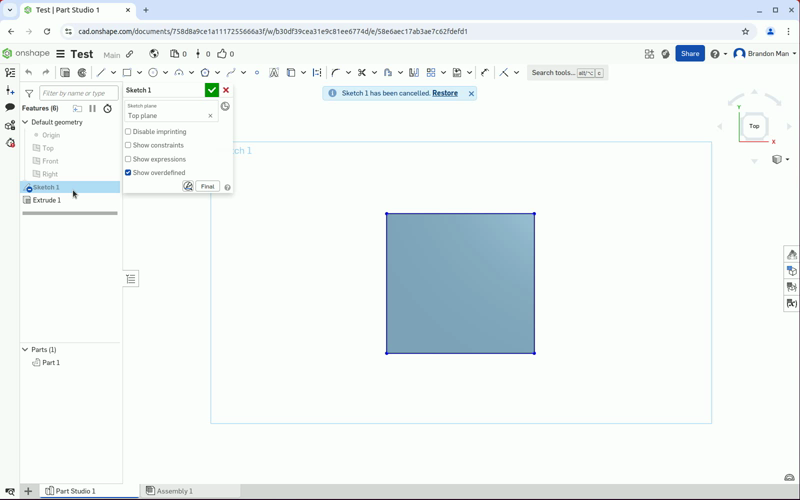
mouse_move(229, 92)
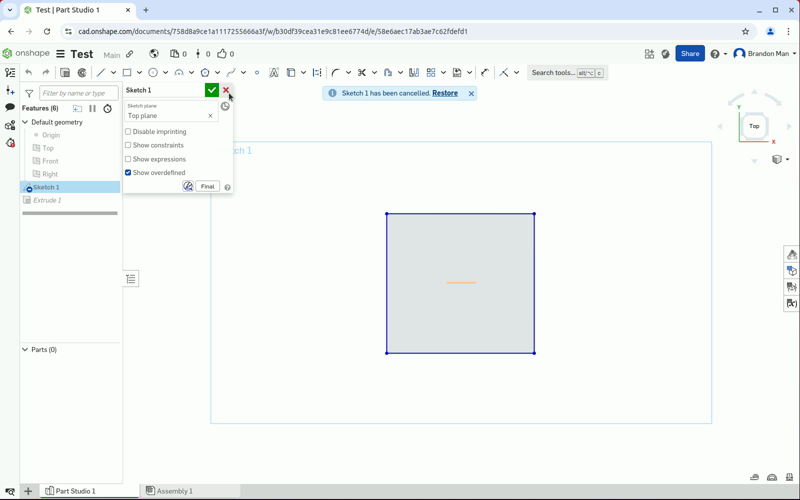
click(229, 92)
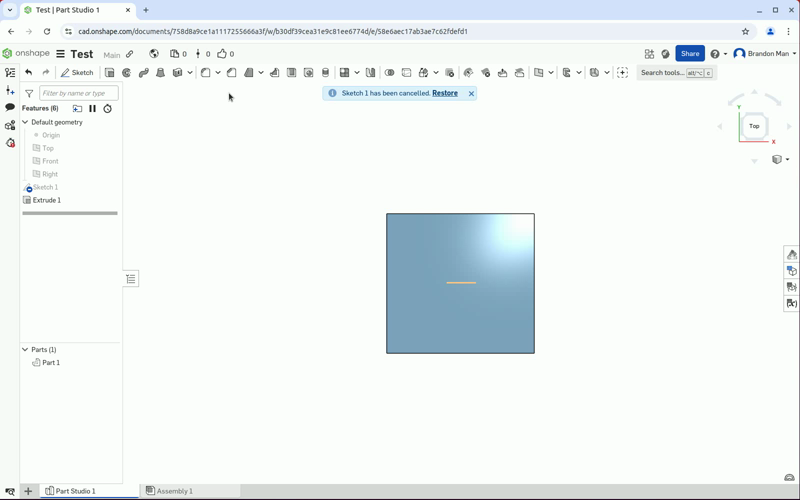
mouse_move(541, 75)
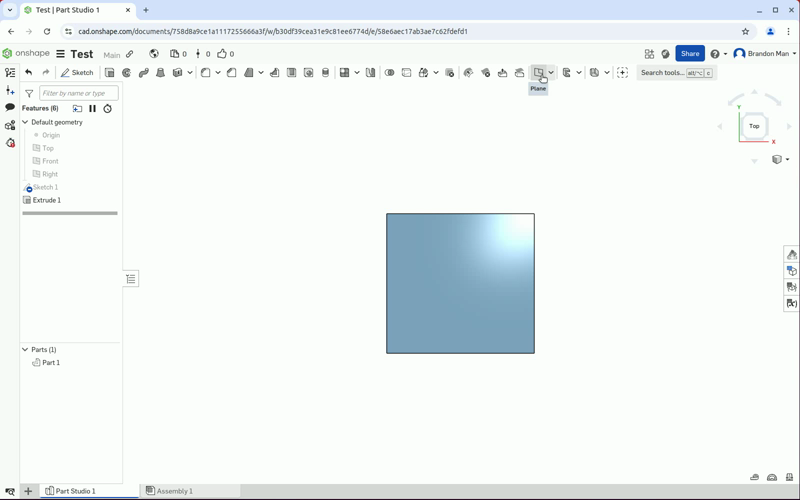
click(541, 75)
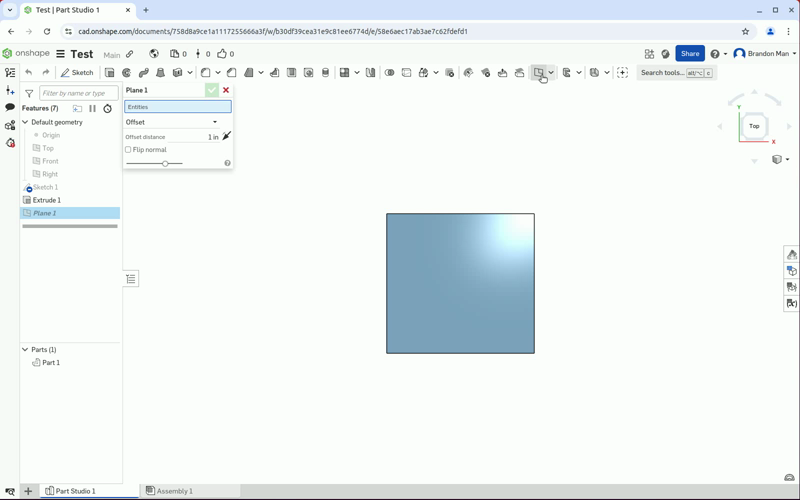
mouse_move(73, 150)
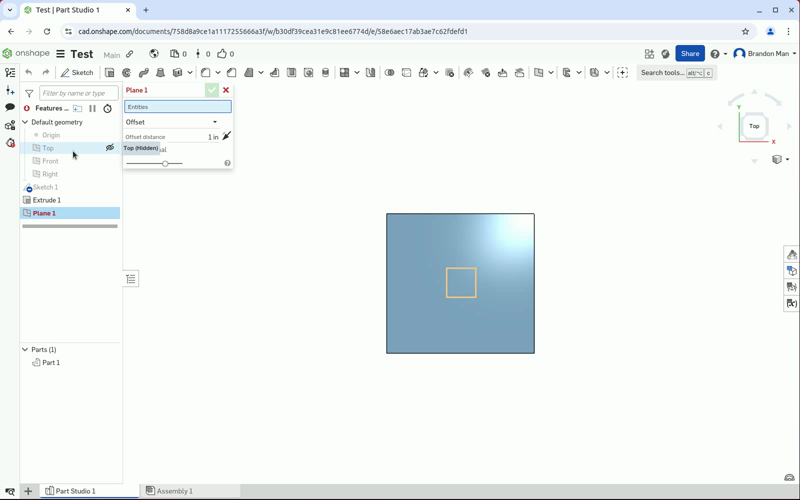
click(73, 150)
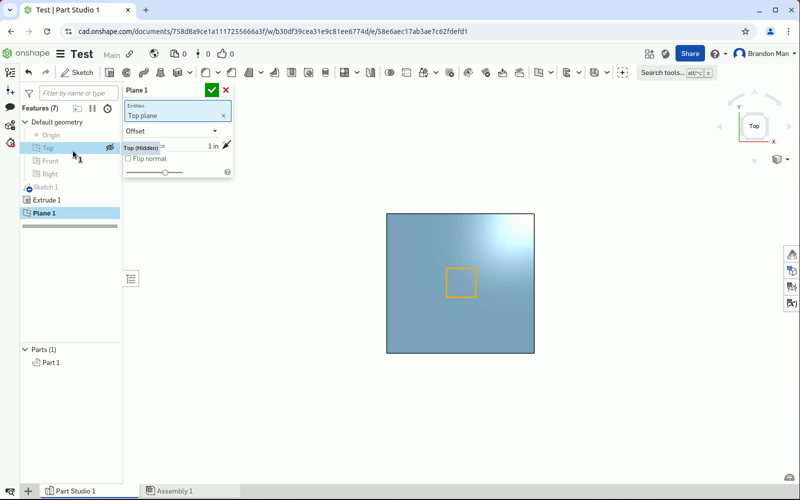
key(tab, 2)
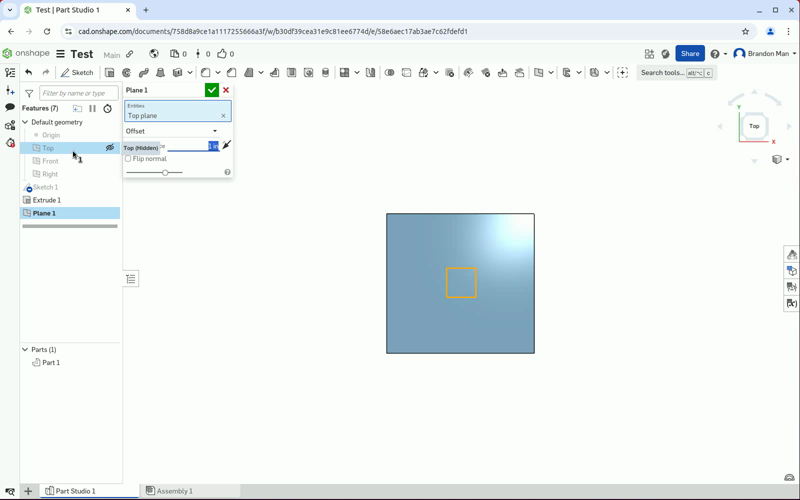
text(15.898)
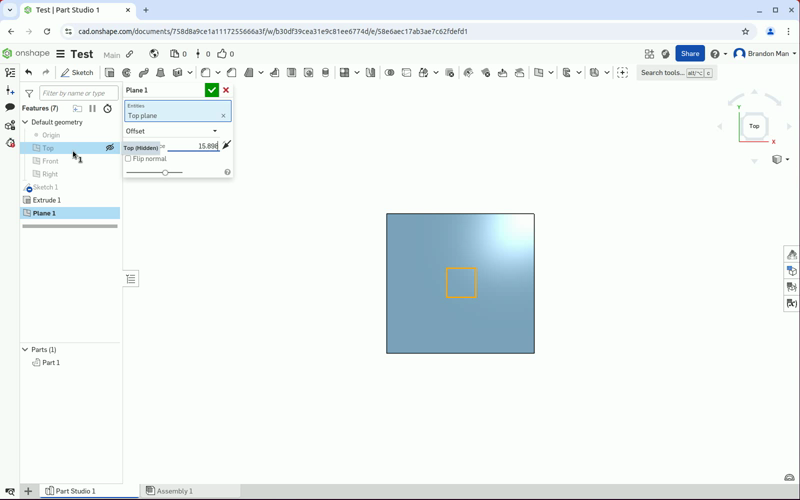
key(enter, 2)
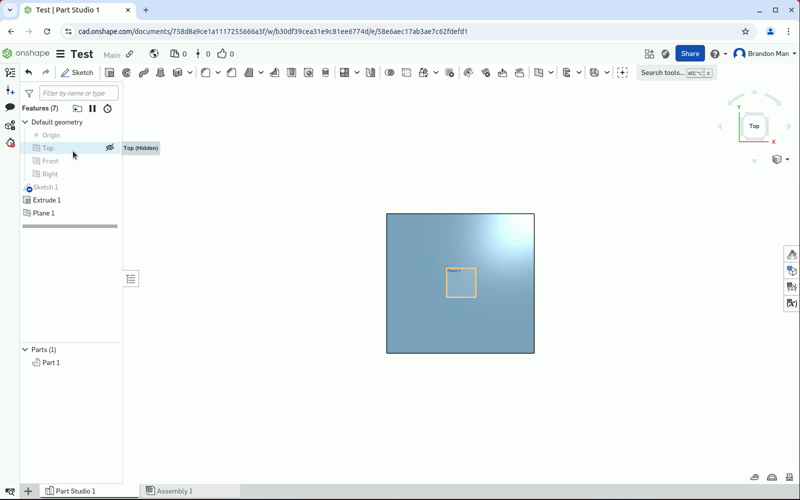
key(shift+s)
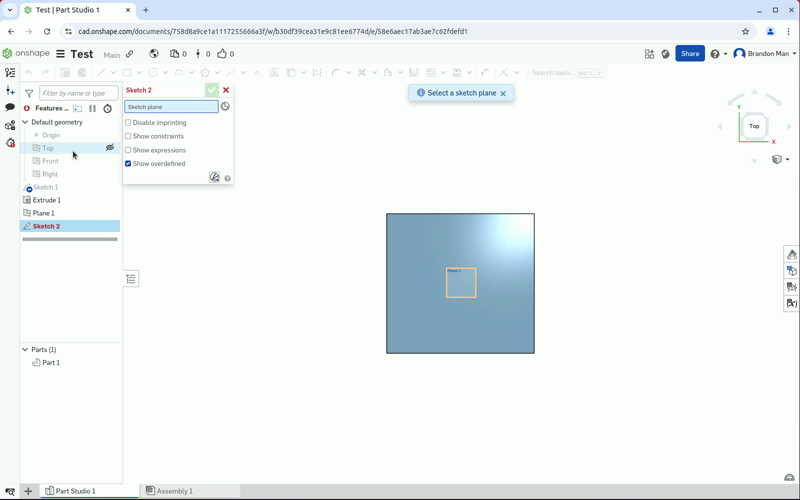
mouse_move(73, 215)
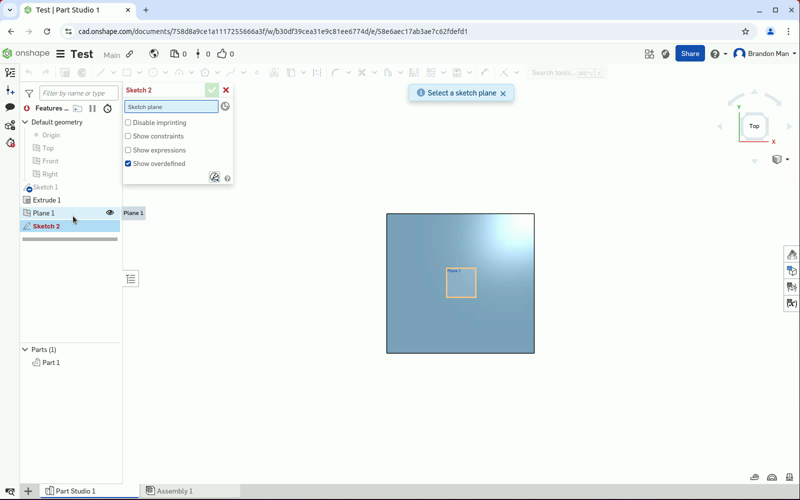
click(73, 215)
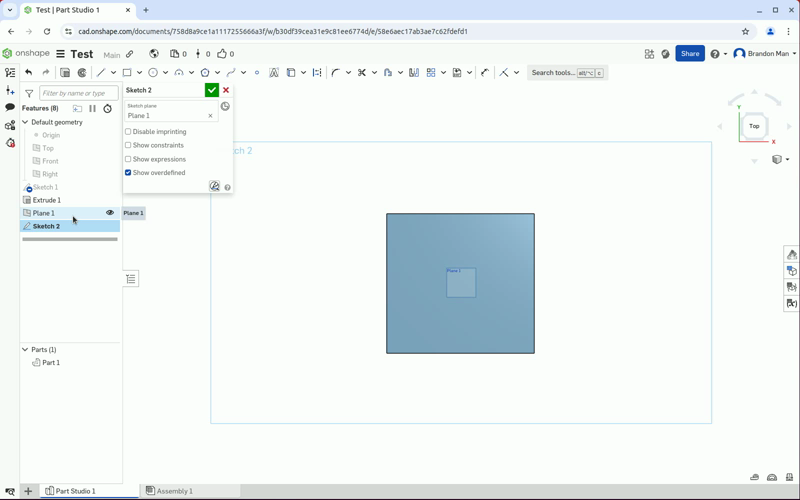
mouse_move(73, 352)
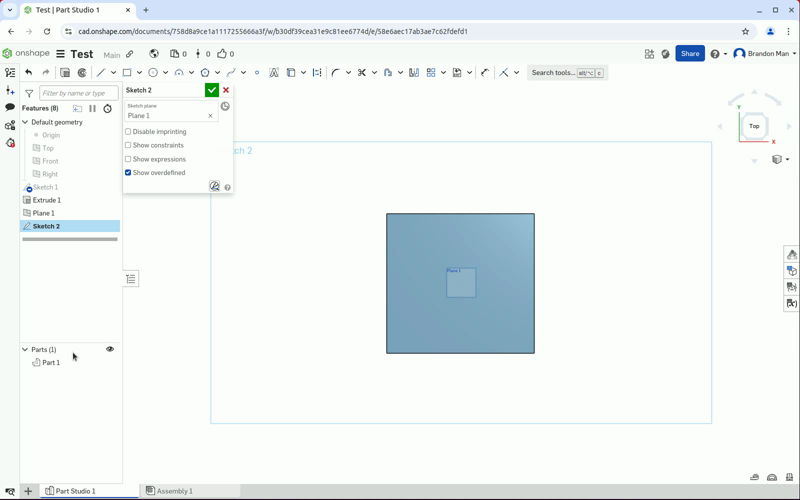
key(y)
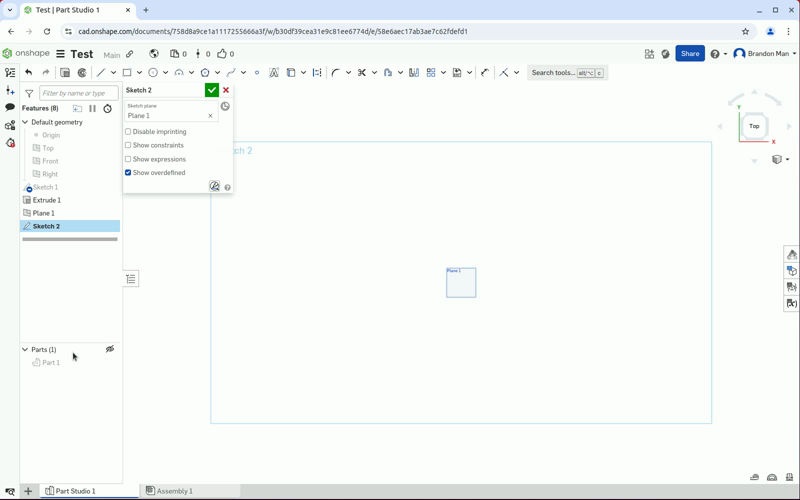
key(l)
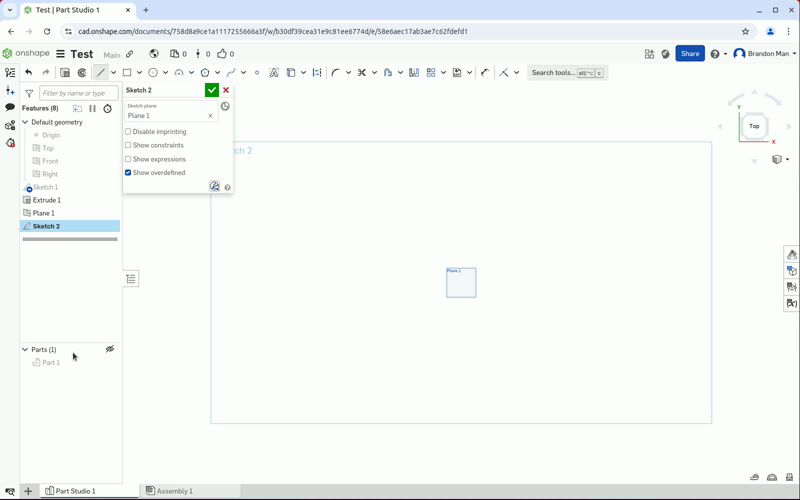
key_down(shift)
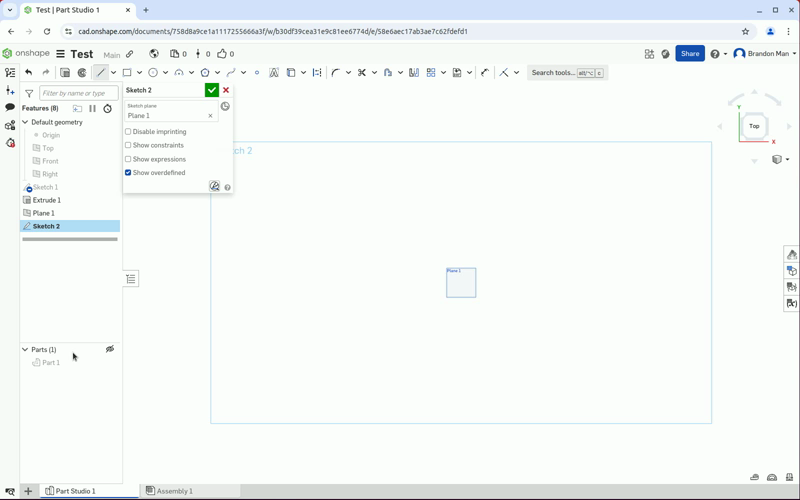
mouse_move(386, 353)
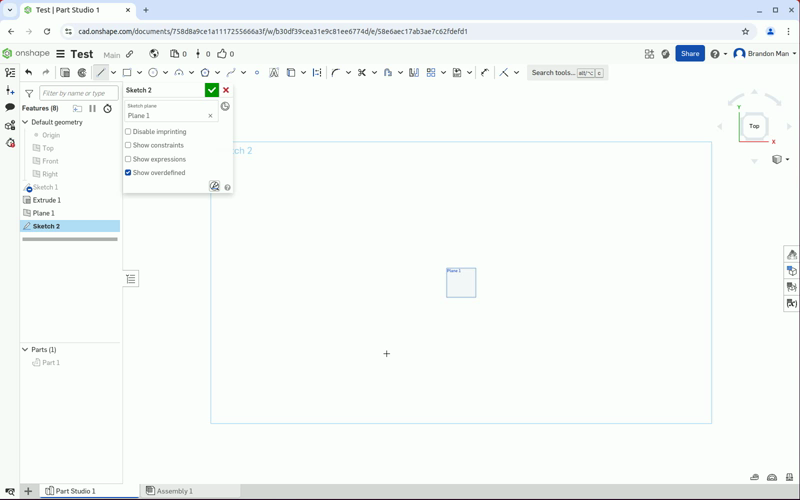
click(386, 353)
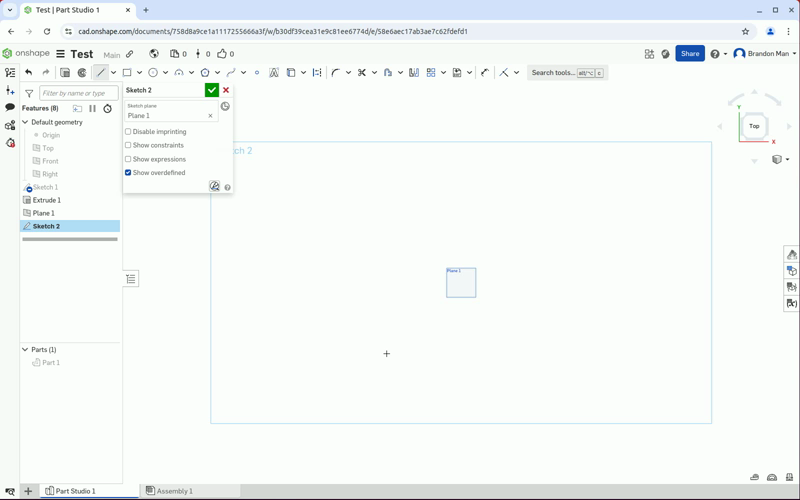
key_up(shift)
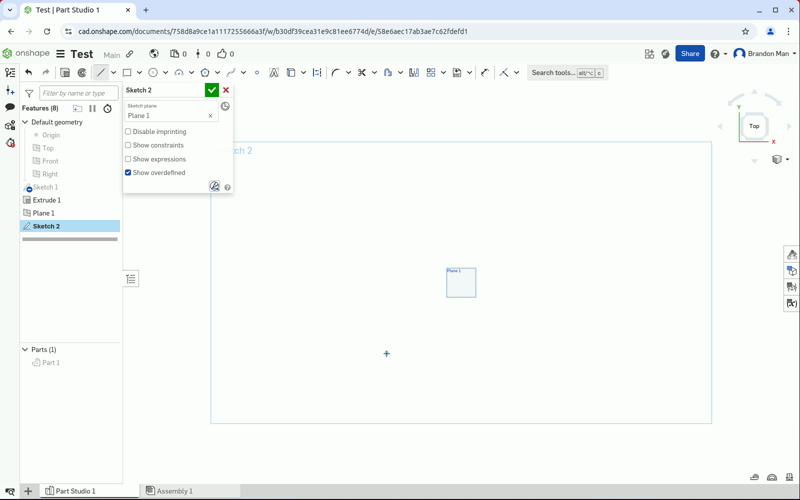
key_down(shift)
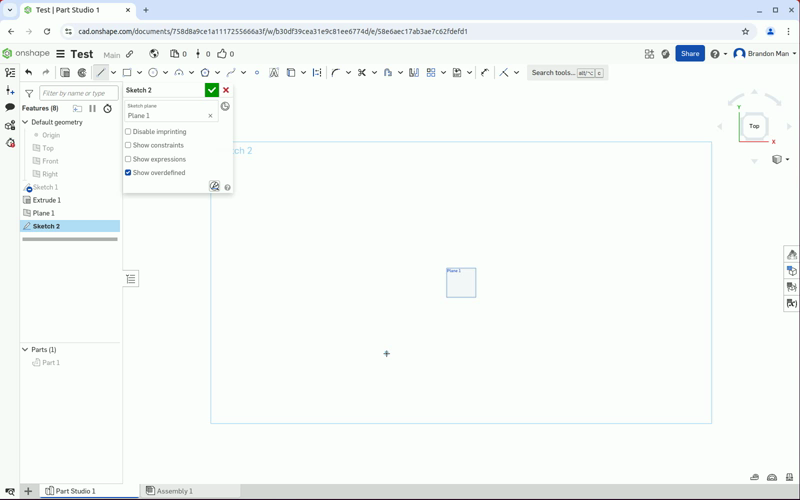
mouse_move(534, 353)
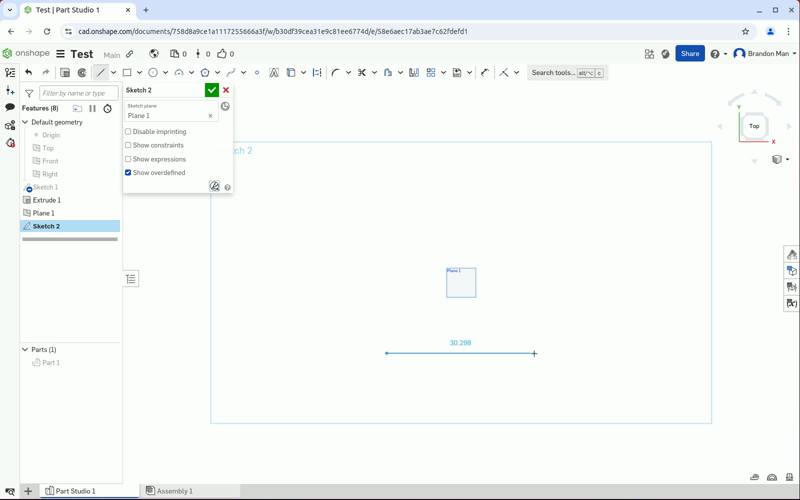
click(534, 353)
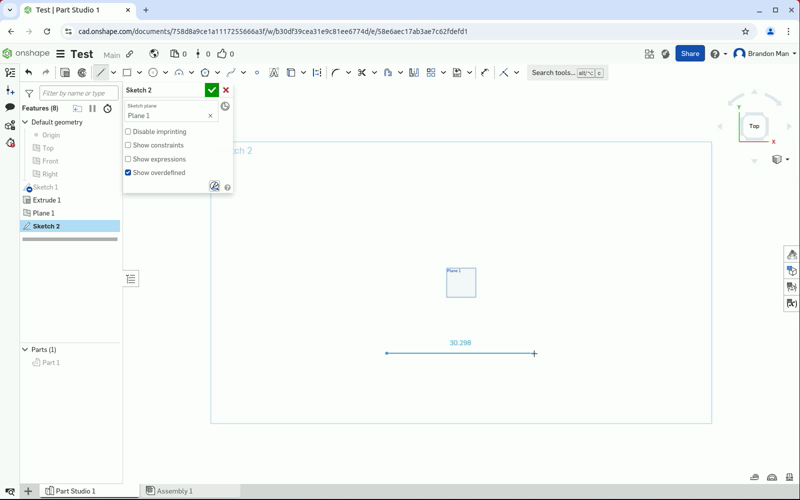
key_up(shift)
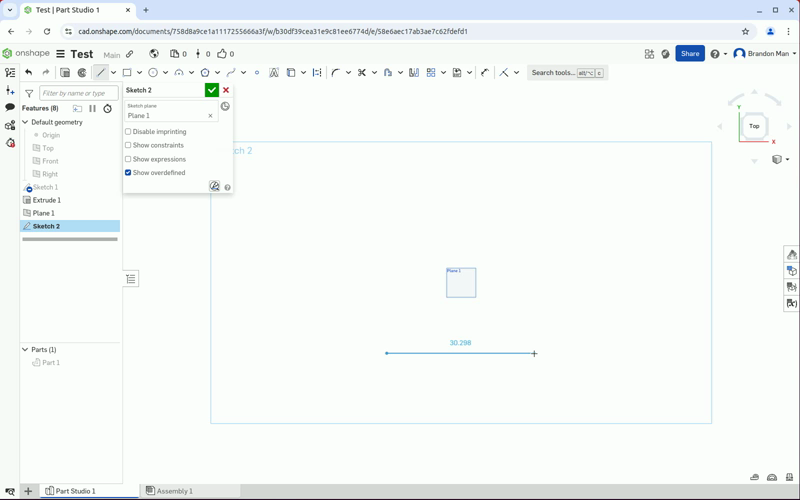
key_down(shift)
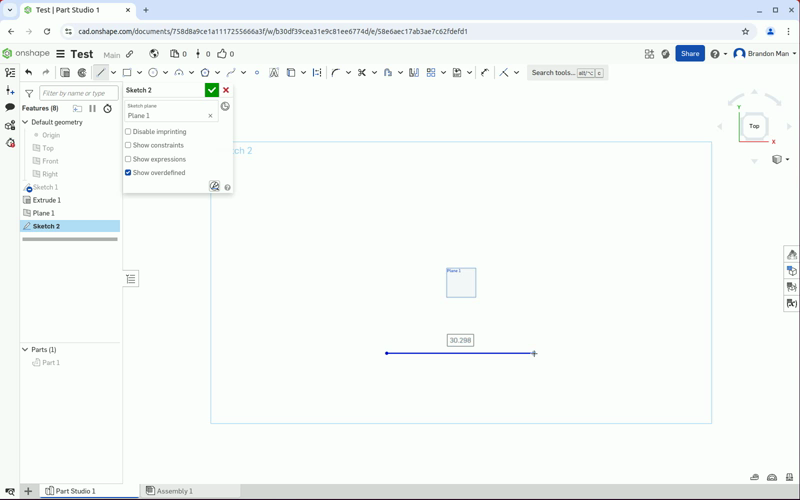
mouse_move(534, 213)
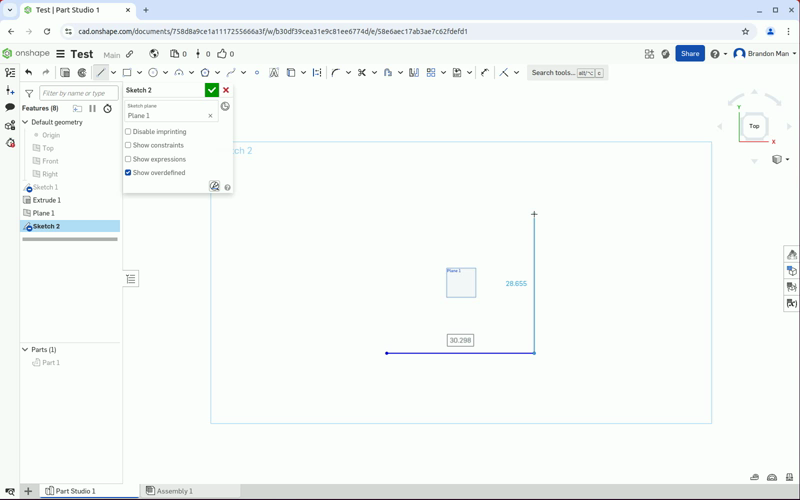
click(534, 213)
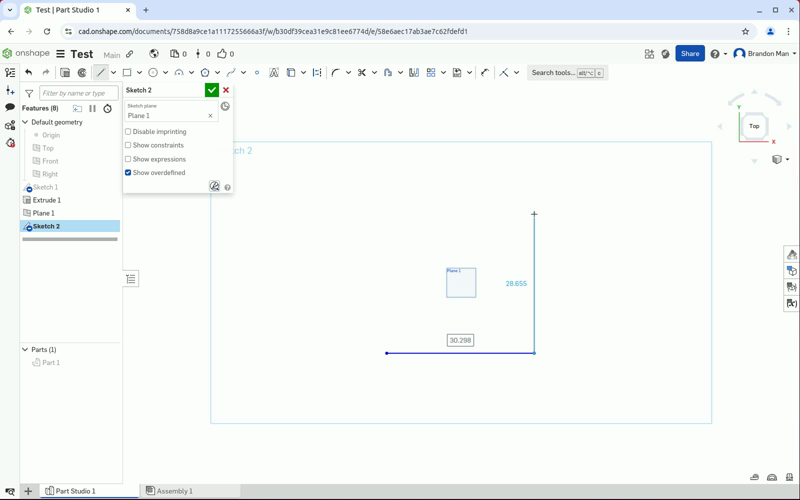
key_up(shift)
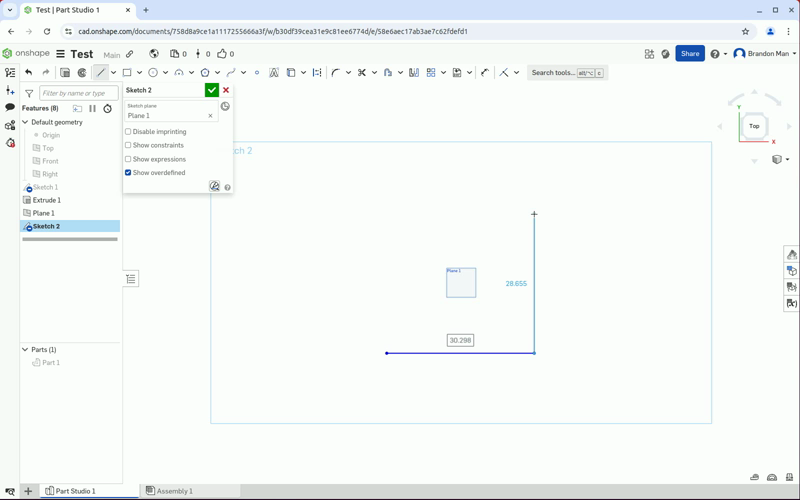
key_down(shift)
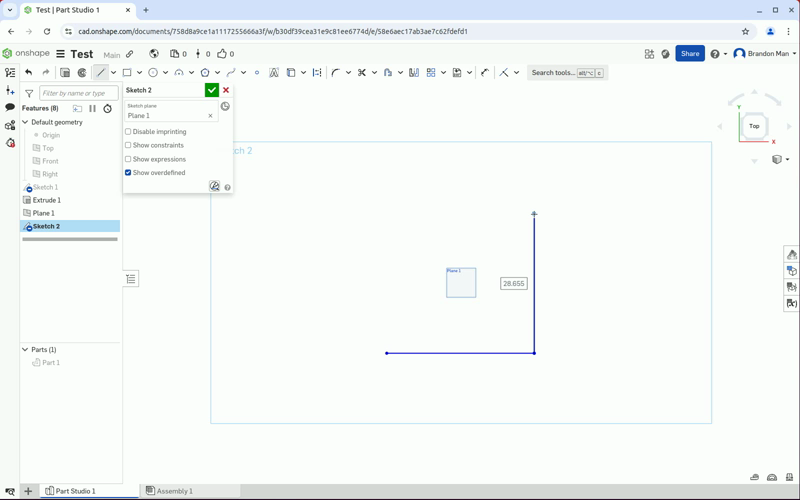
mouse_move(386, 213)
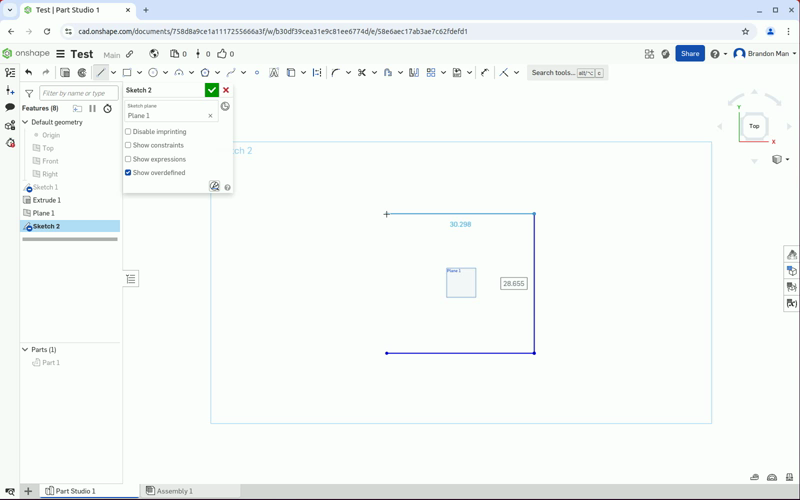
click(386, 213)
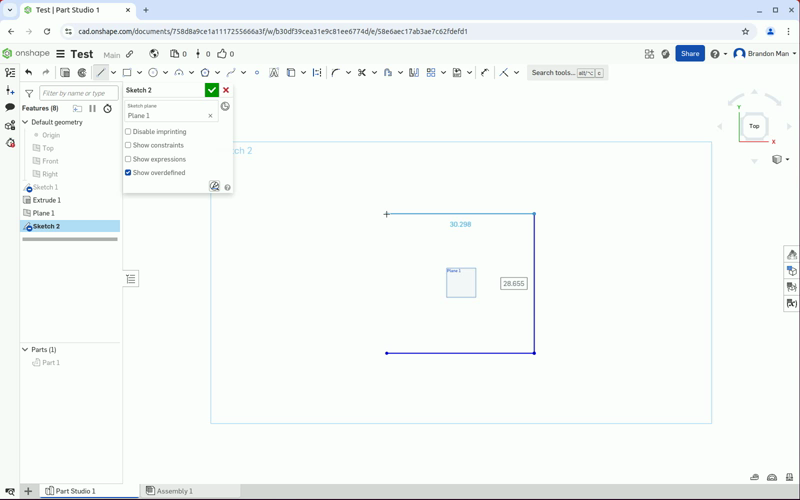
key_up(shift)
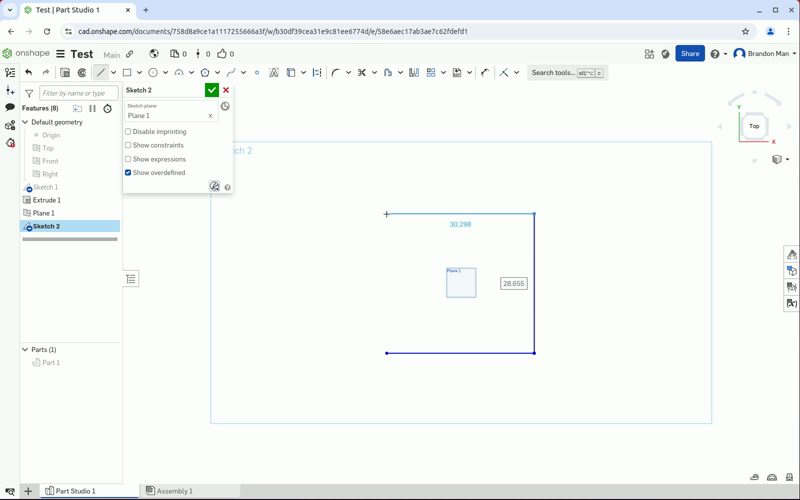
key_down(shift)
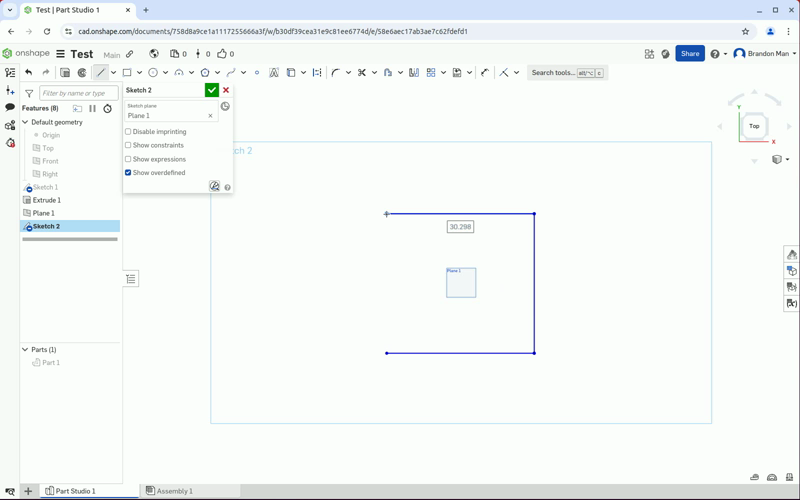
mouse_move(386, 353)
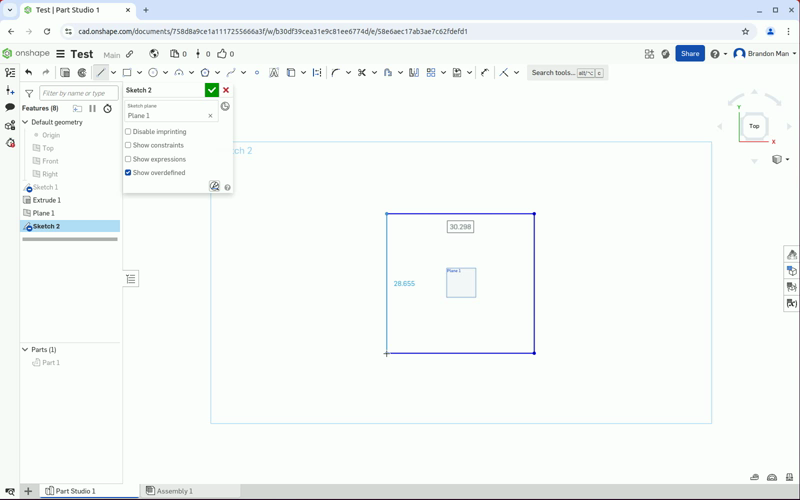
key_up(shift)
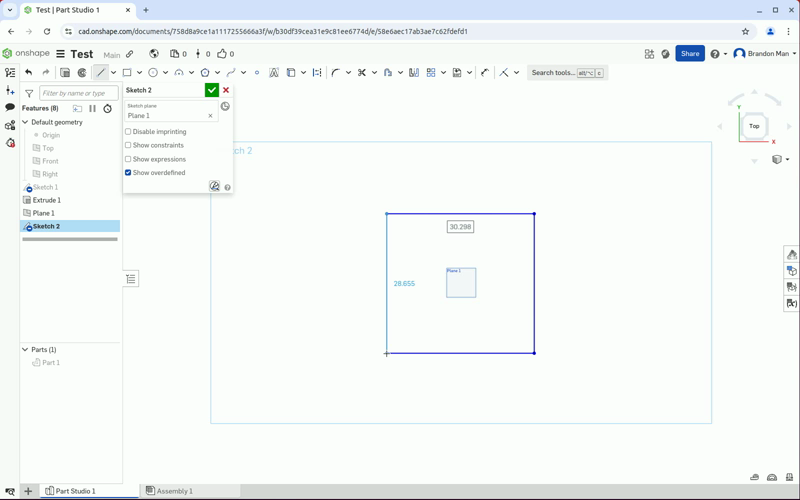
click(386, 353)
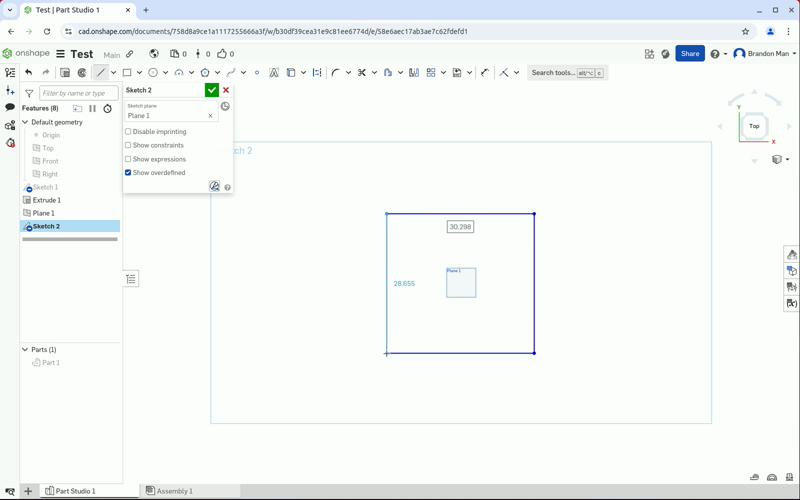
key(esc)
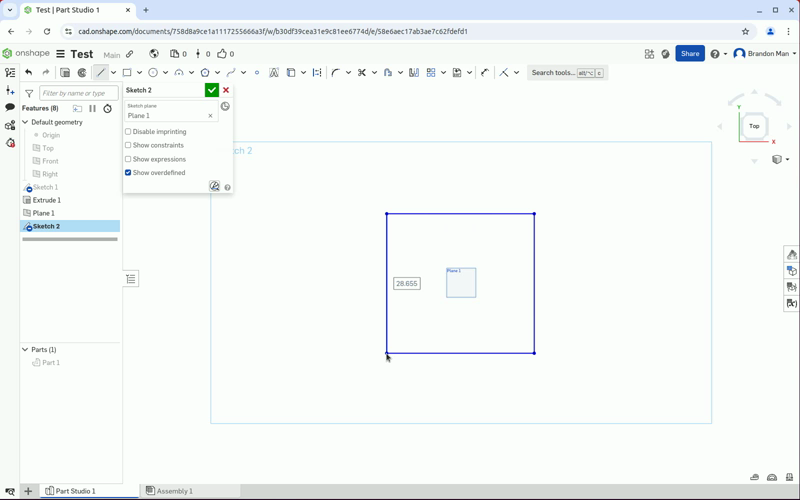
mouse_move(415, 261)
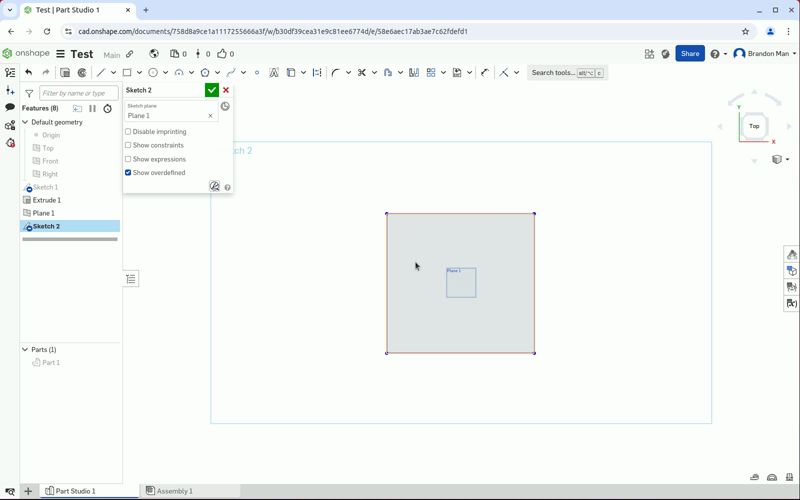
click(415, 261)
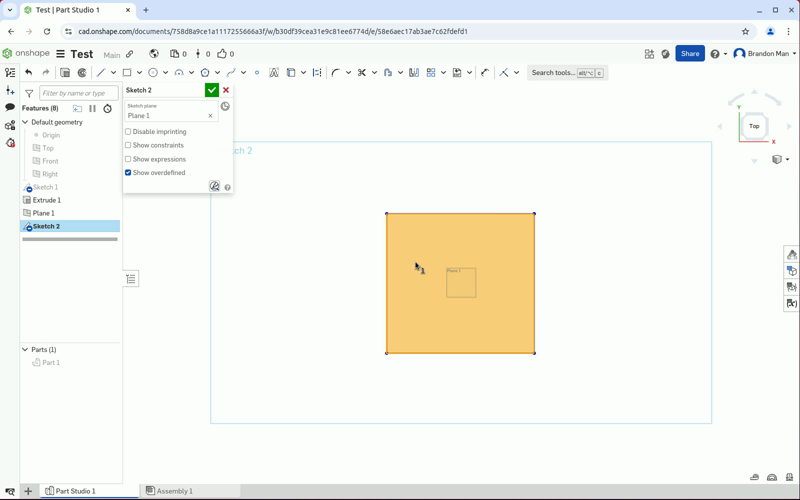
mouse_move(73, 352)
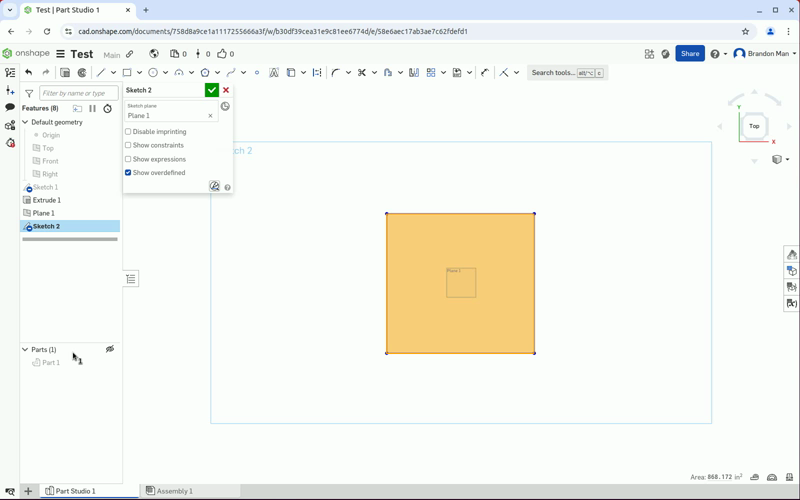
key(shift+y)
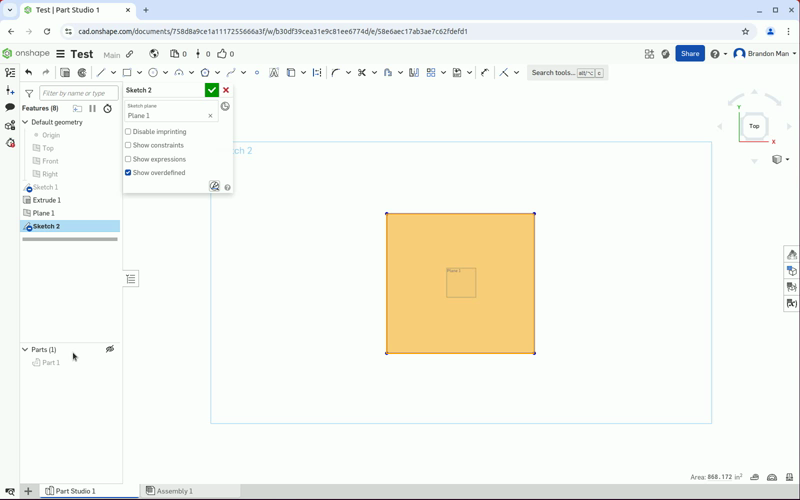
key(shift+e)
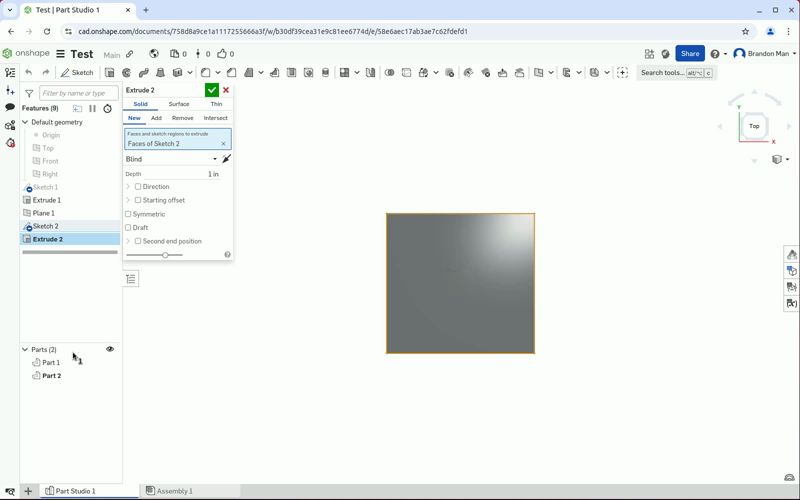
mouse_move(143, 106)
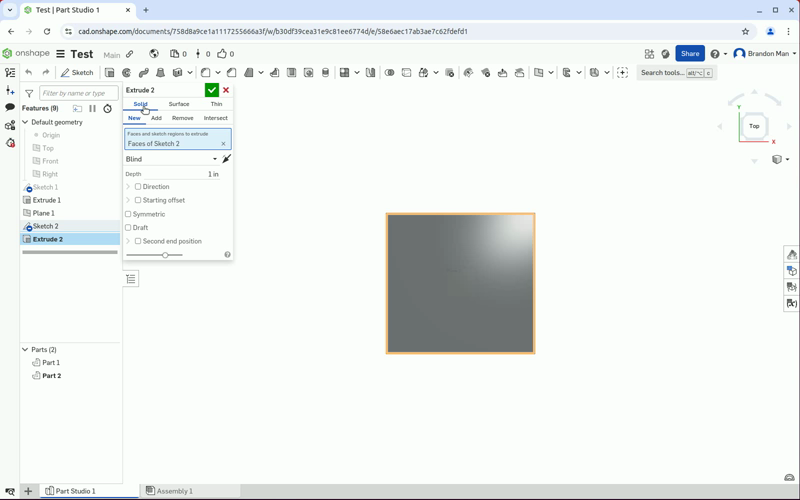
click(143, 106)
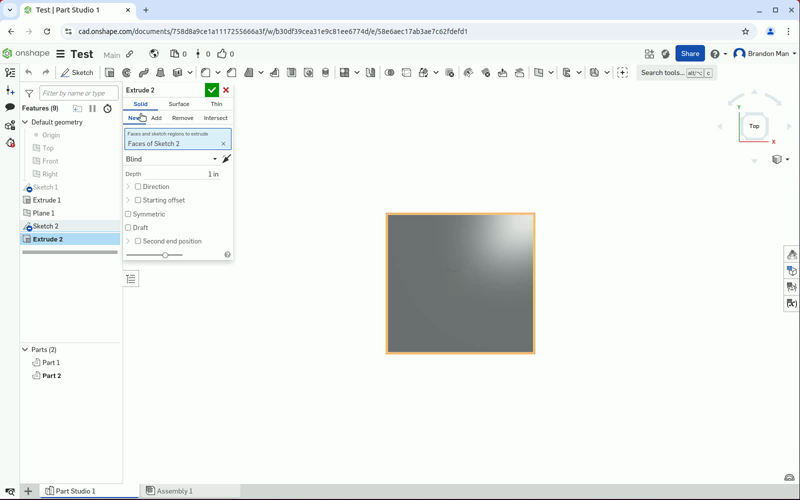
mouse_move(137, 120)
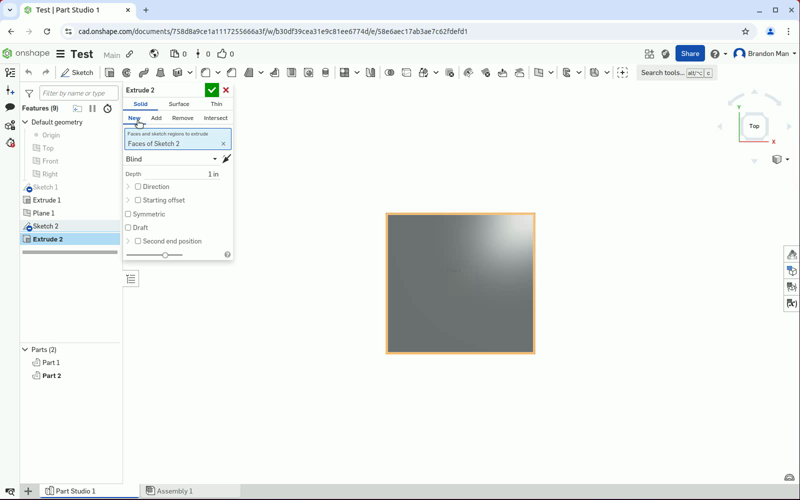
click(137, 120)
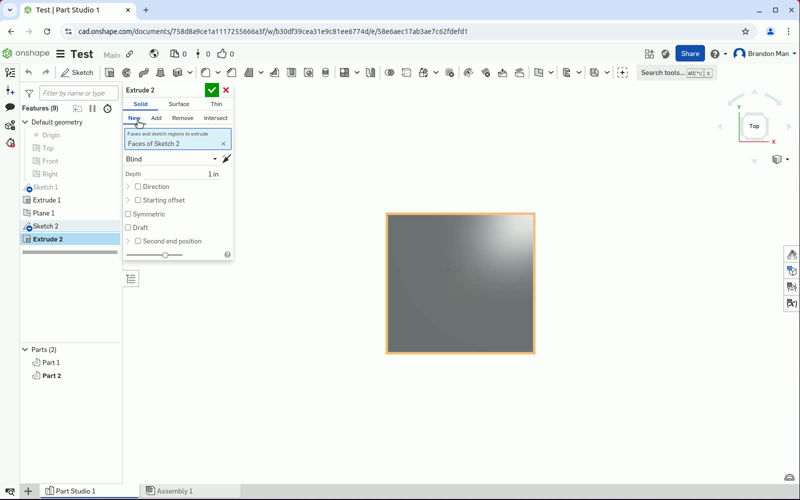
key(tab, 4)
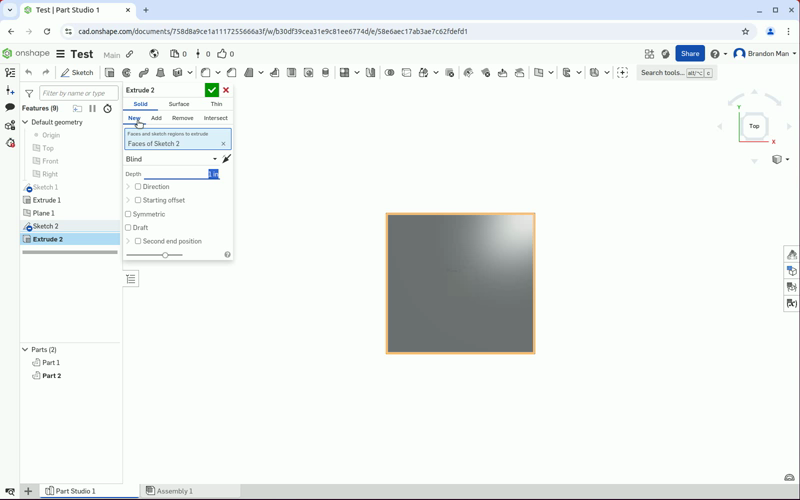
text(0.963)
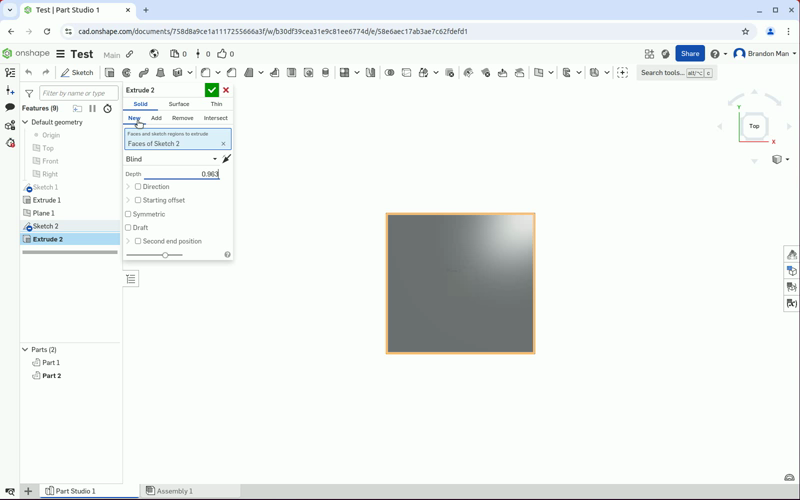
key(enter)
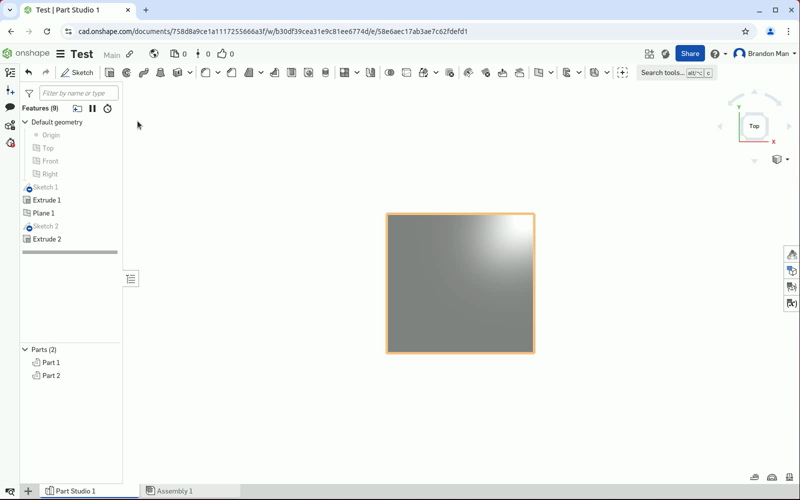
key(shift+h)
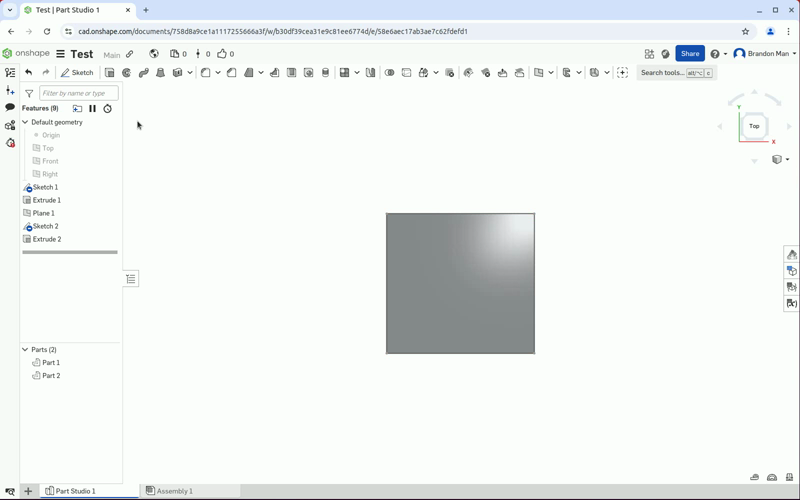
key(shift+h)
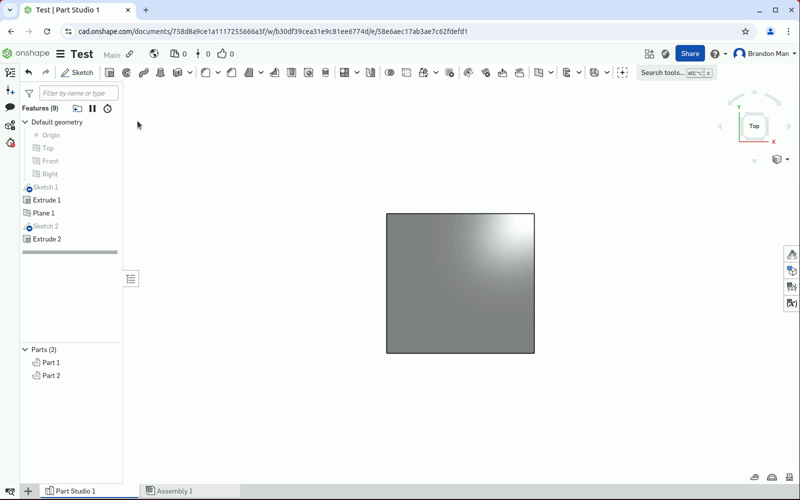
mouse_move(73, 189)
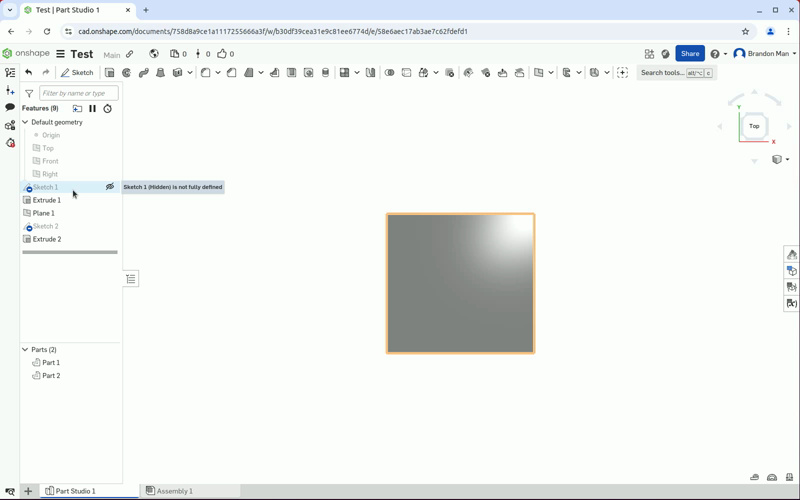
click(73, 189)
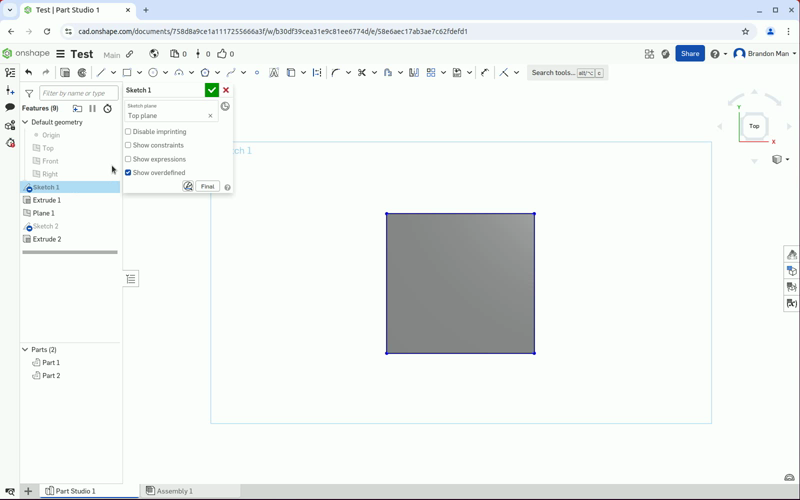
mouse_move(229, 92)
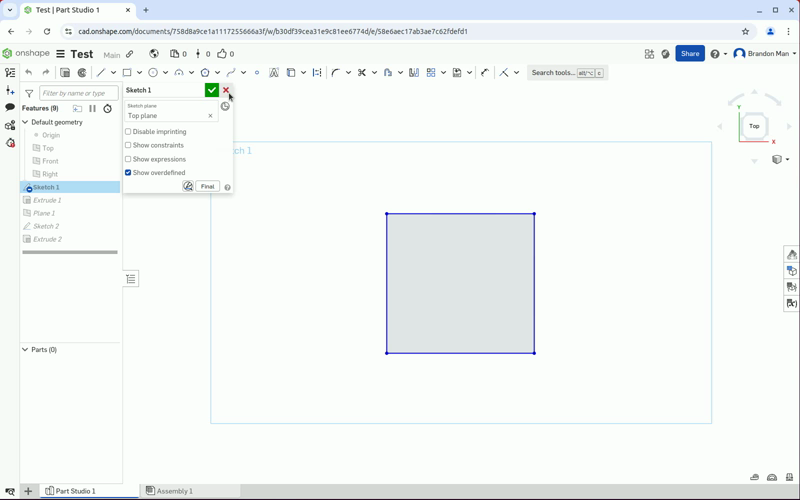
click(229, 92)
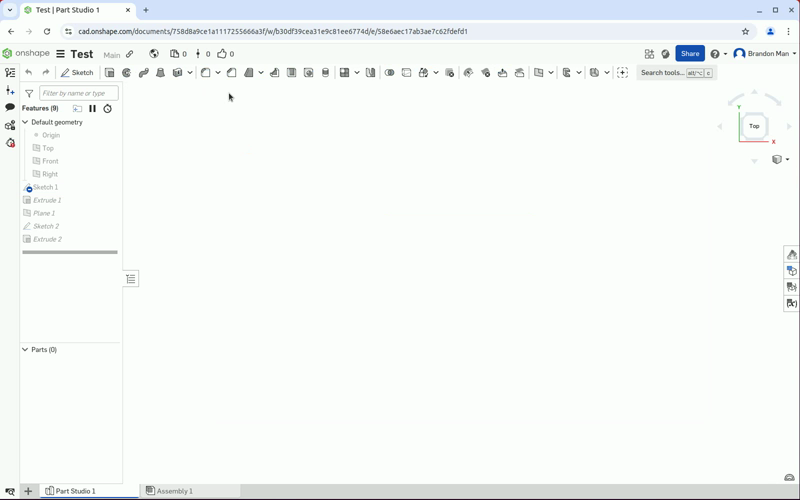
key(shift+s)
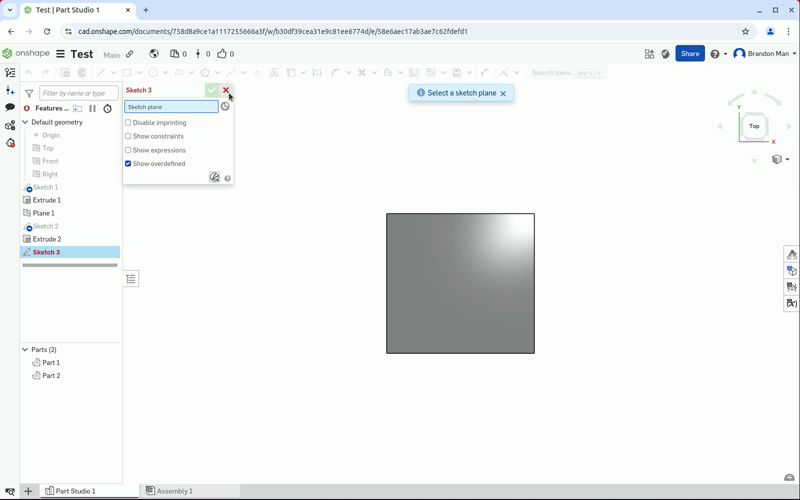
mouse_move(73, 215)
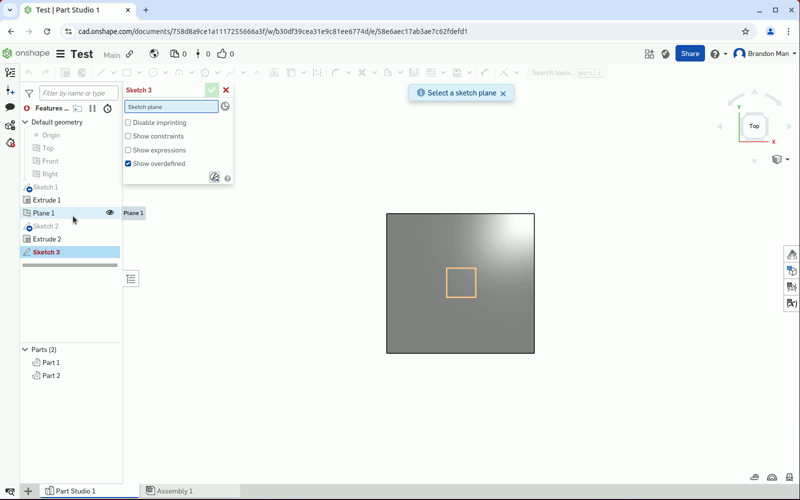
click(73, 215)
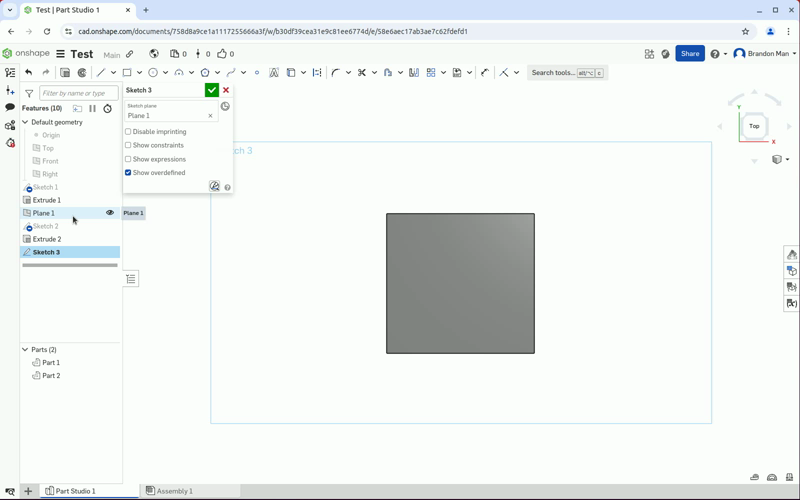
mouse_move(73, 352)
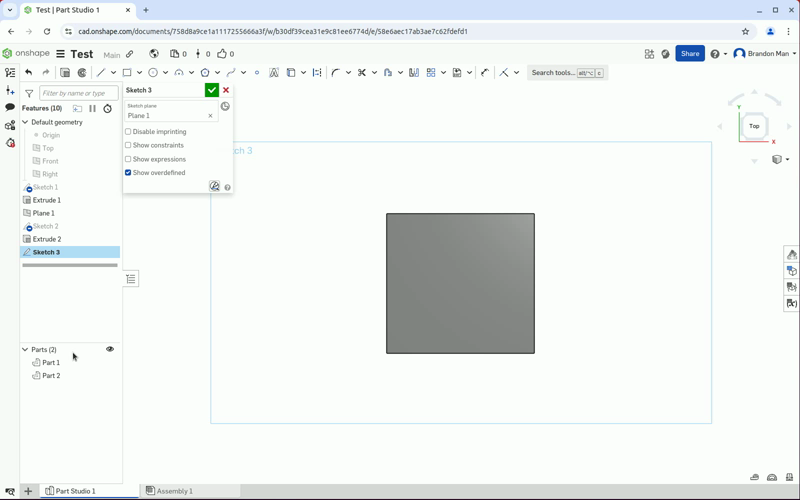
key(y)
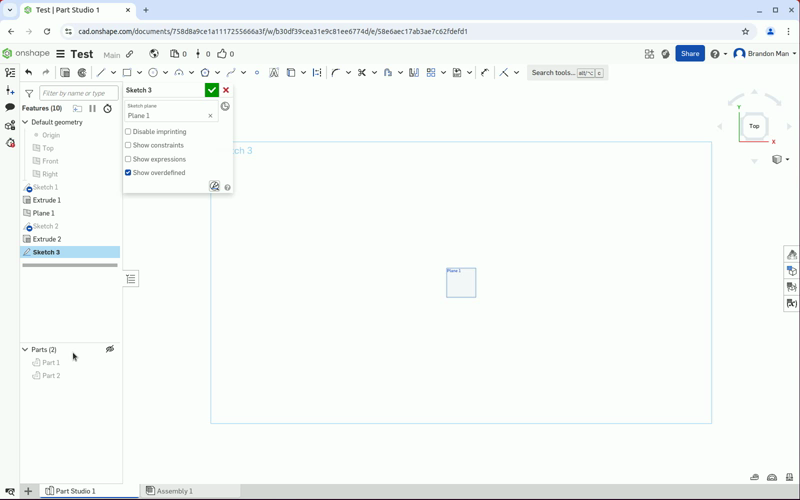
key(c)
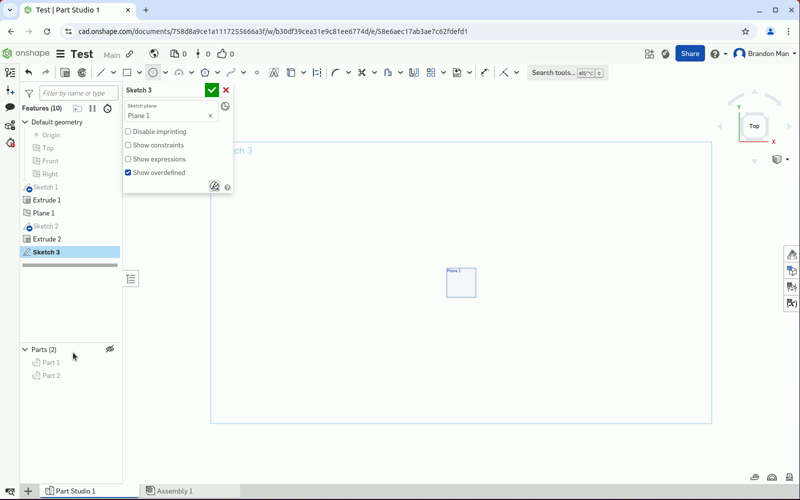
key_down(shift)
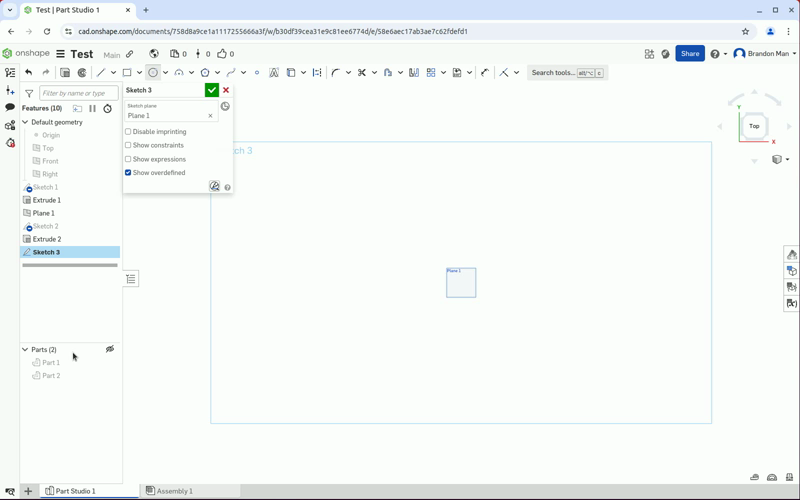
mouse_move(461, 282)
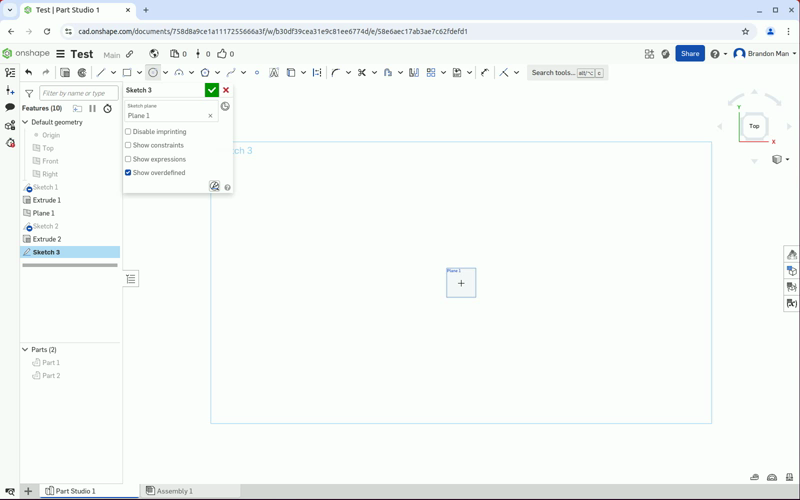
click(461, 282)
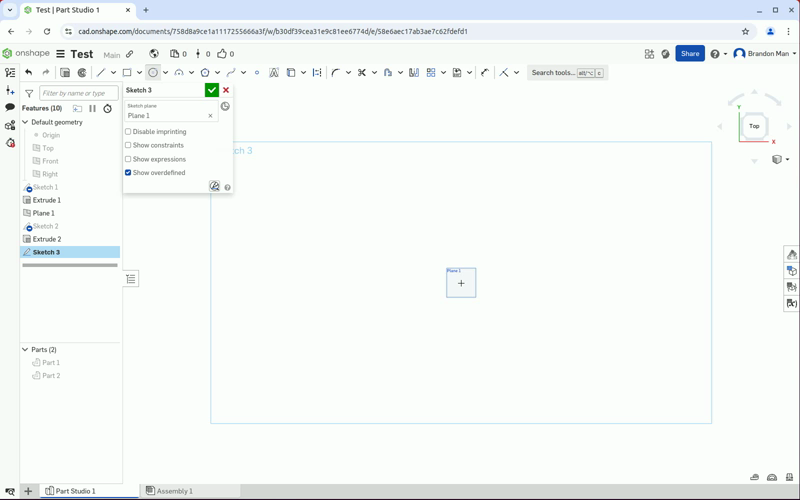
key_up(shift)
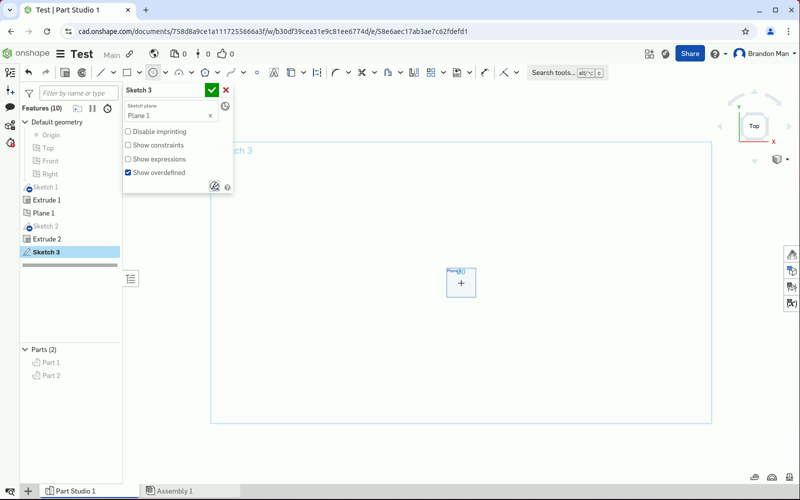
mouse_move(501, 282)
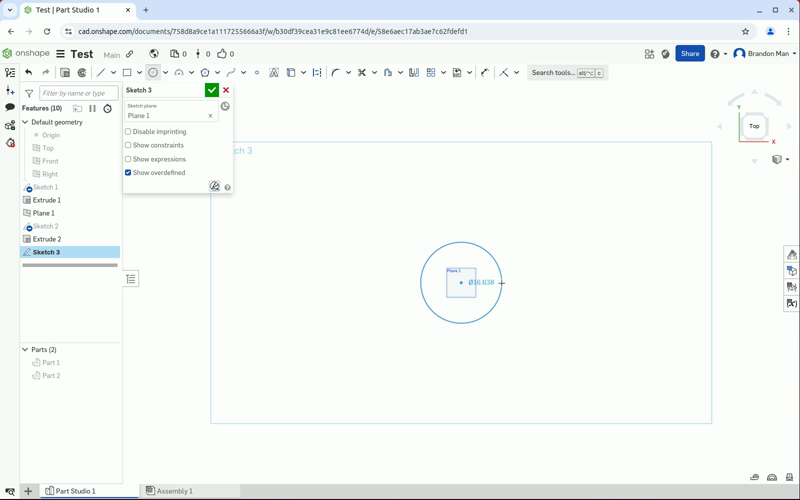
click(501, 282)
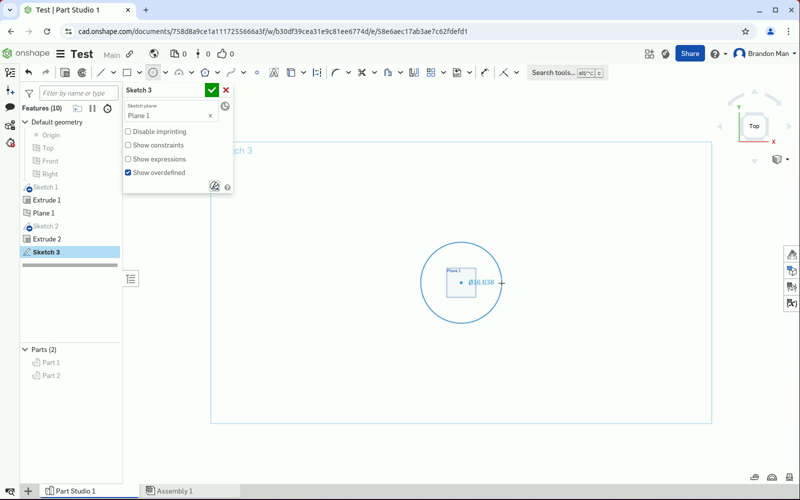
key(esc)
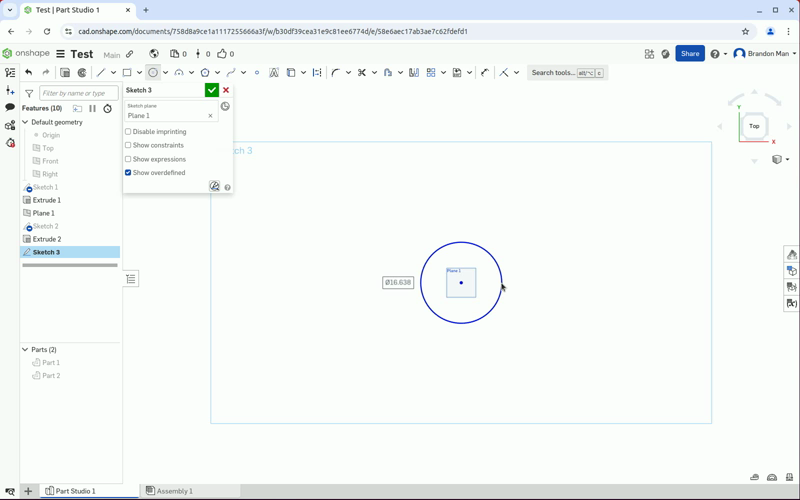
mouse_move(458, 308)
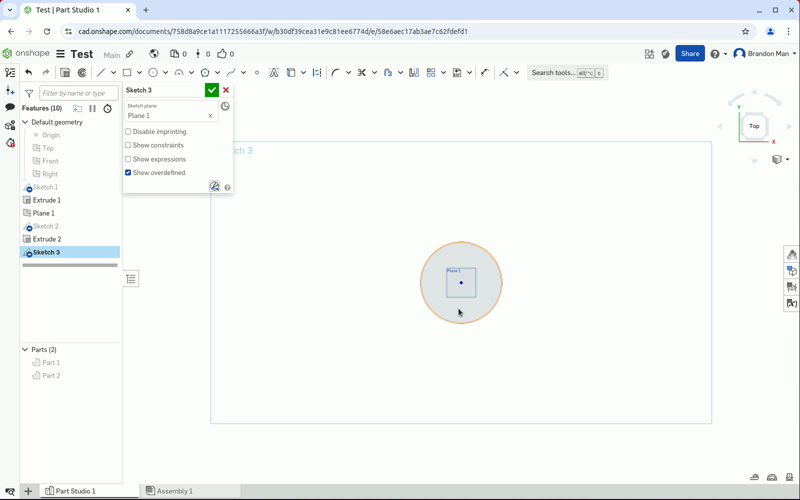
click(458, 308)
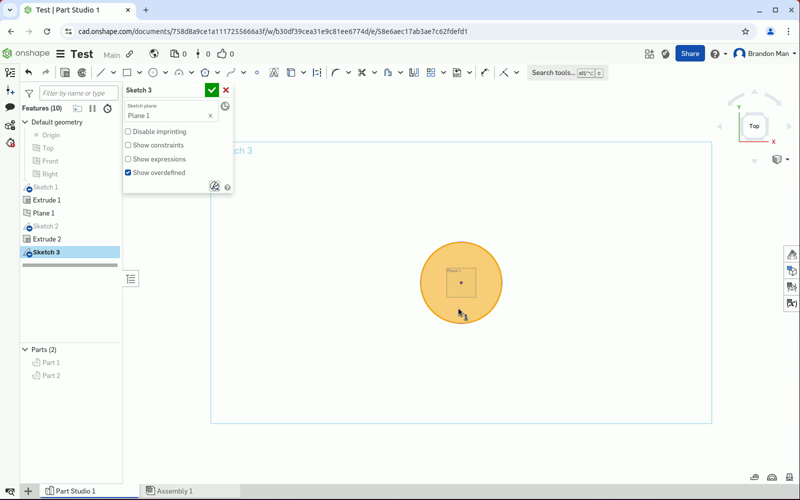
mouse_move(73, 352)
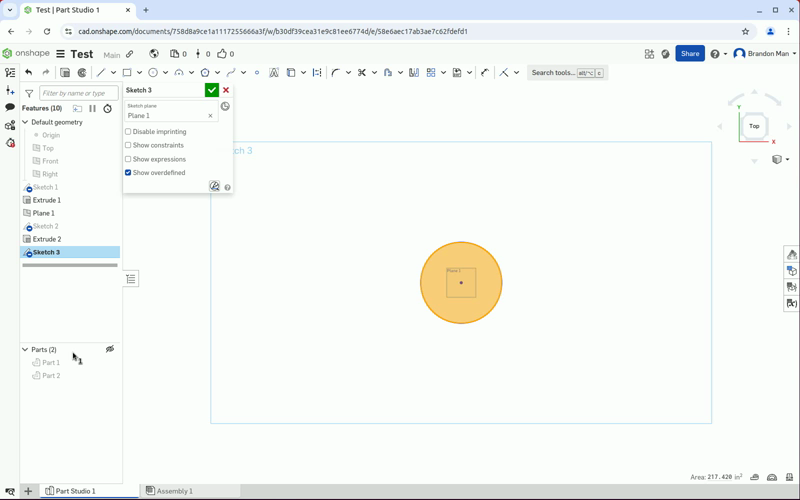
key(shift+y)
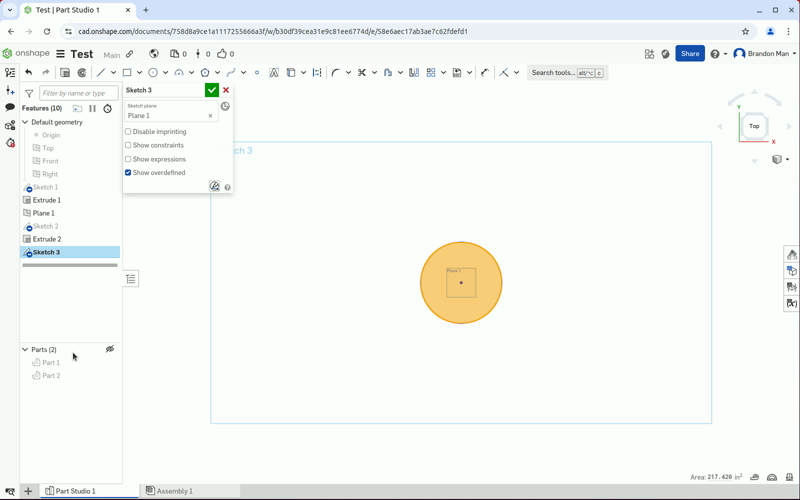
key(shift+e)
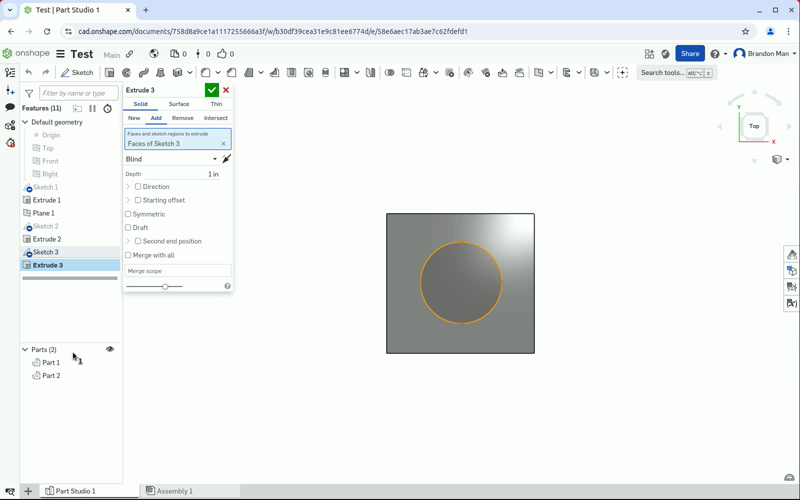
mouse_move(143, 106)
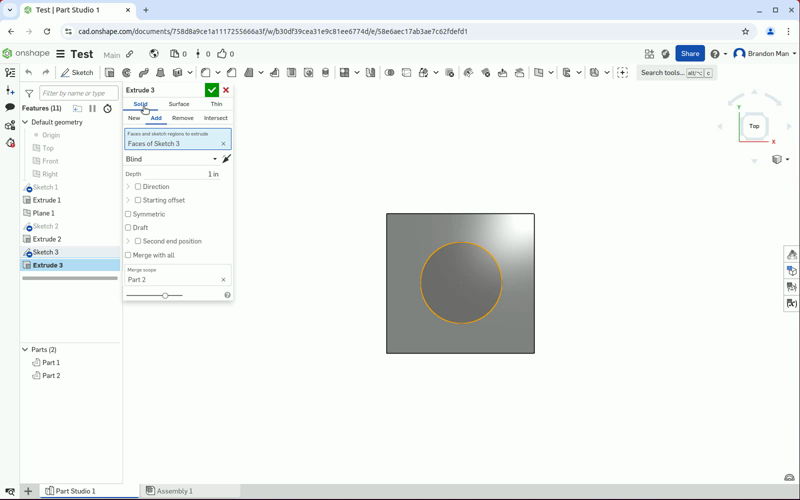
click(143, 106)
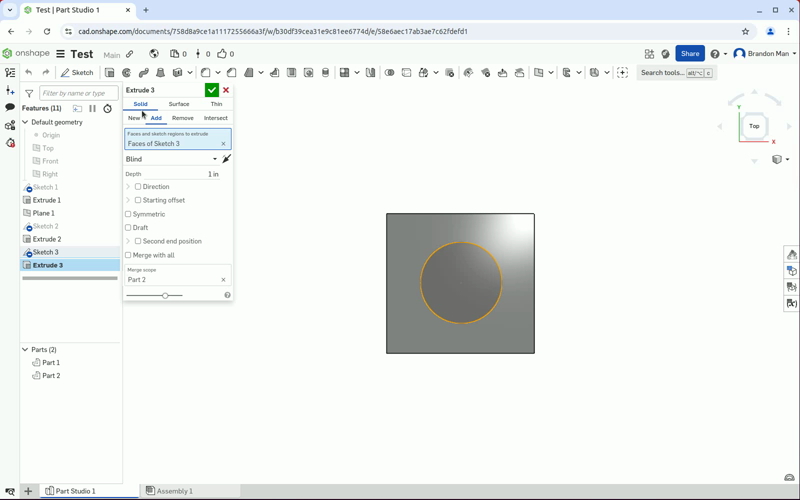
mouse_move(137, 120)
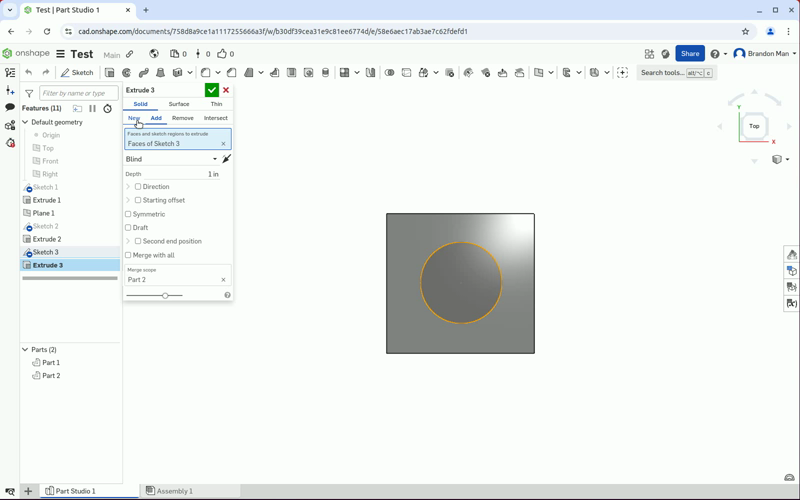
click(137, 120)
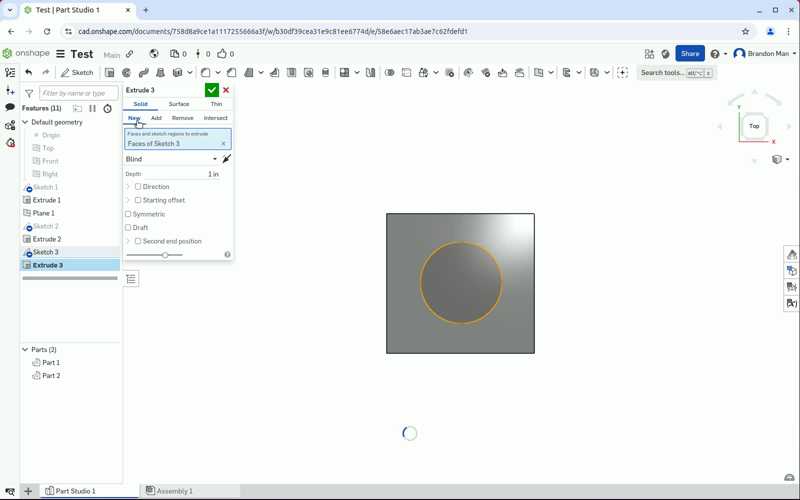
key(tab, 4)
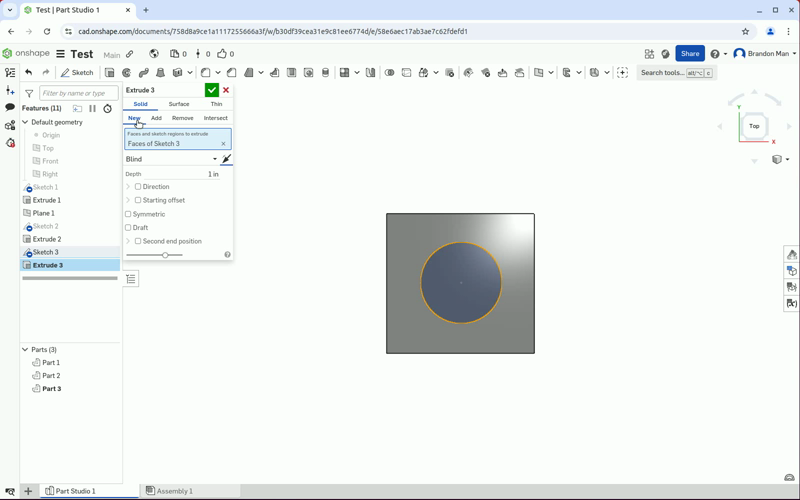
text(7.221)
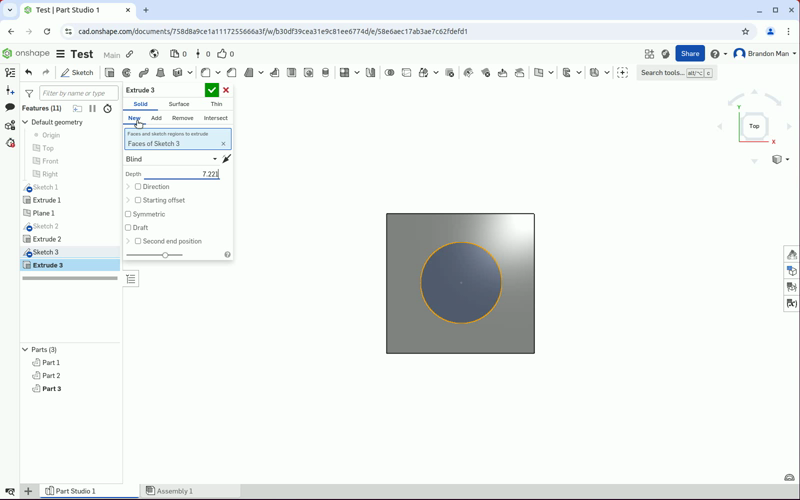
key(enter)
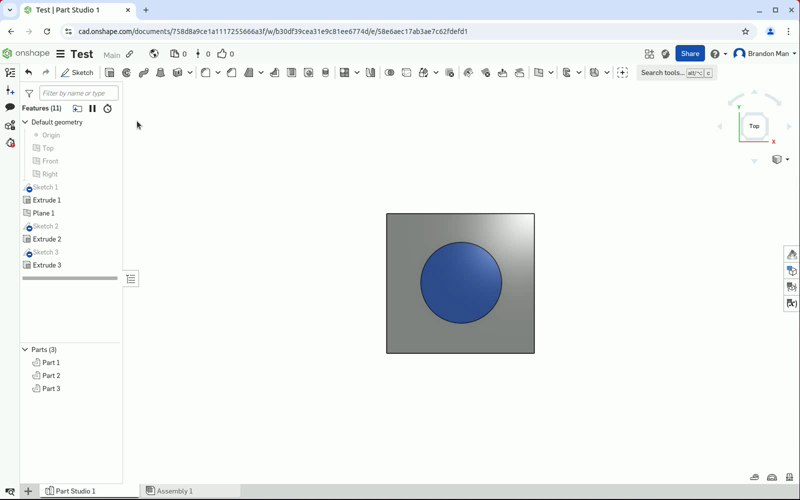
key(shift+h)
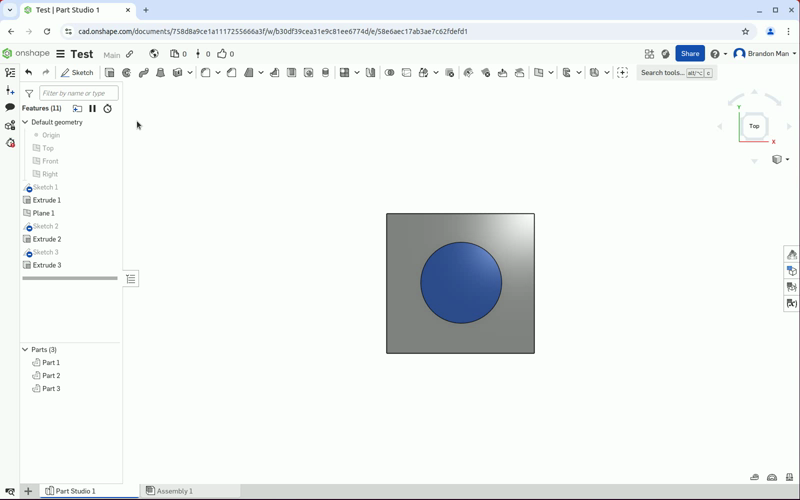
key(shift+h)
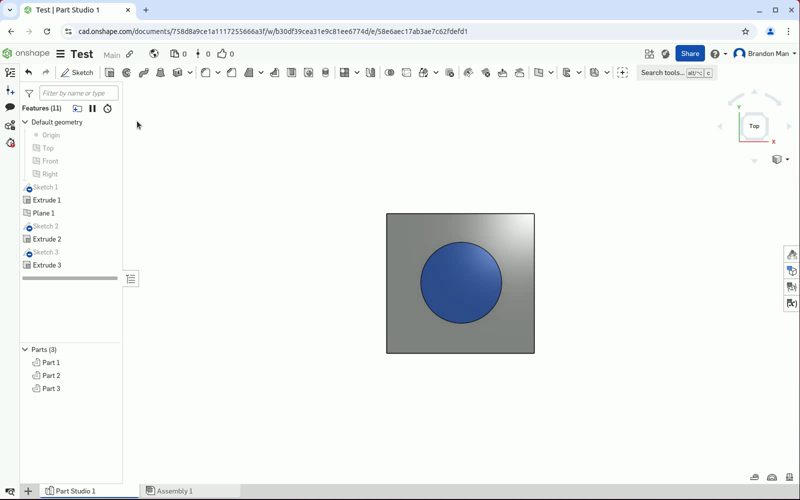
mouse_move(73, 189)
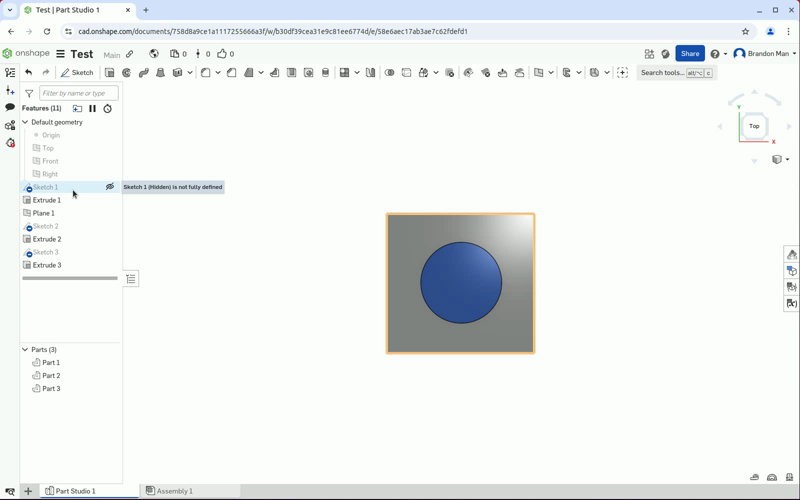
click(73, 189)
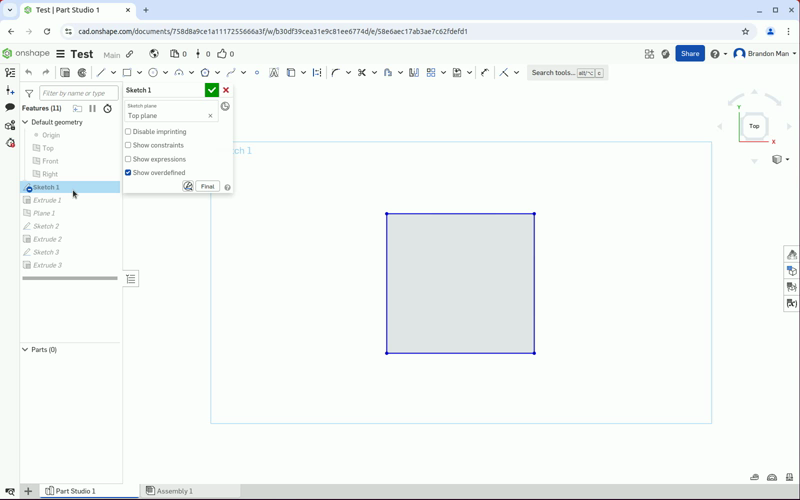
mouse_move(229, 92)
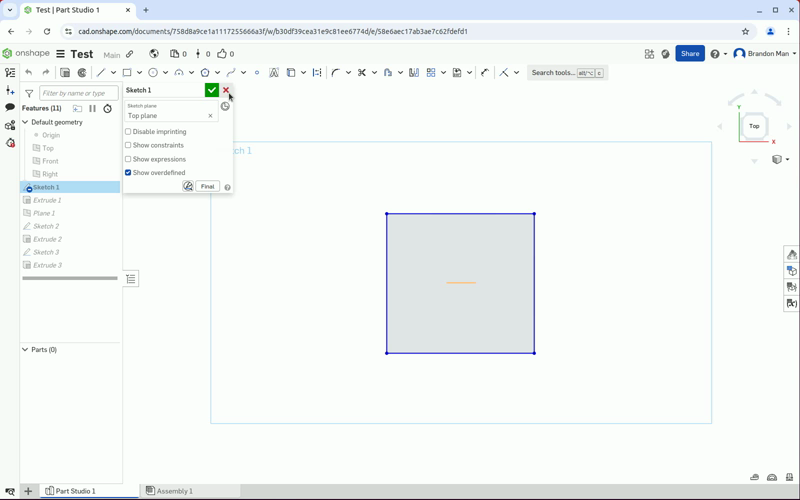
click(229, 92)
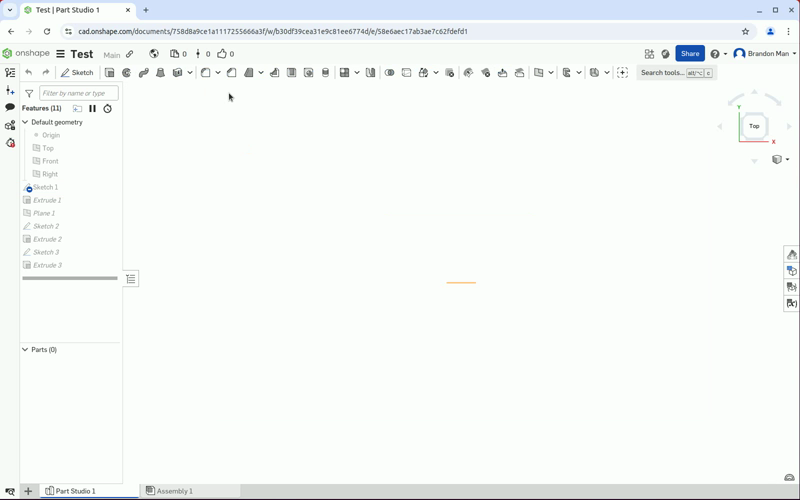
key(shift+s)
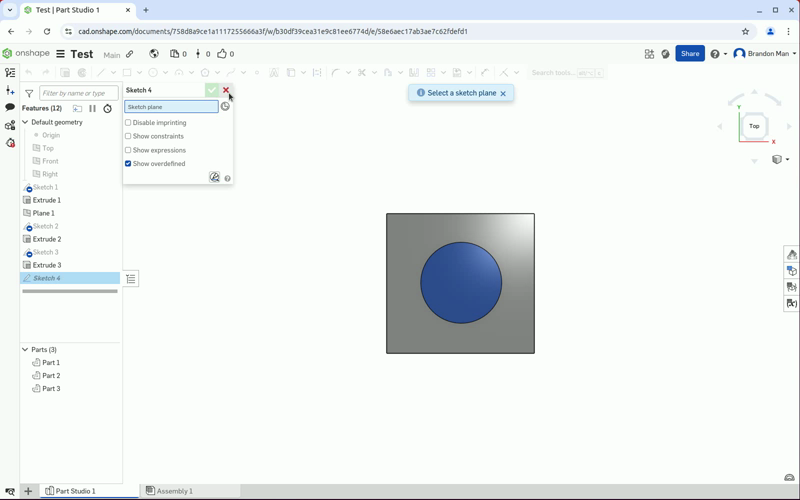
mouse_move(73, 215)
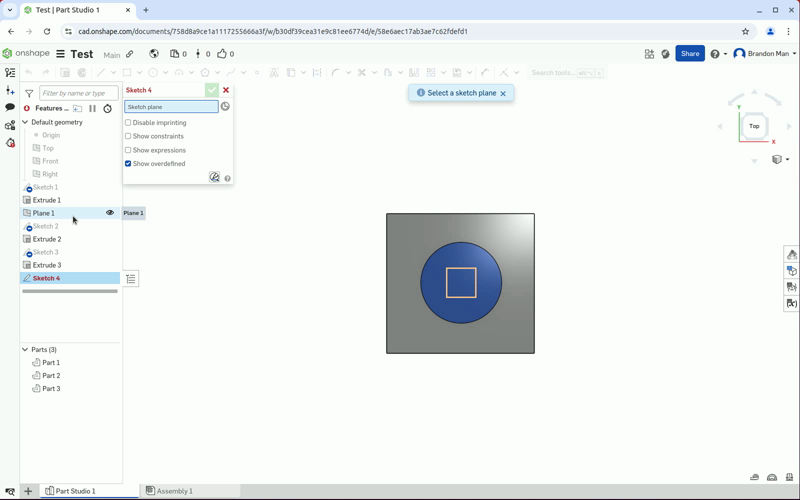
click(73, 215)
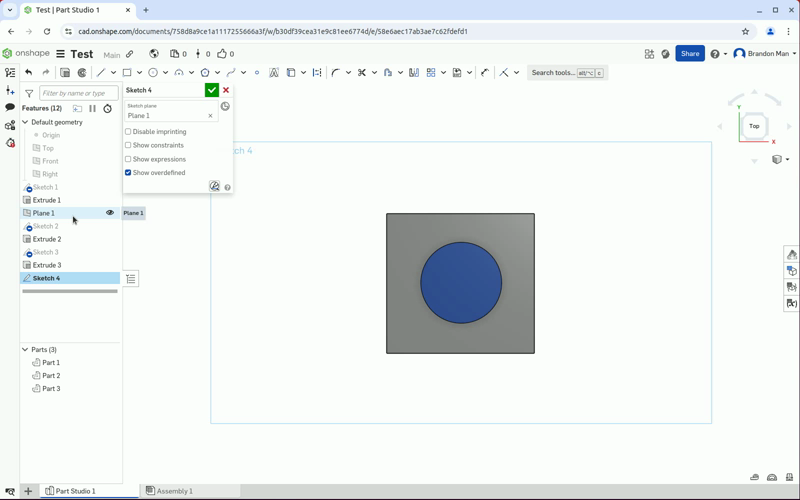
mouse_move(73, 352)
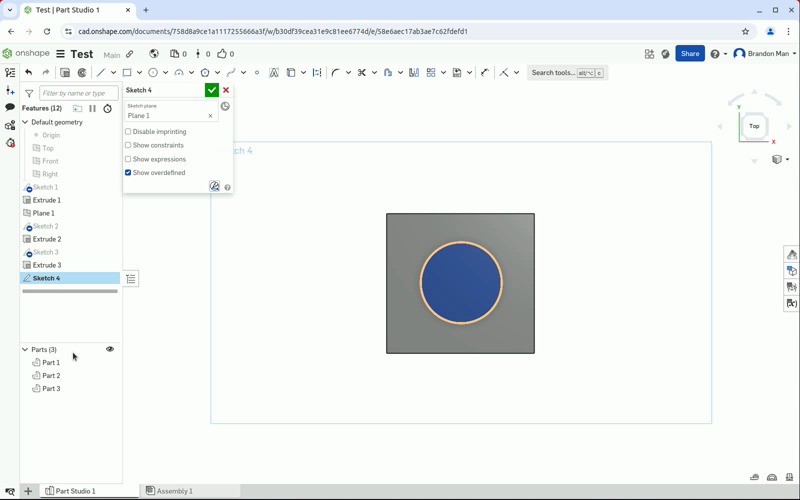
key(y)
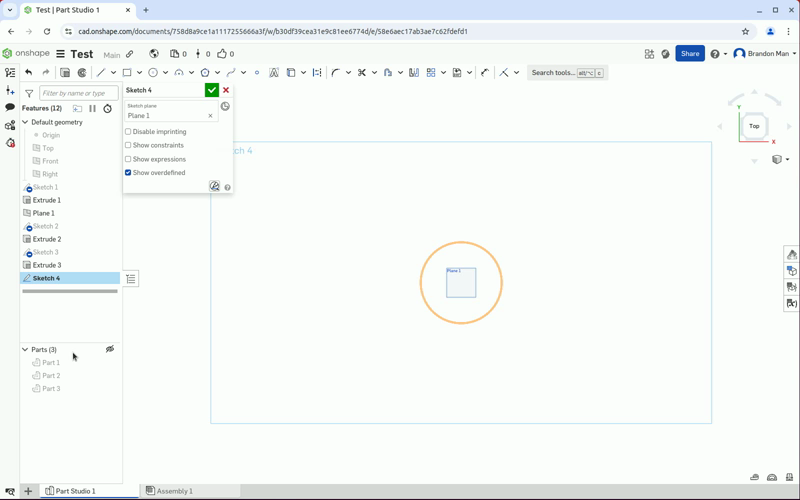
key(c)
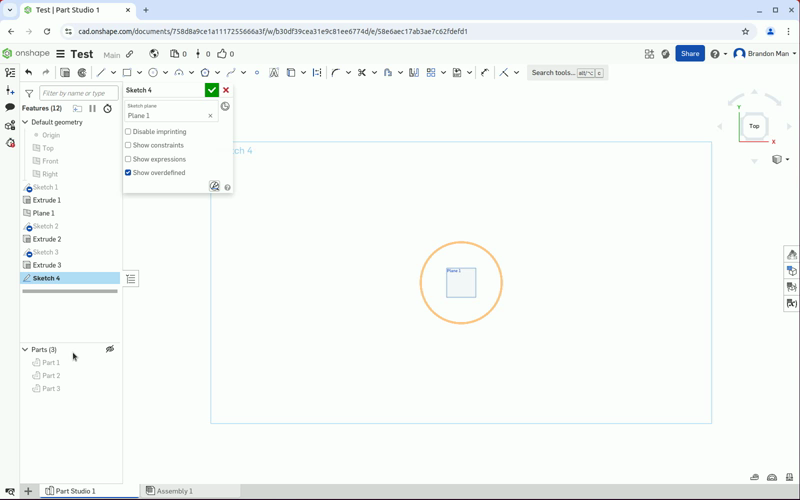
key_down(shift)
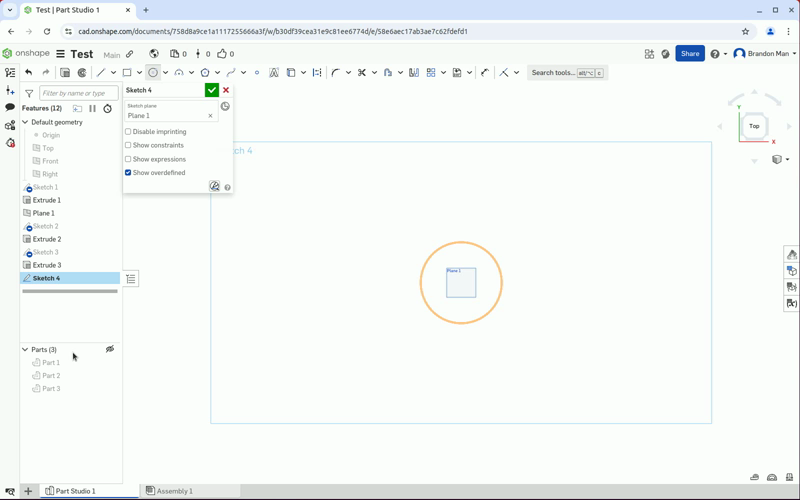
mouse_move(399, 224)
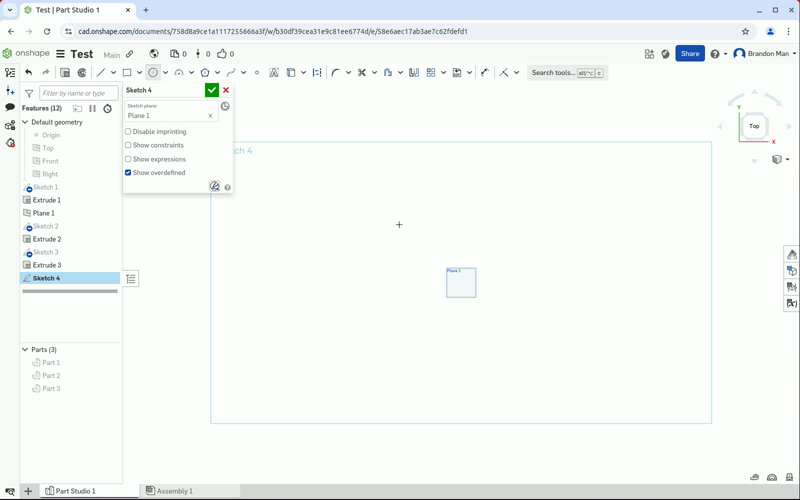
click(399, 224)
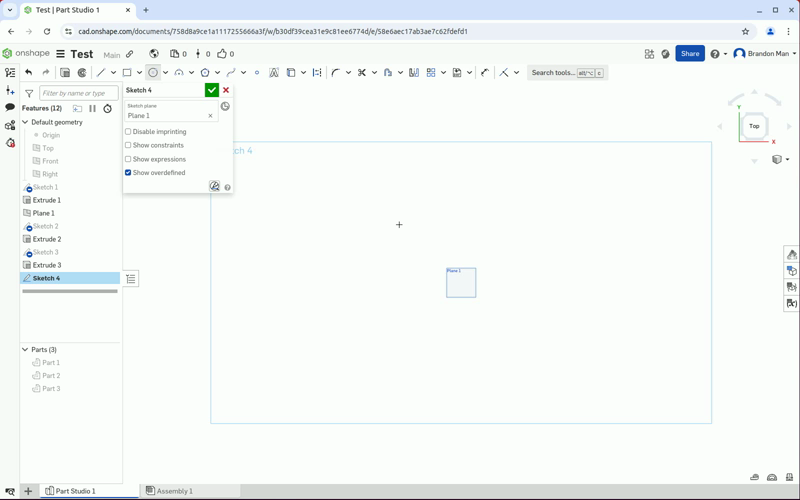
key_up(shift)
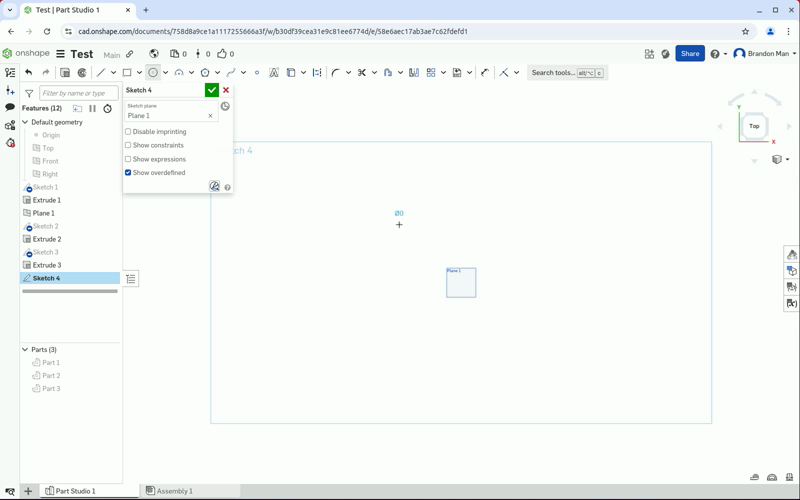
mouse_move(405, 224)
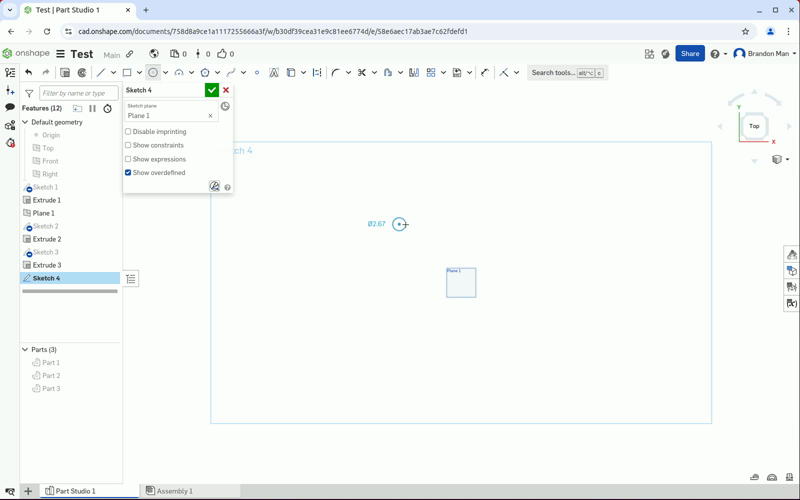
click(405, 224)
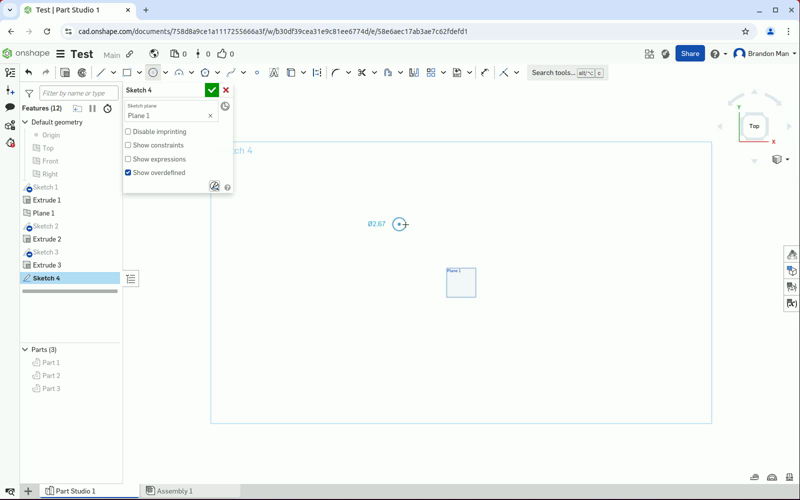
key(esc)
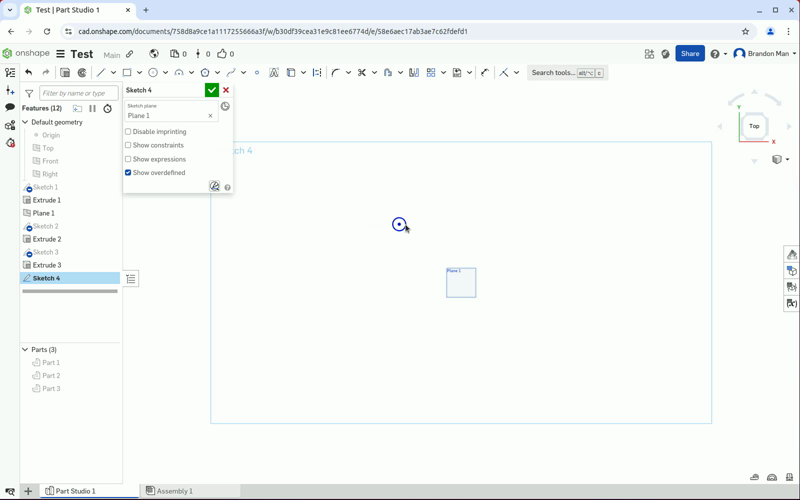
mouse_move(395, 219)
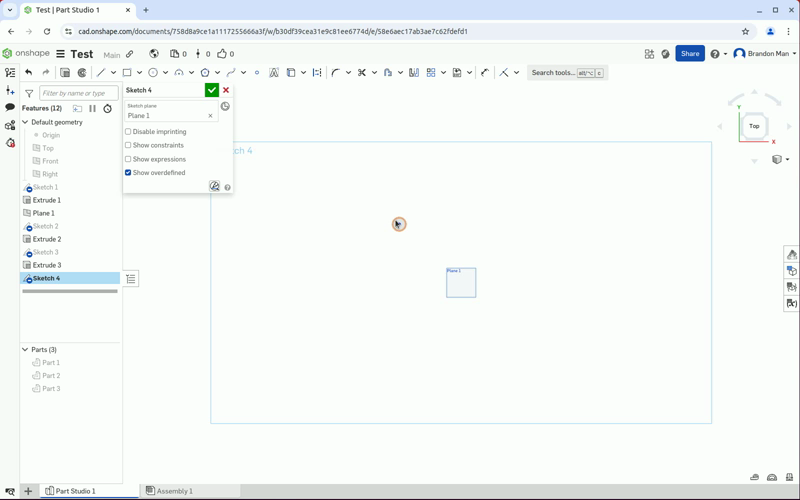
scroll(6)
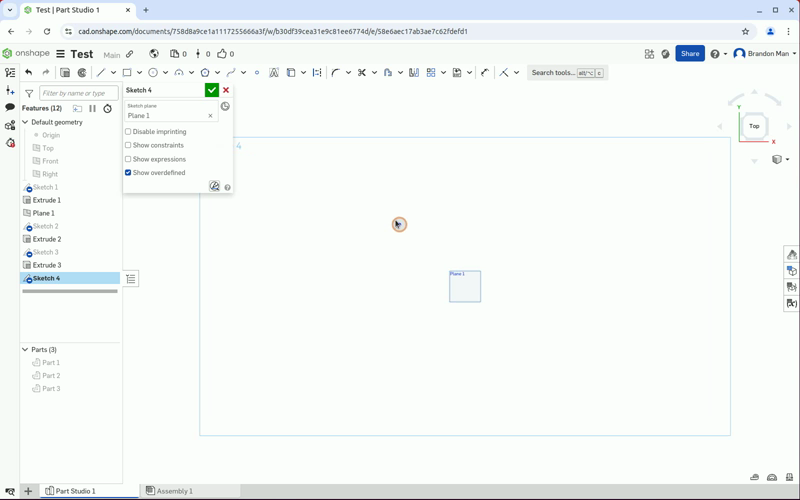
scroll(6)
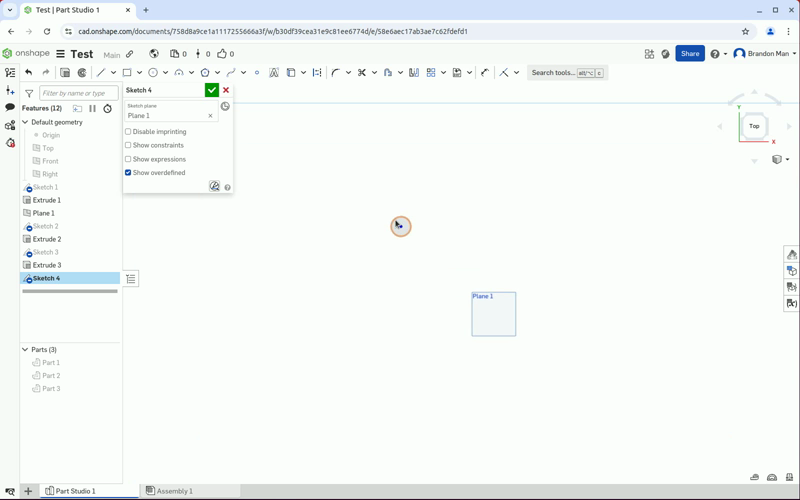
scroll(6)
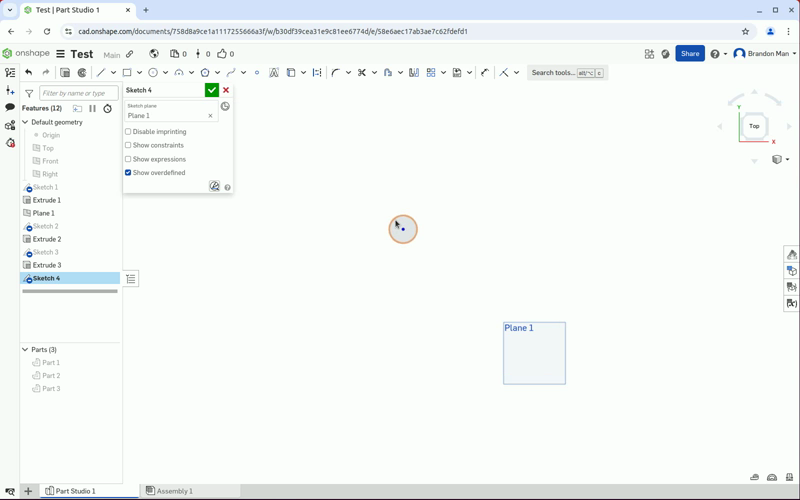
scroll(6)
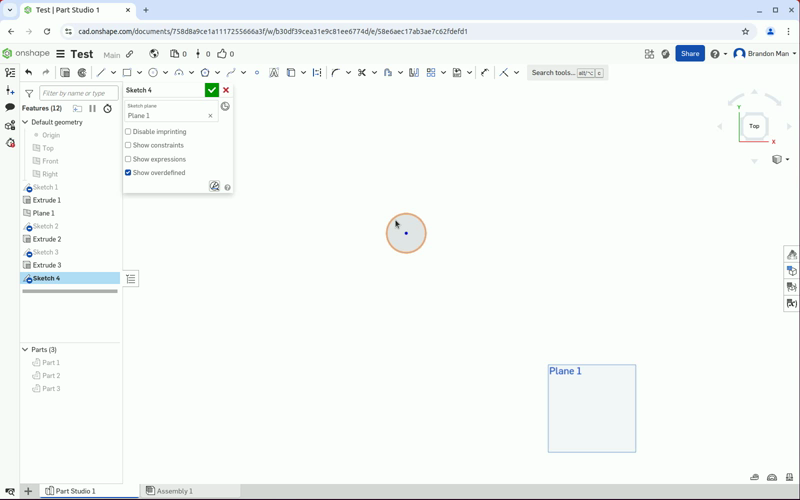
scroll(6)
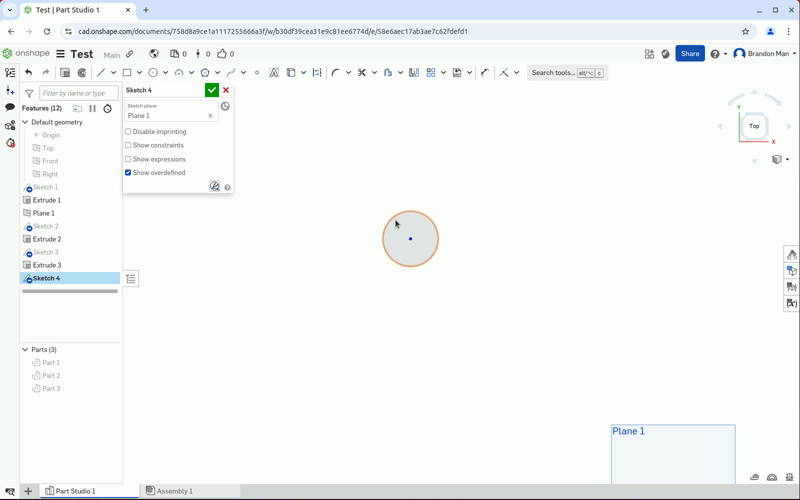
scroll(6)
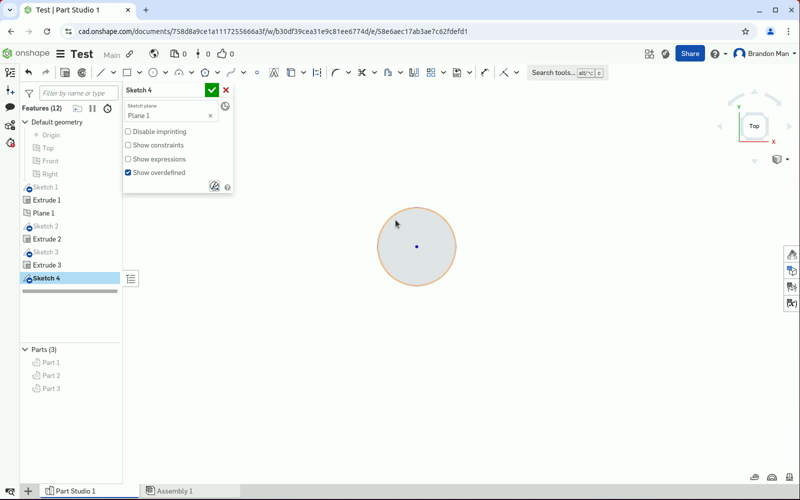
scroll(6)
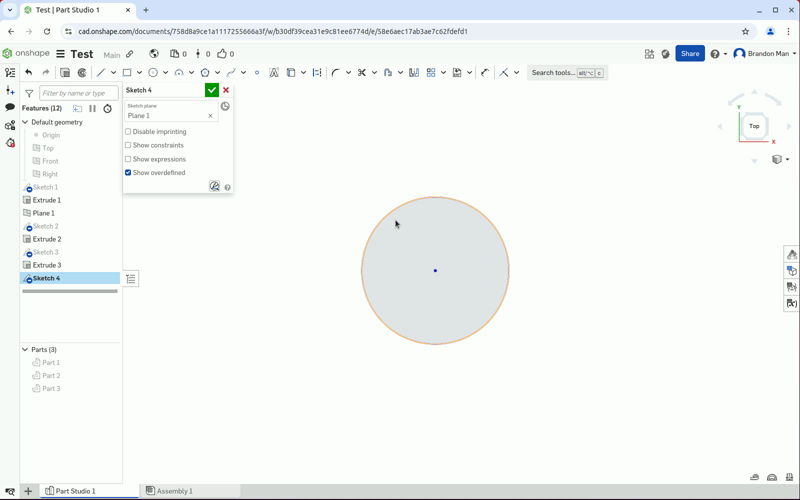
click(395, 219)
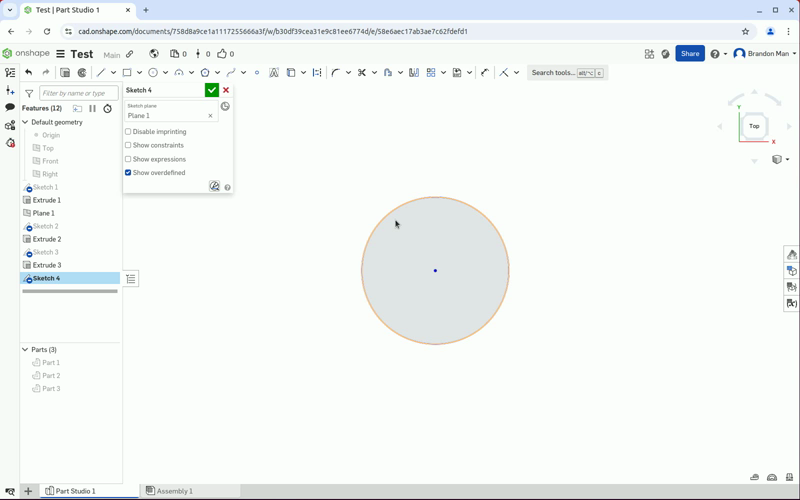
scroll(-6)
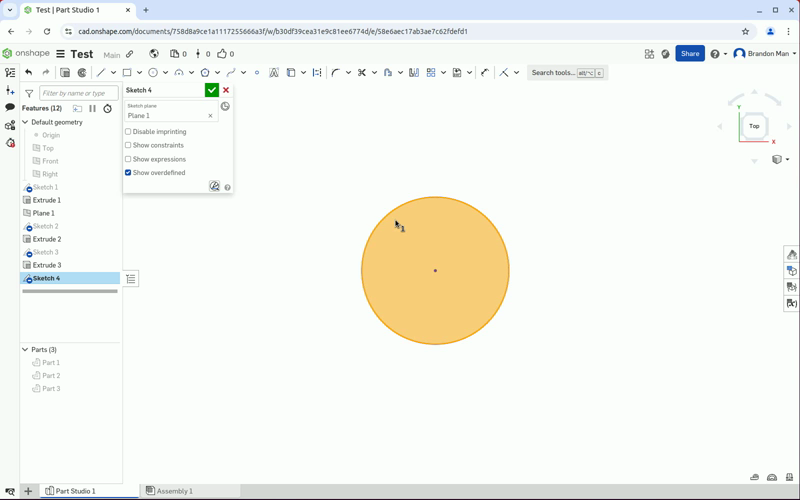
scroll(-6)
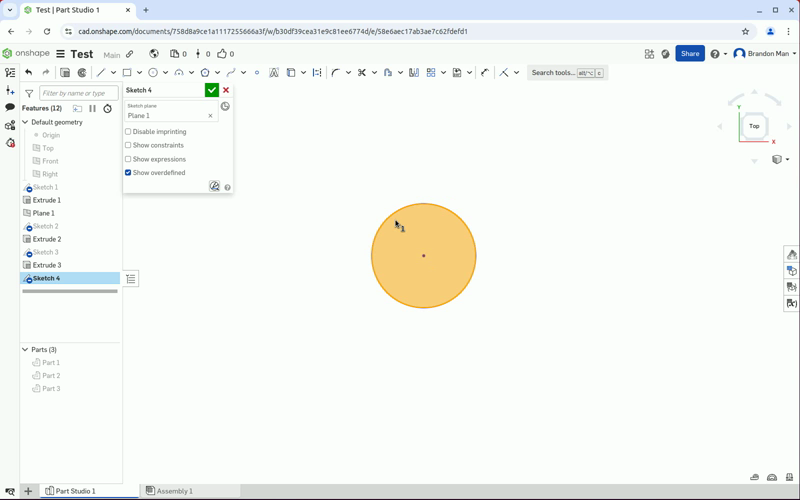
scroll(-6)
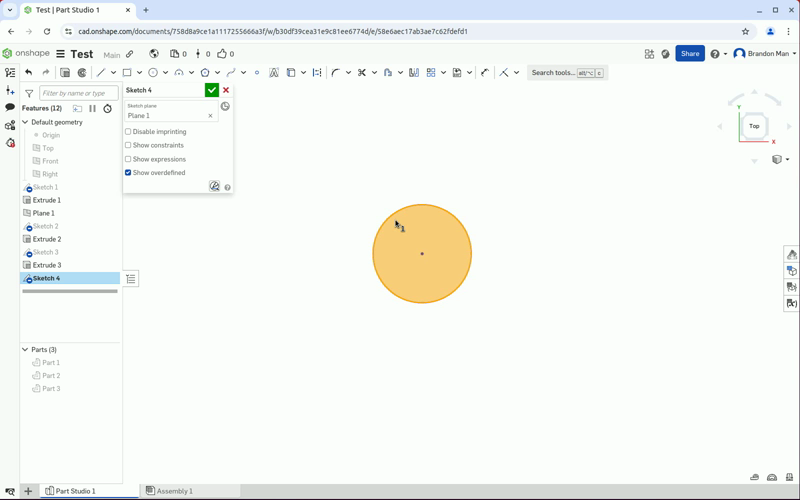
scroll(-6)
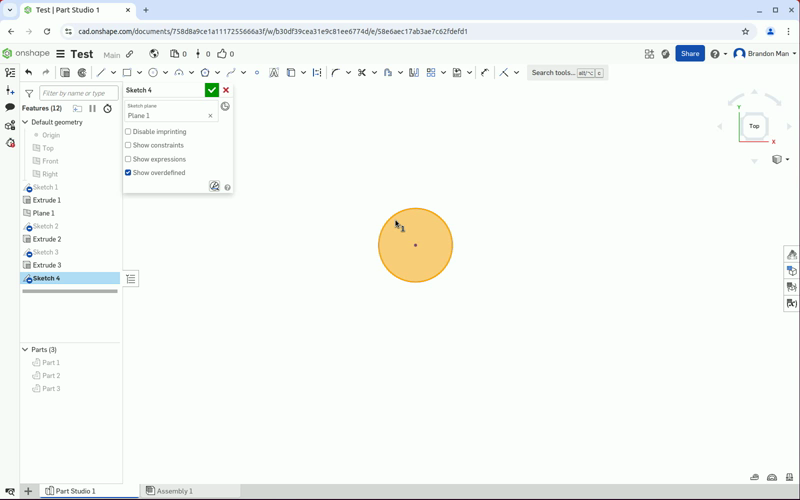
scroll(-6)
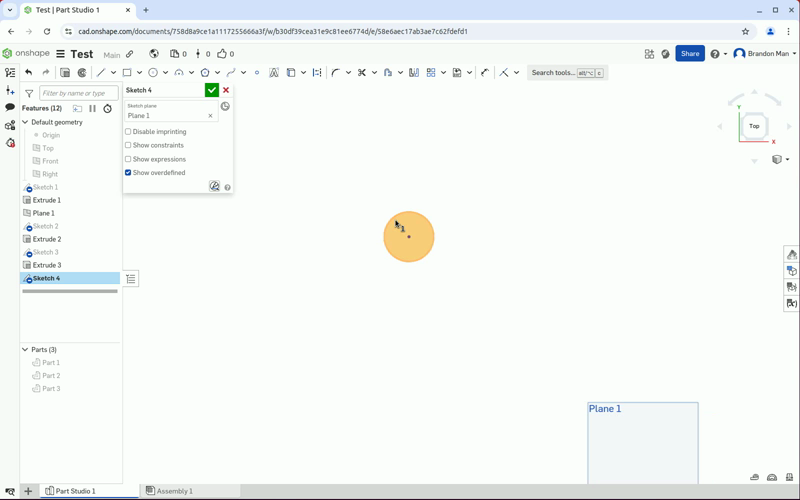
scroll(-6)
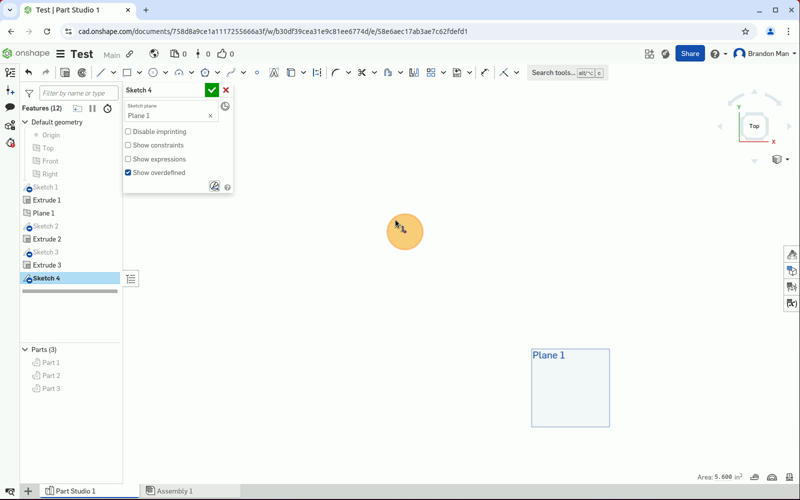
scroll(-6)
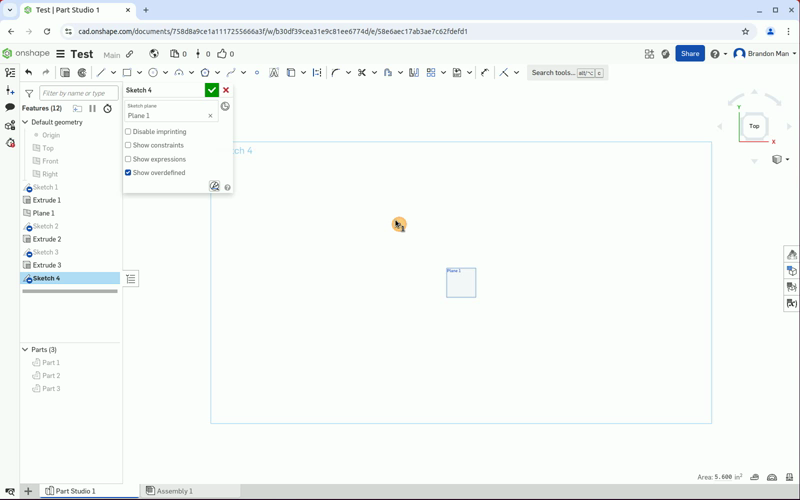
mouse_move(73, 352)
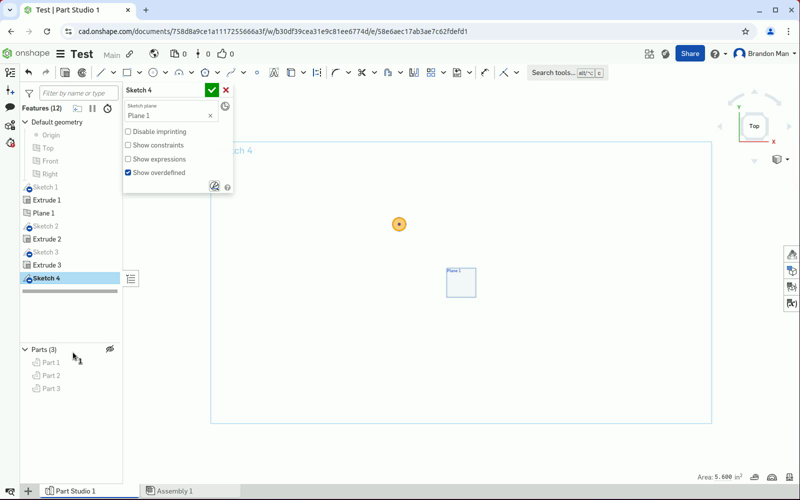
key(shift+y)
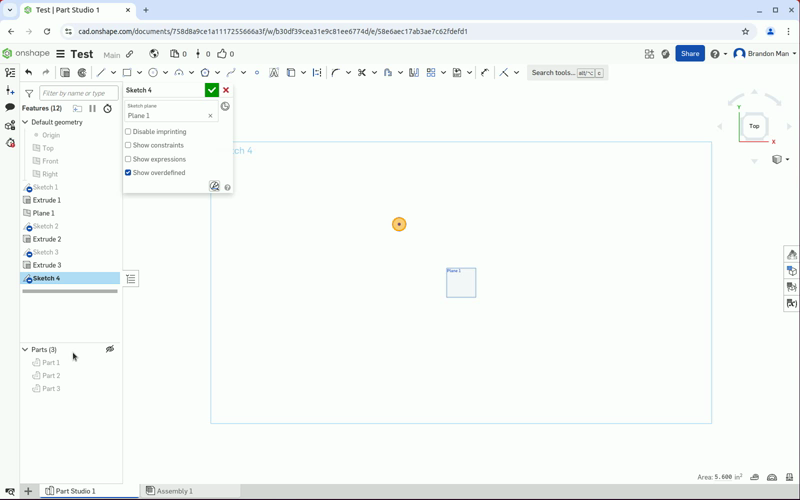
key(shift+e)
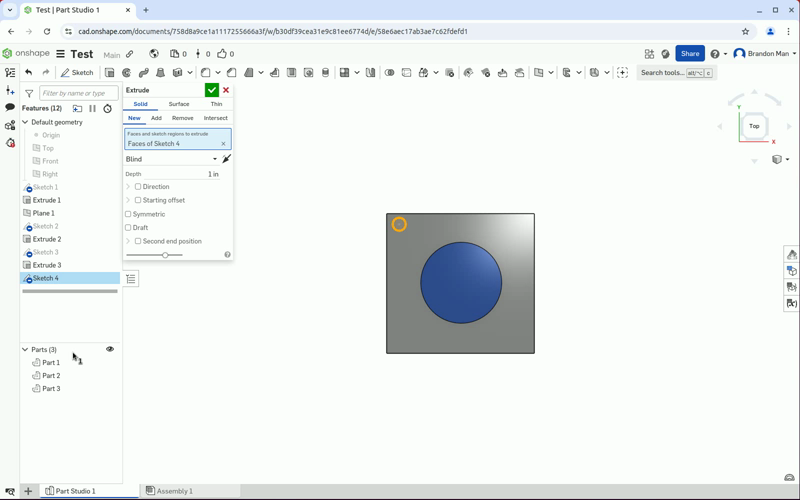
mouse_move(143, 106)
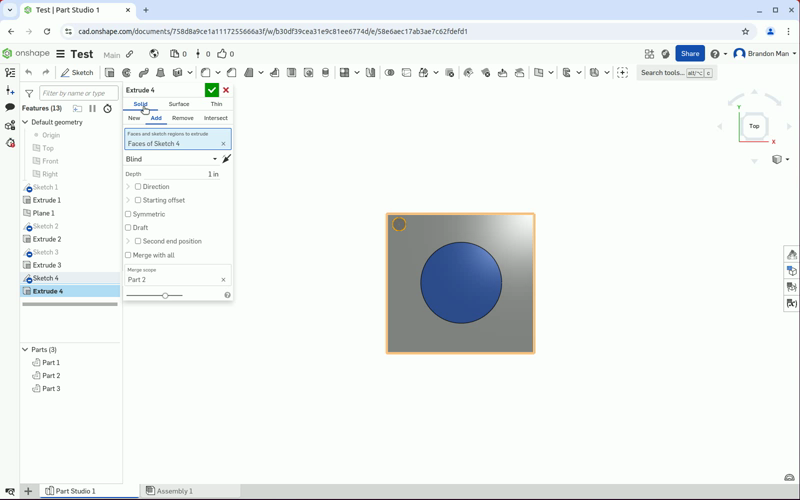
click(143, 106)
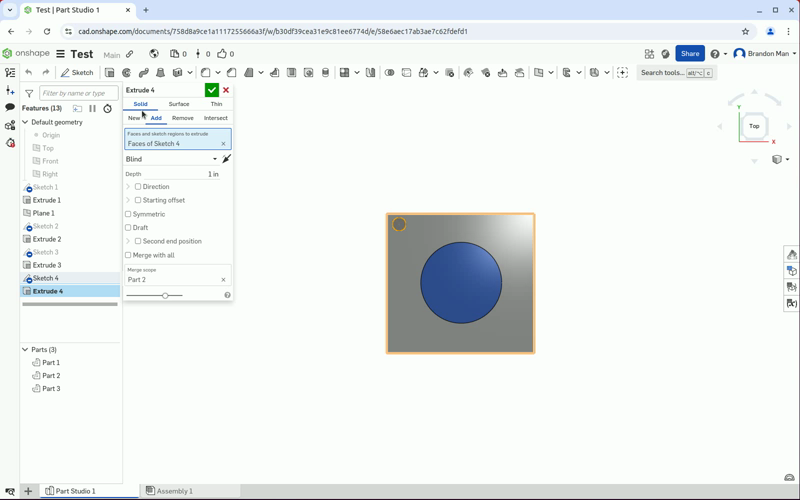
mouse_move(137, 120)
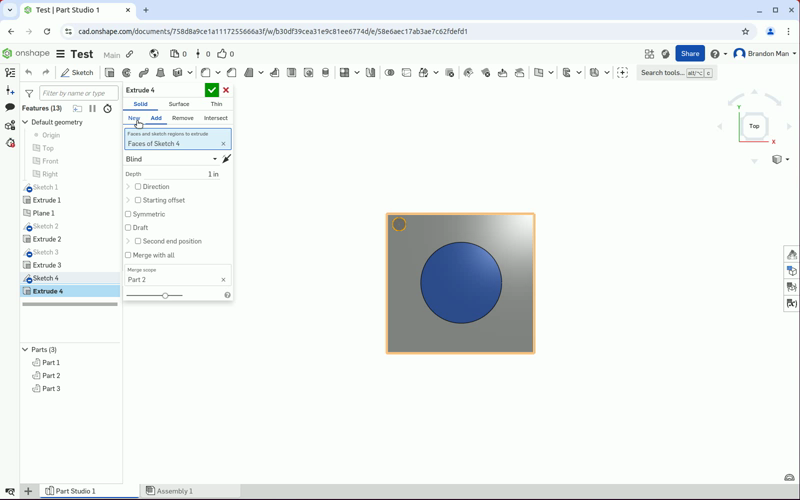
click(137, 120)
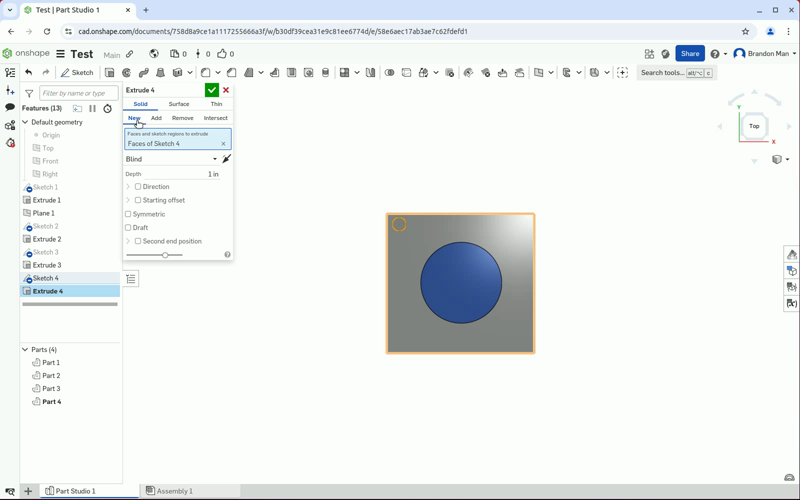
key(tab, 4)
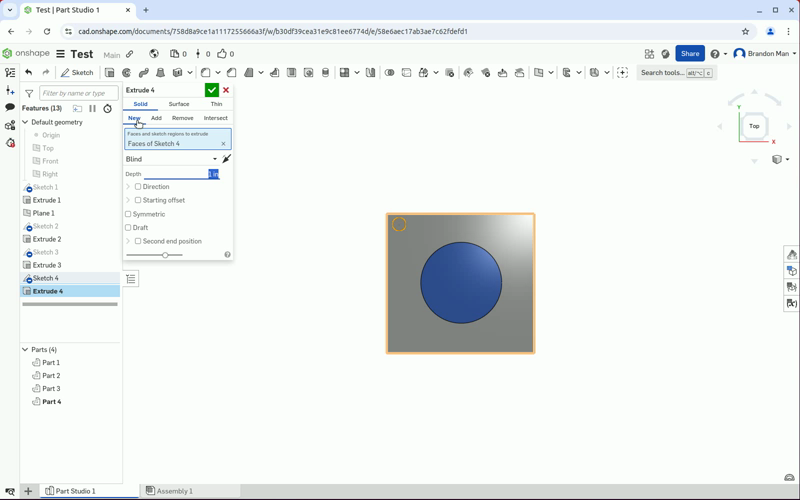
text(2.889)
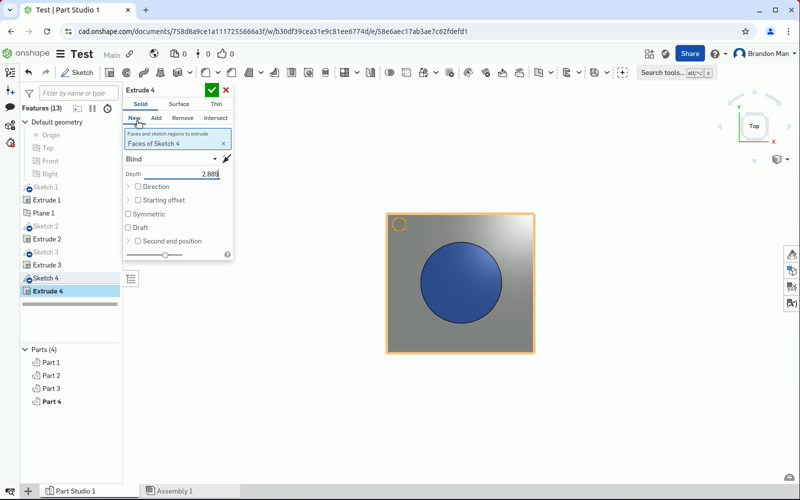
key(enter)
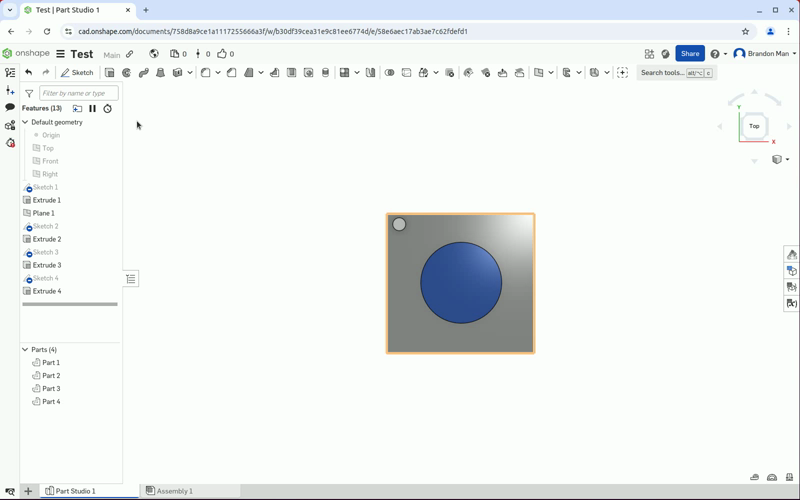
key(shift+h)
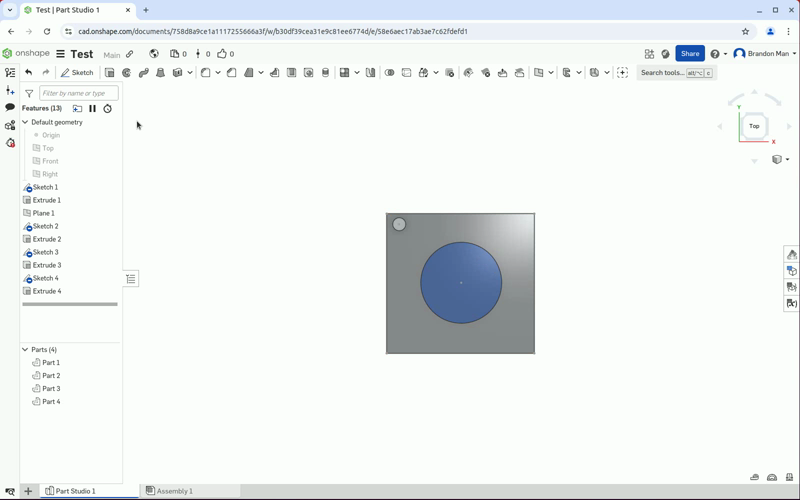
key(shift+h)
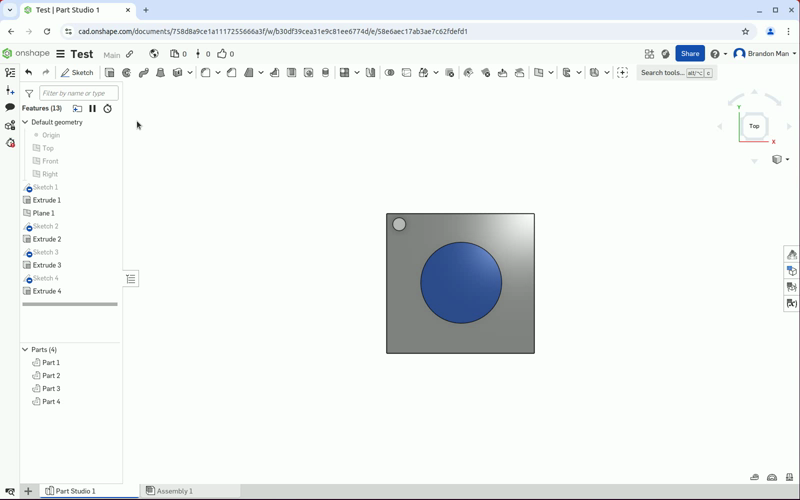
mouse_move(73, 189)
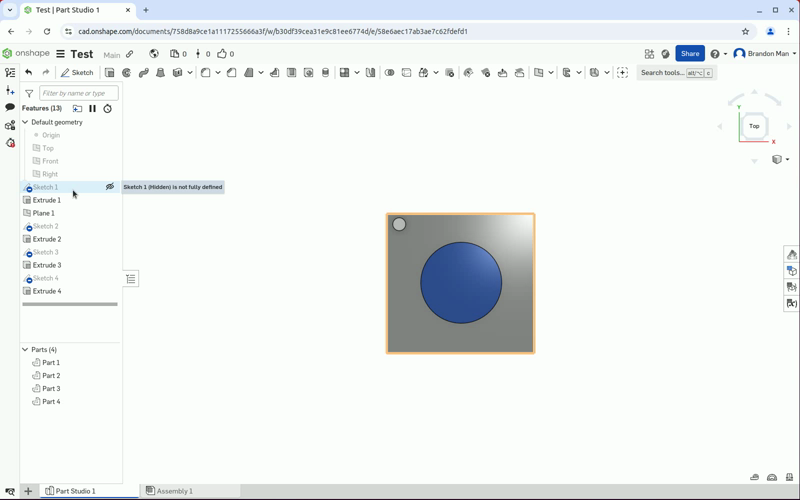
click(73, 189)
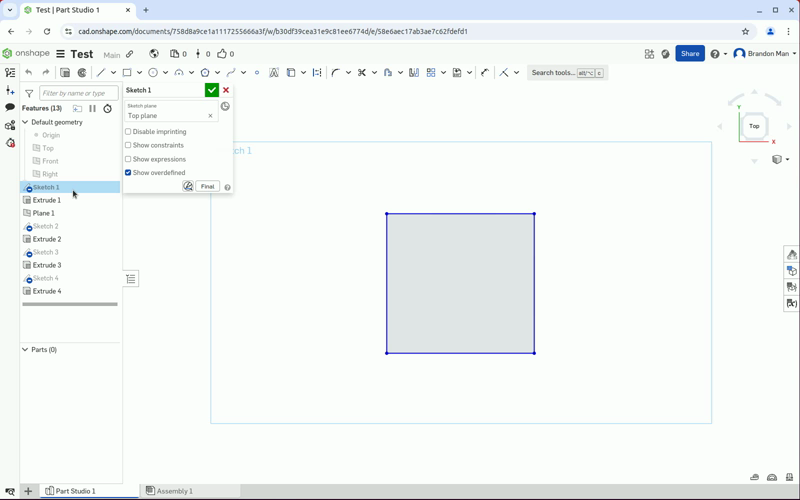
mouse_move(229, 92)
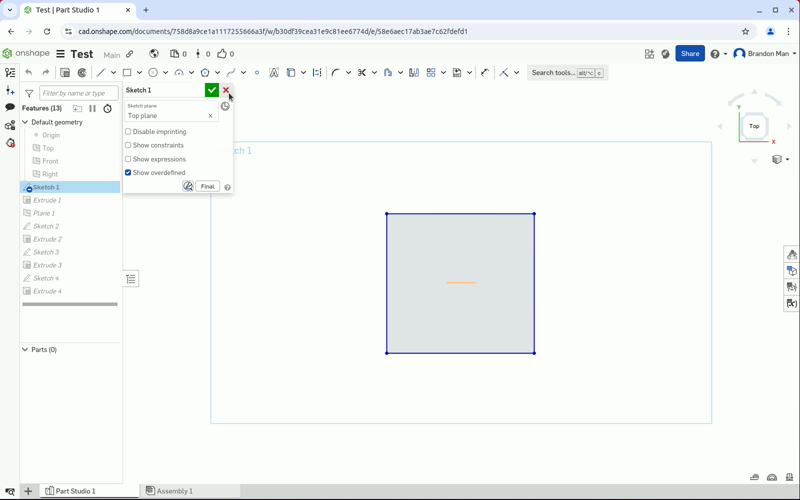
click(229, 92)
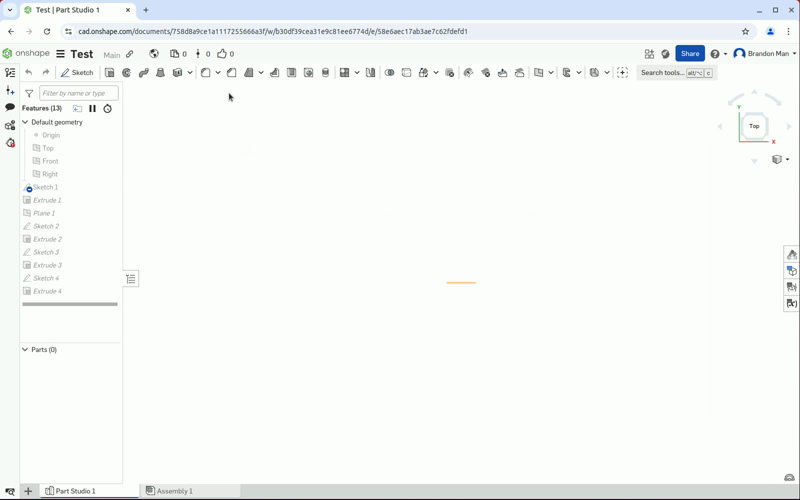
key(shift+s)
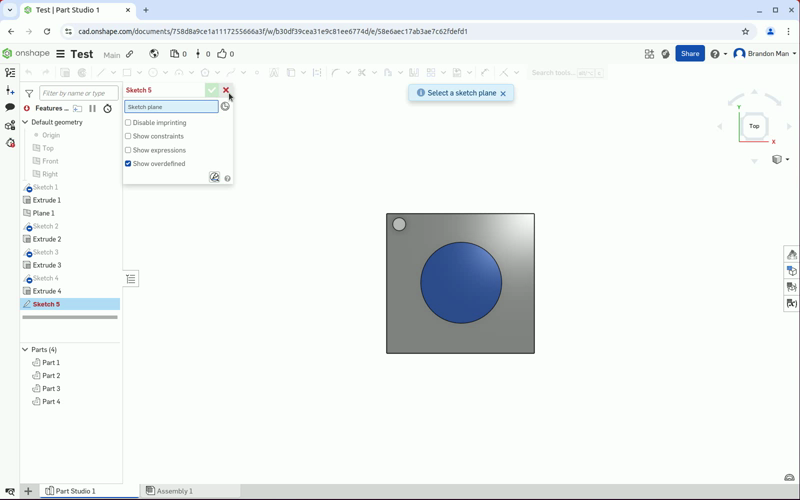
mouse_move(73, 215)
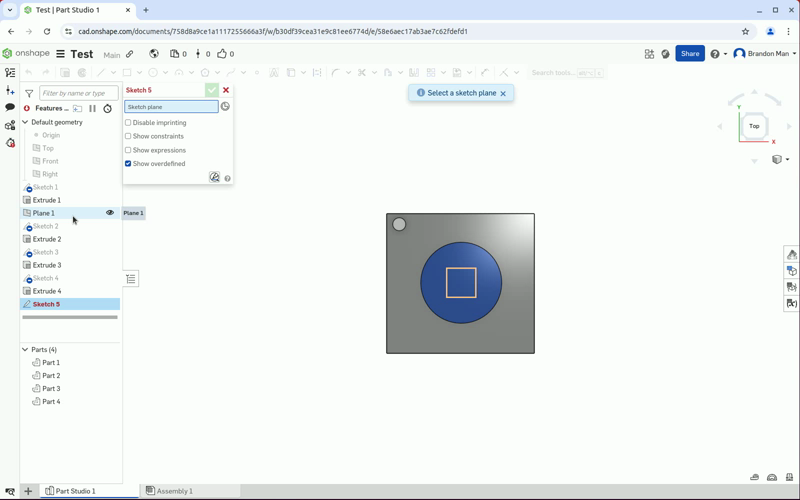
click(73, 215)
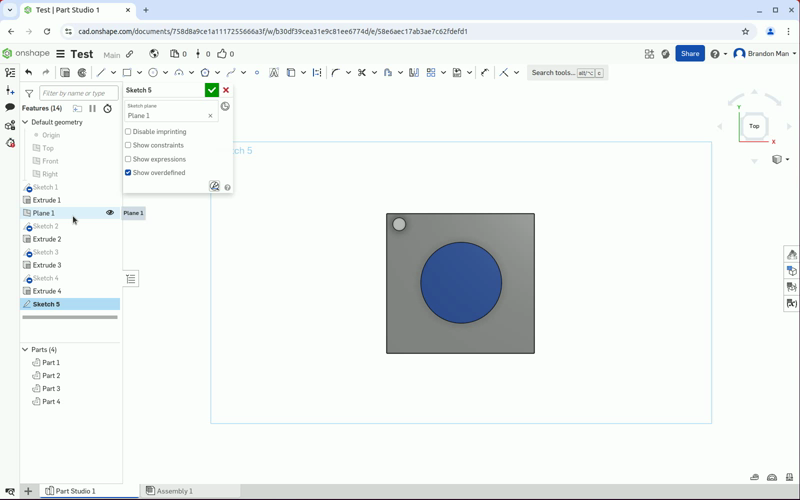
mouse_move(73, 352)
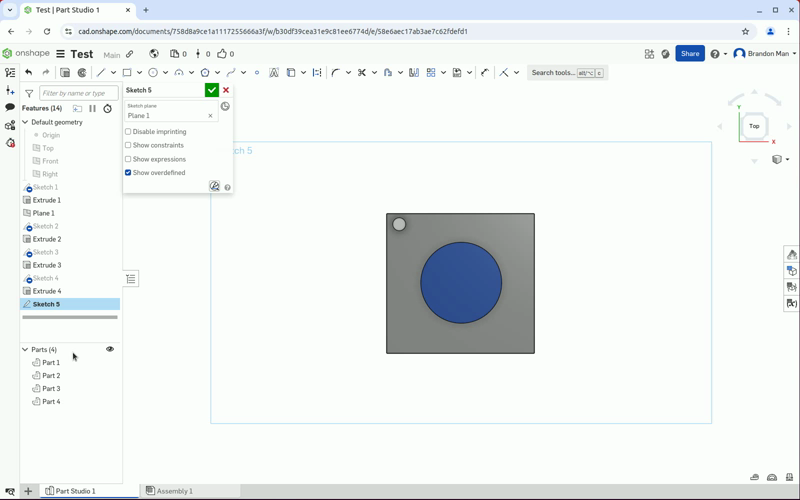
key(y)
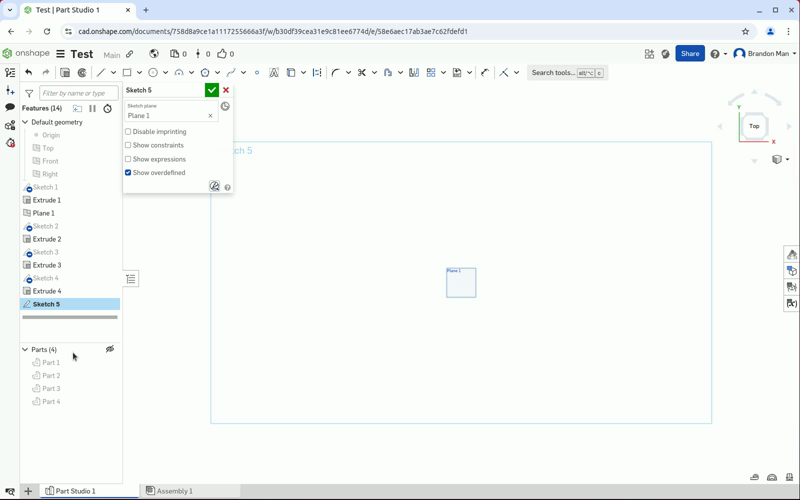
key(c)
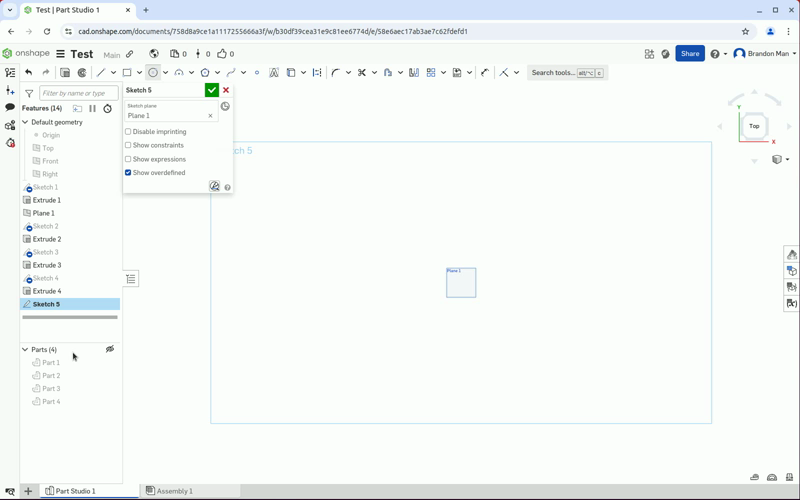
key_down(shift)
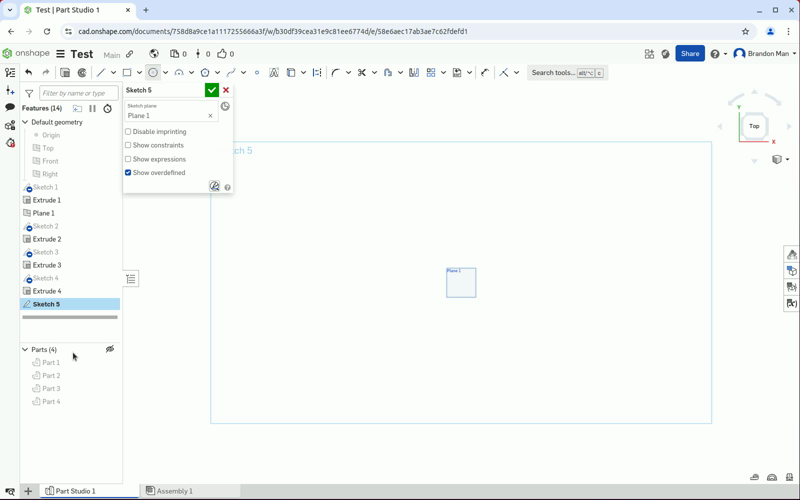
mouse_move(523, 224)
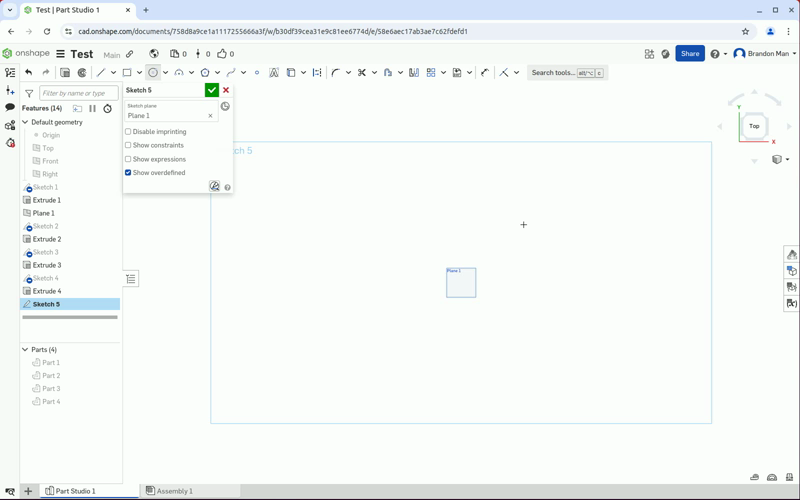
click(523, 224)
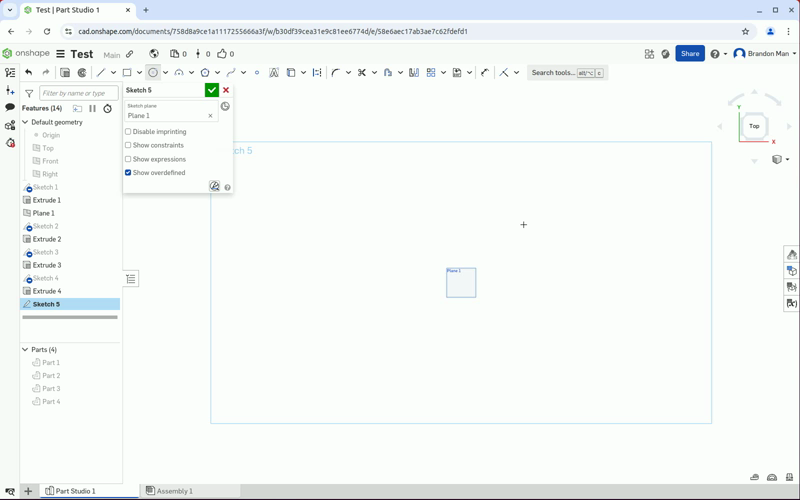
key_up(shift)
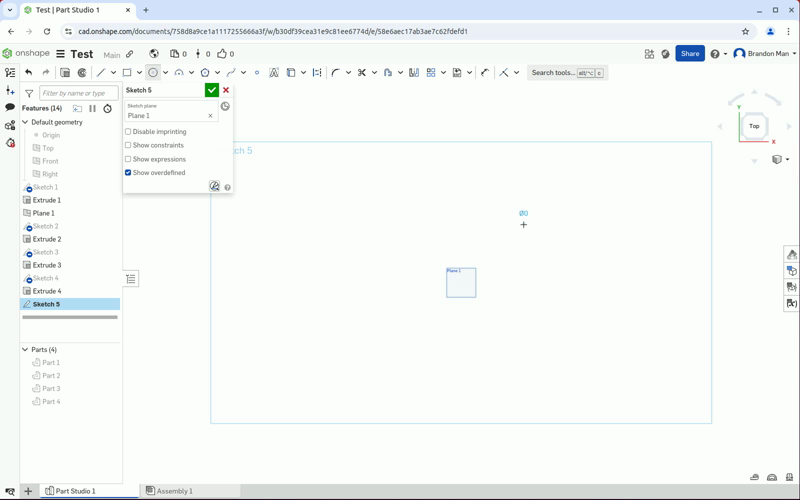
mouse_move(529, 224)
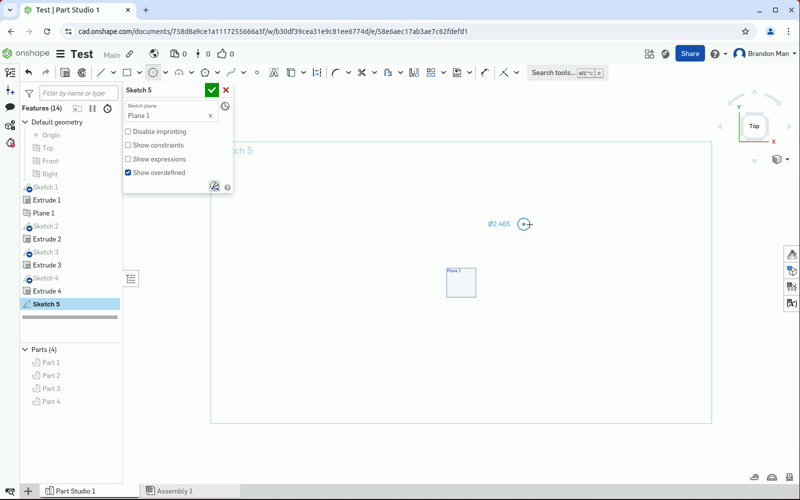
click(529, 224)
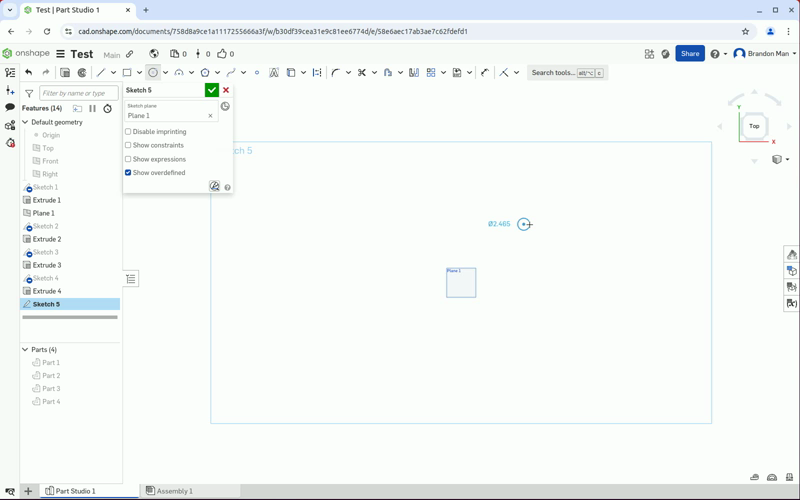
key(esc)
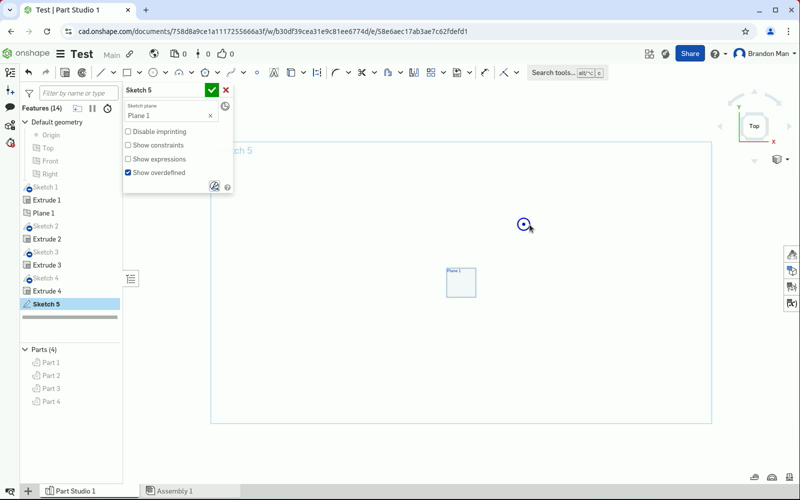
mouse_move(526, 222)
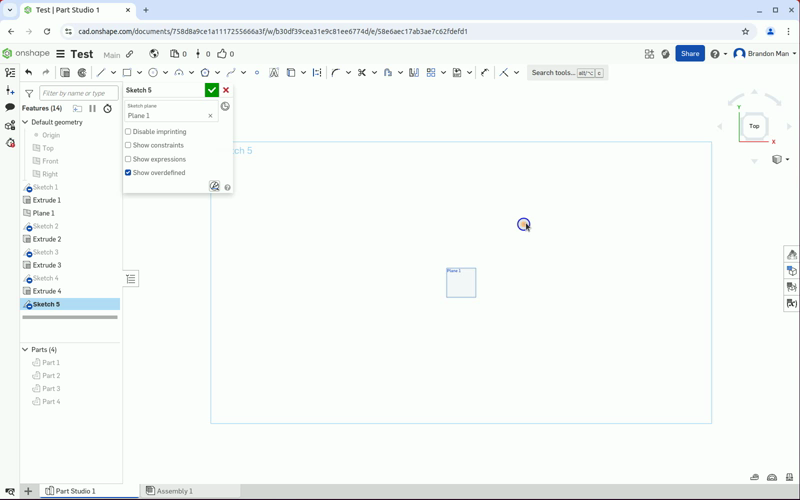
scroll(6)
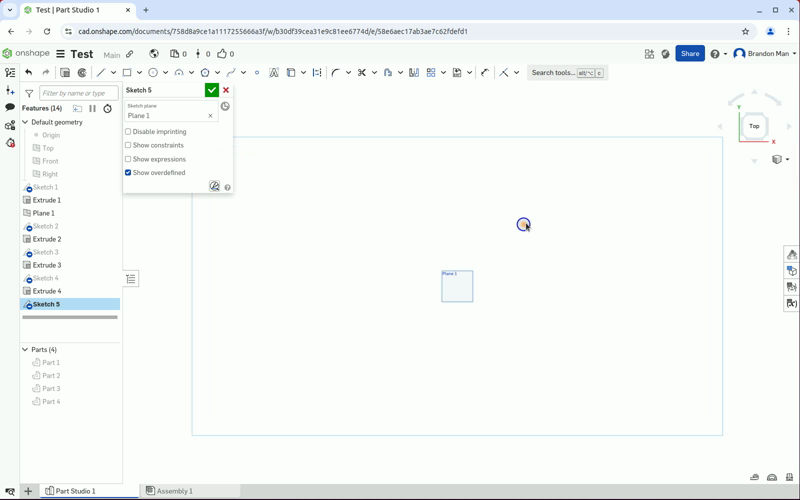
scroll(6)
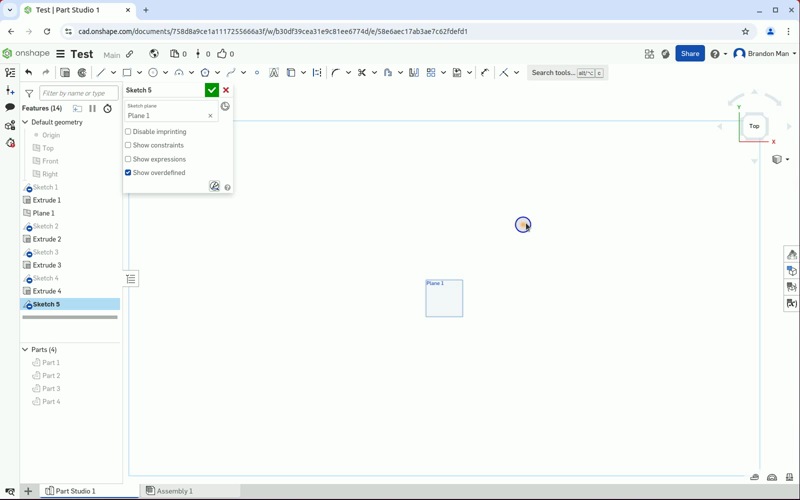
scroll(6)
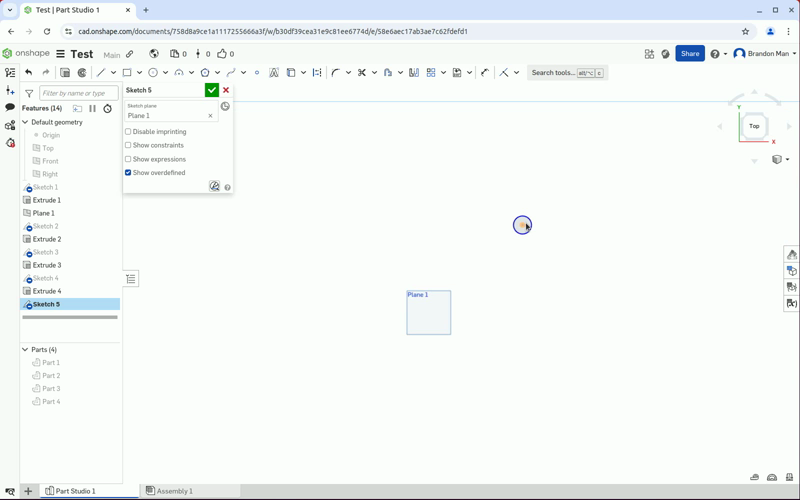
scroll(6)
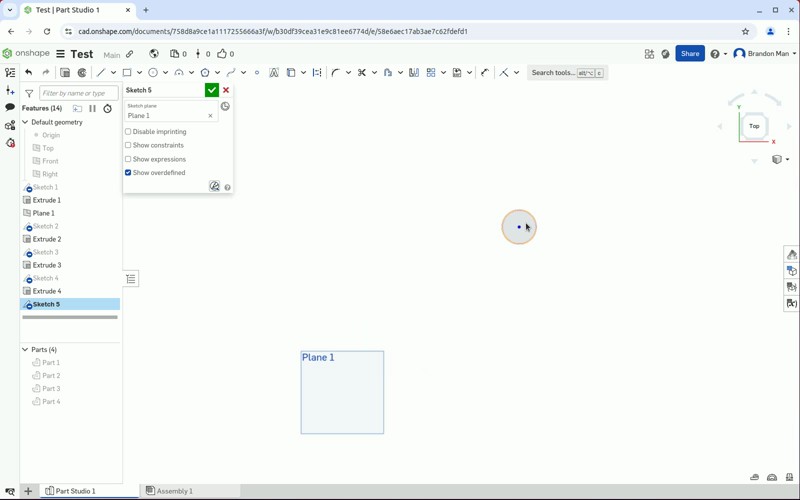
scroll(6)
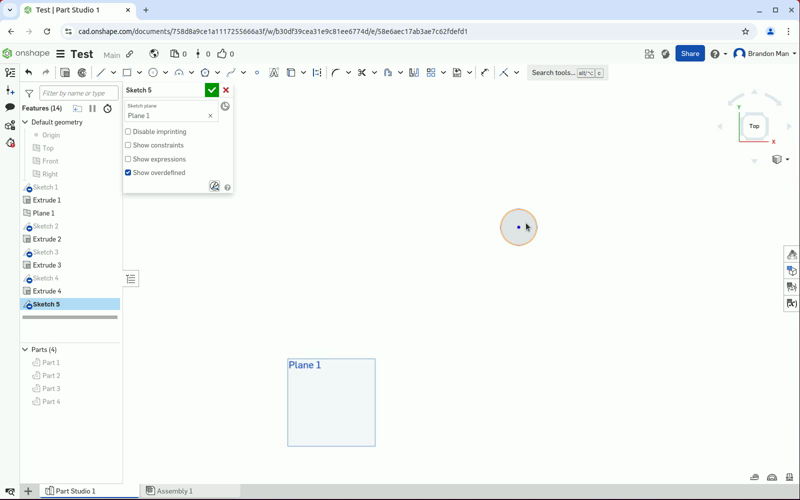
scroll(6)
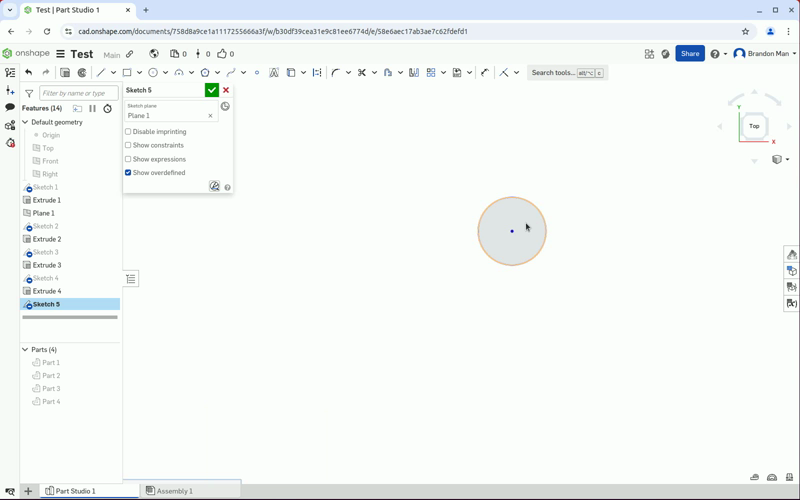
scroll(6)
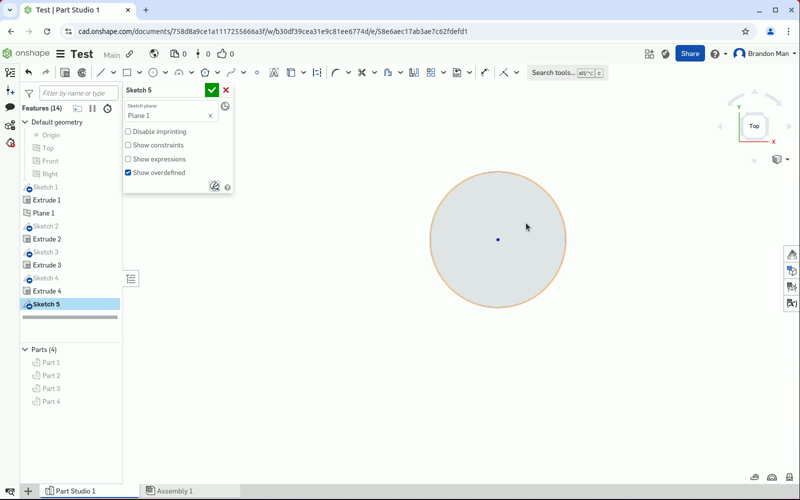
click(526, 222)
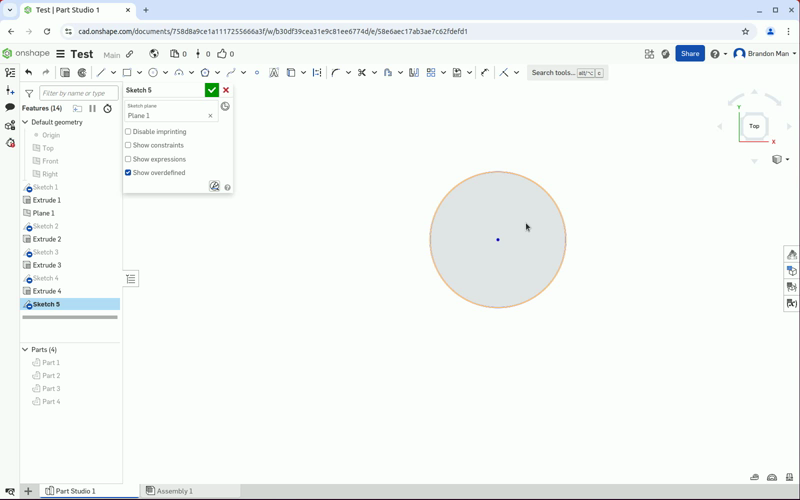
scroll(-6)
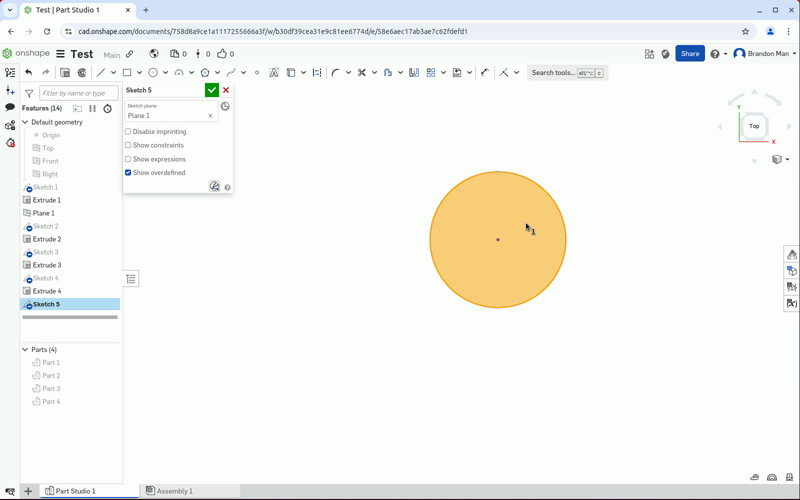
scroll(-6)
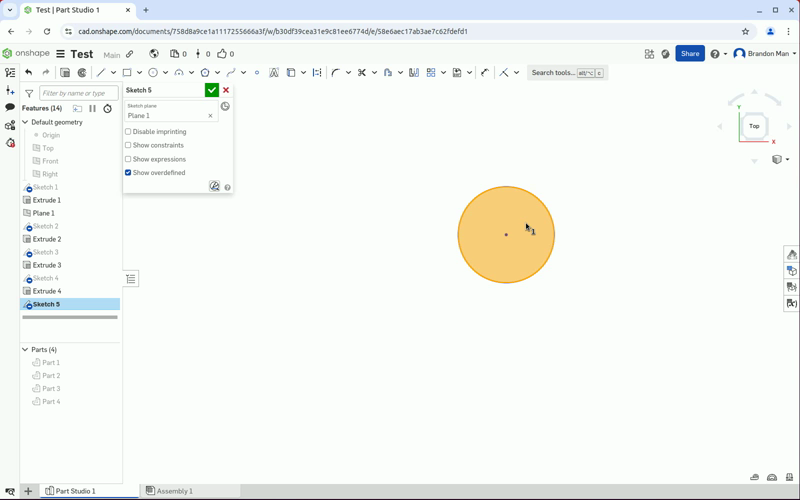
scroll(-6)
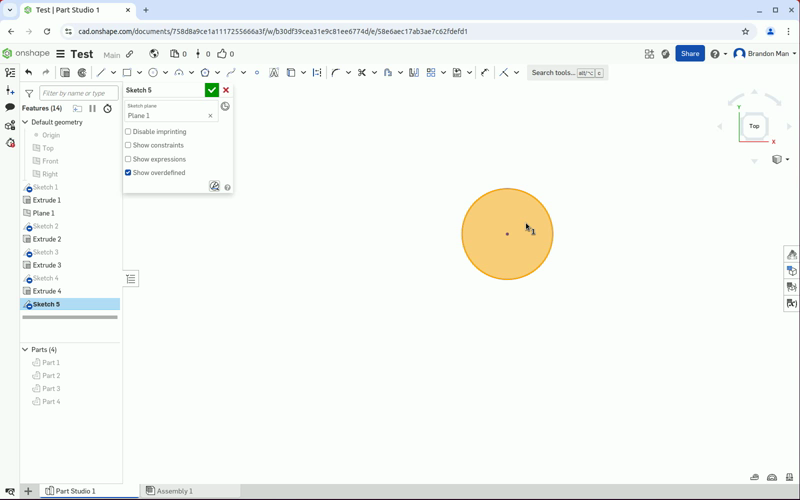
scroll(-6)
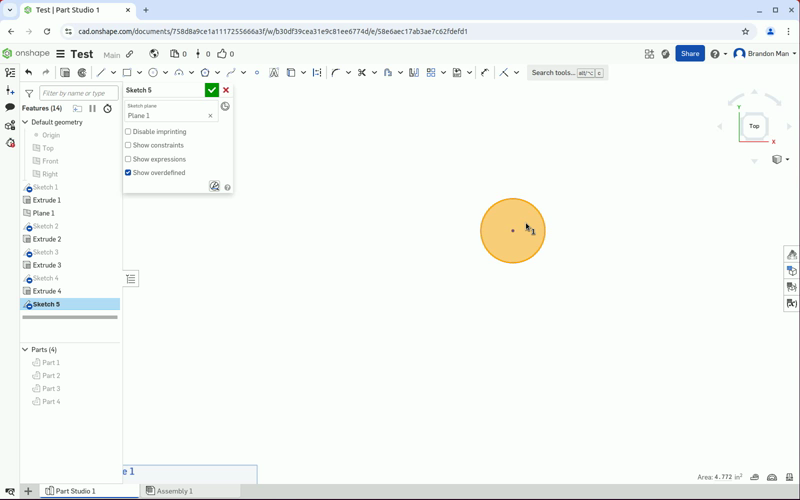
scroll(-6)
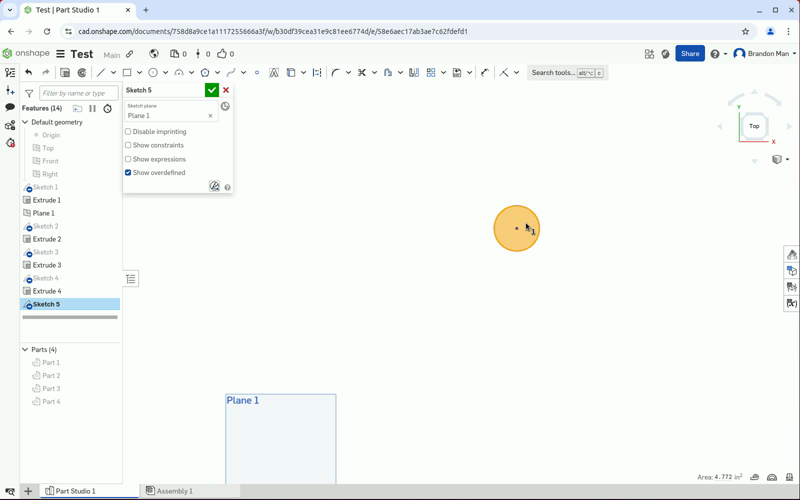
scroll(-6)
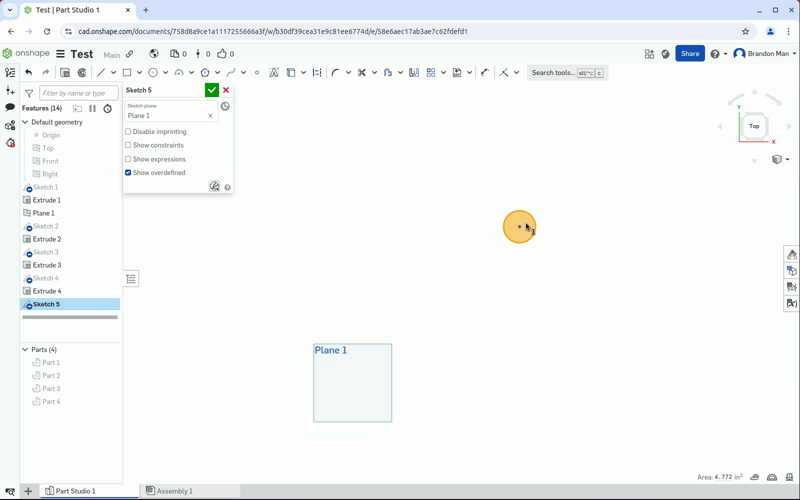
scroll(-6)
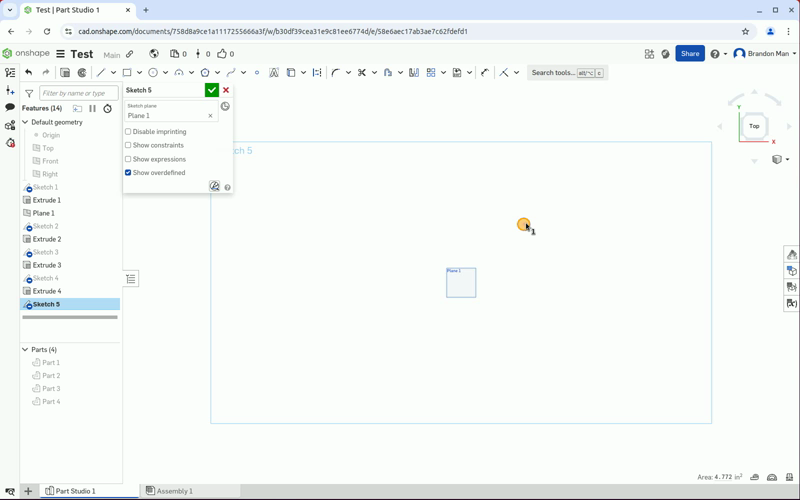
mouse_move(73, 352)
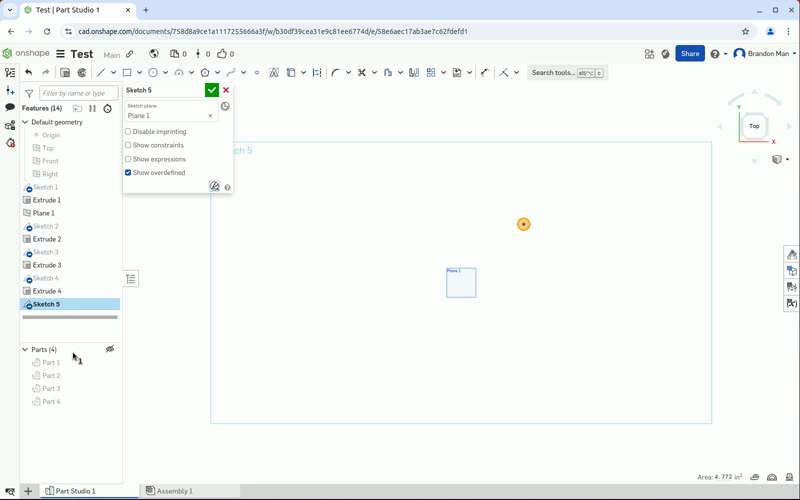
key(shift+y)
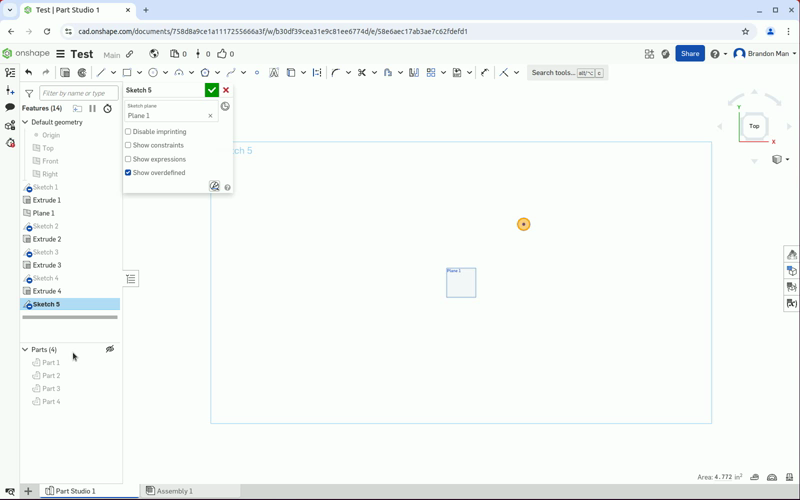
key(shift+e)
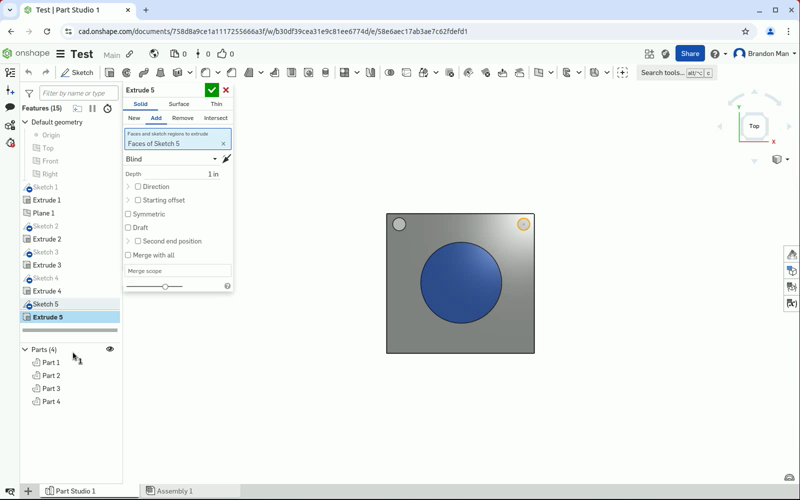
mouse_move(143, 106)
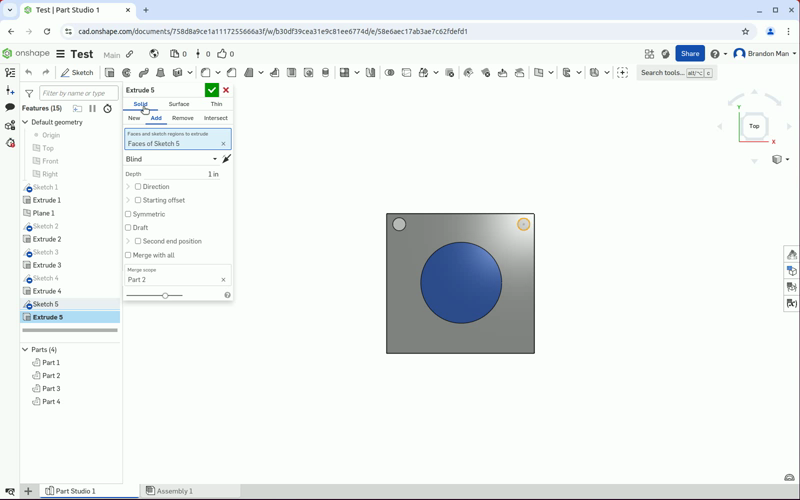
click(143, 106)
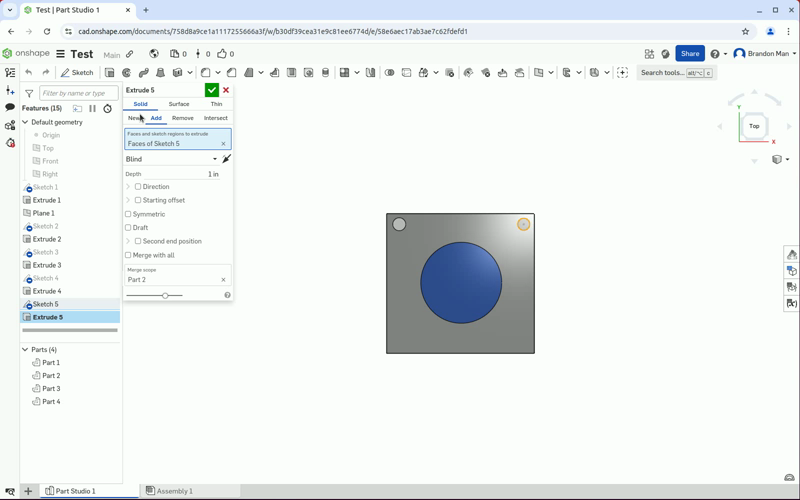
mouse_move(137, 120)
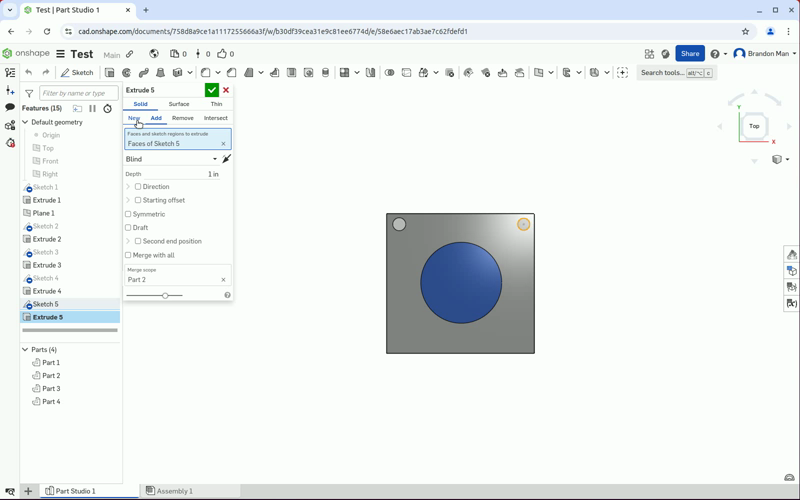
click(137, 120)
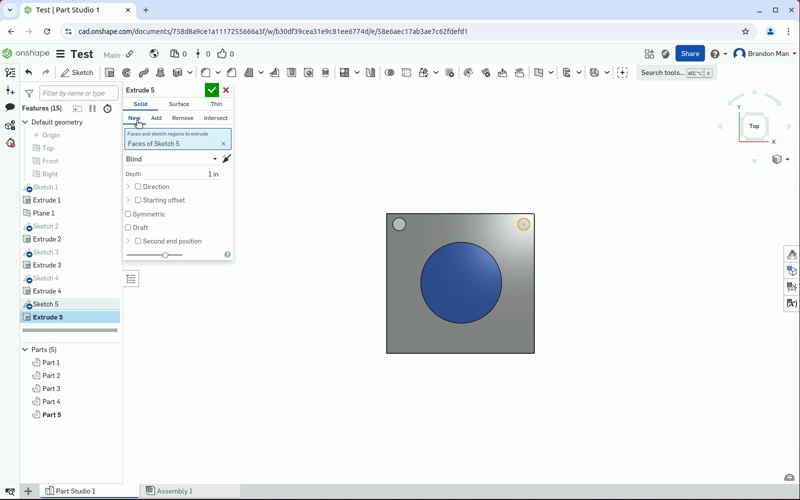
key(tab, 4)
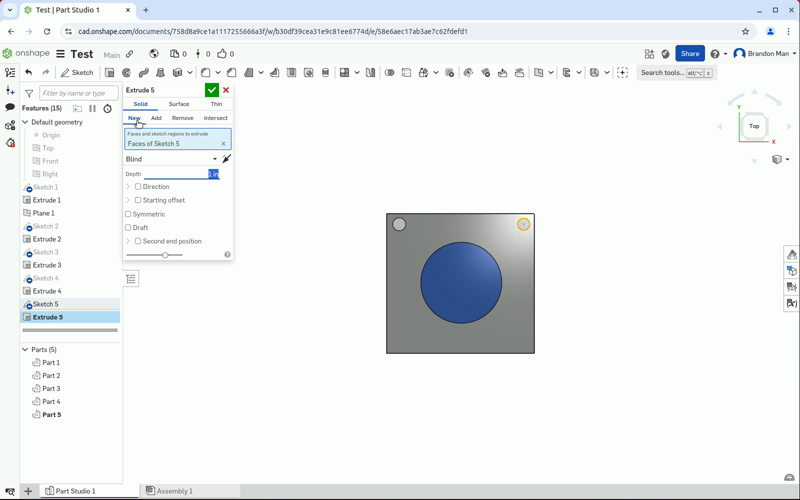
text(2.889)
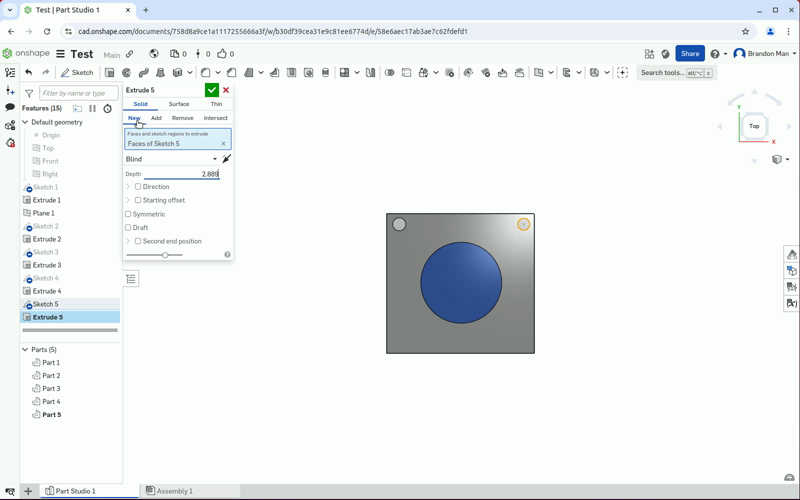
key(enter)
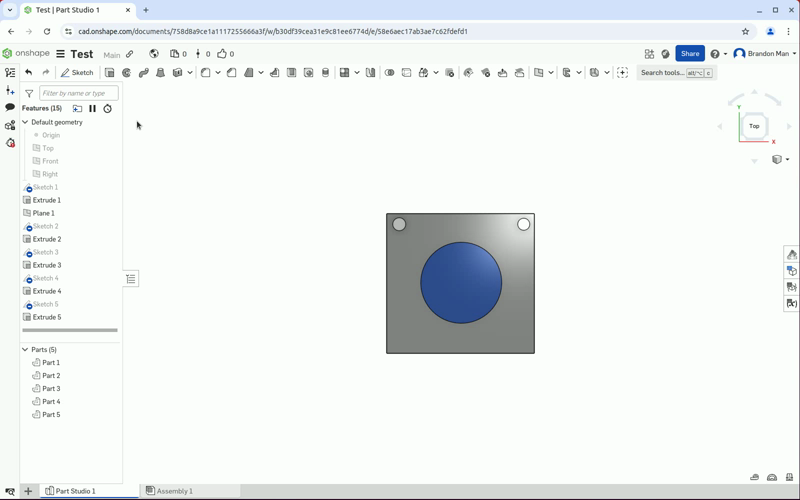
key(shift+h)
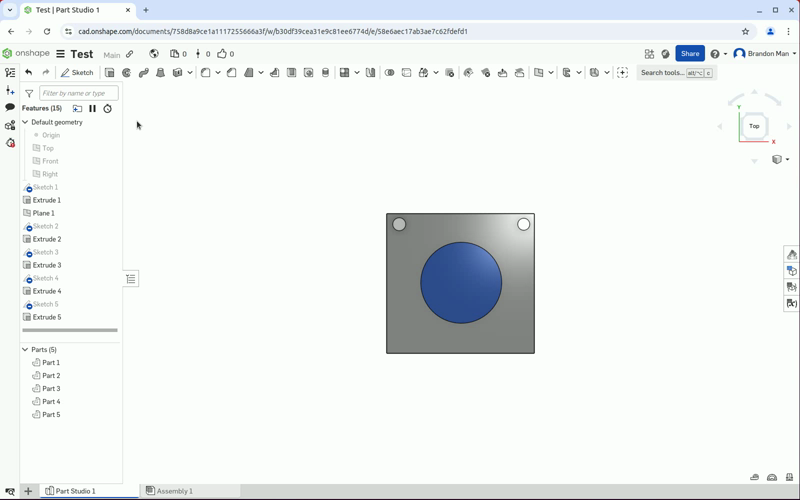
key(shift+h)
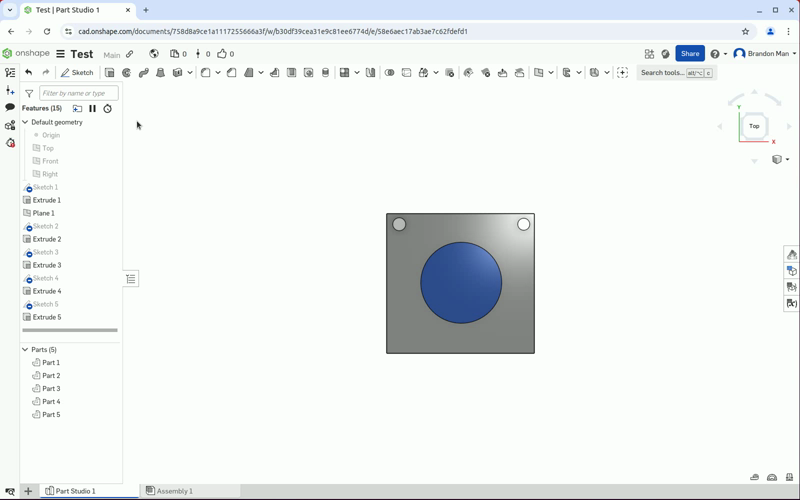
mouse_move(73, 189)
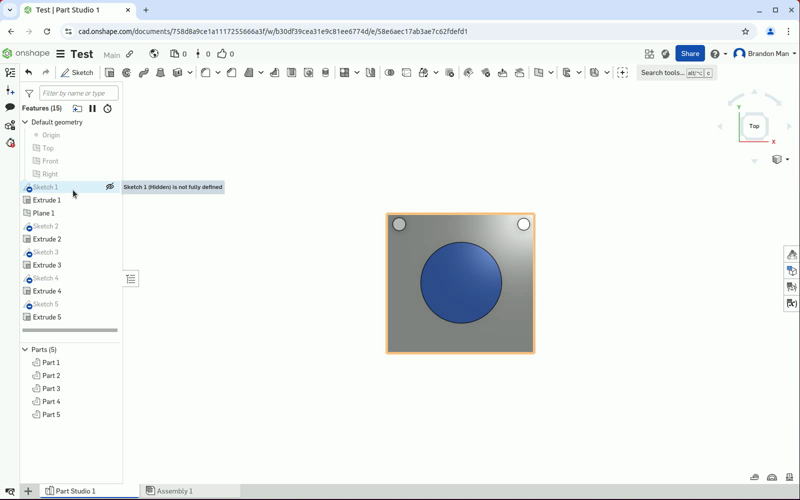
click(73, 189)
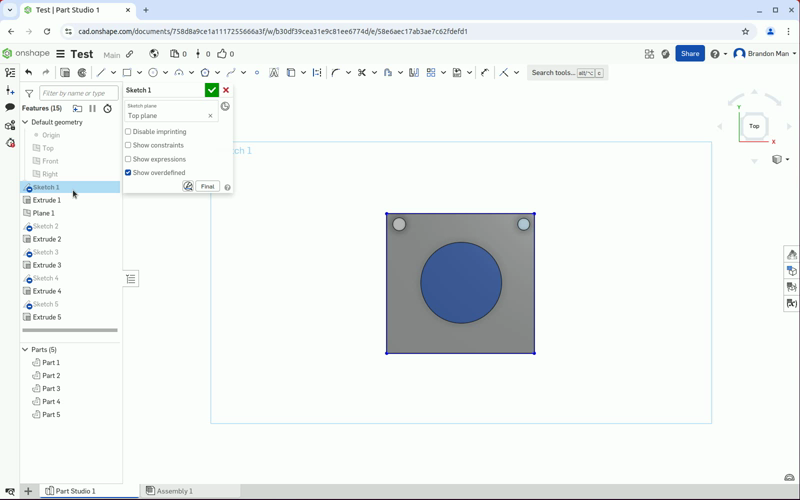
mouse_move(229, 92)
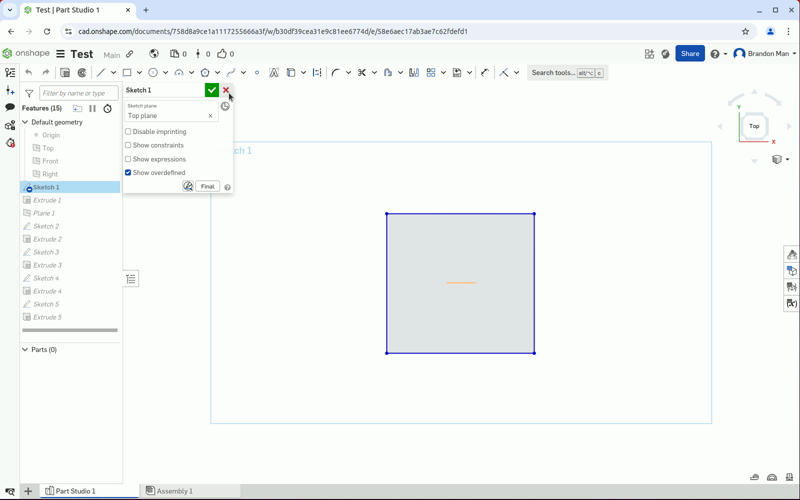
click(229, 92)
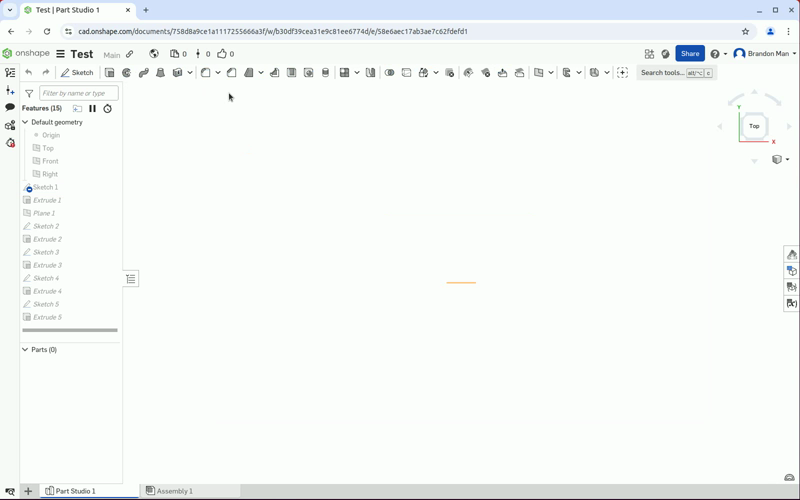
key(shift+s)
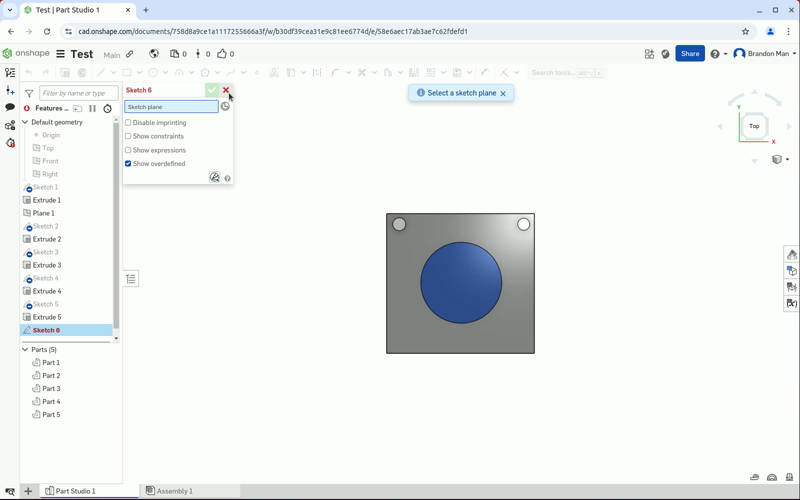
mouse_move(69, 215)
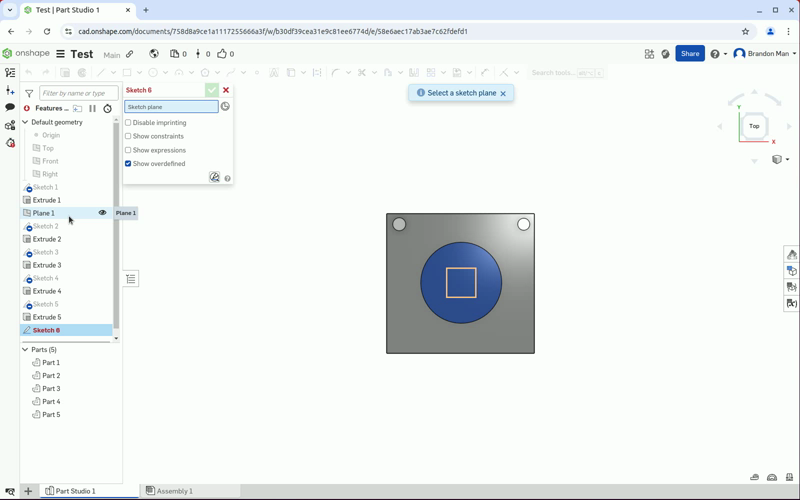
click(69, 215)
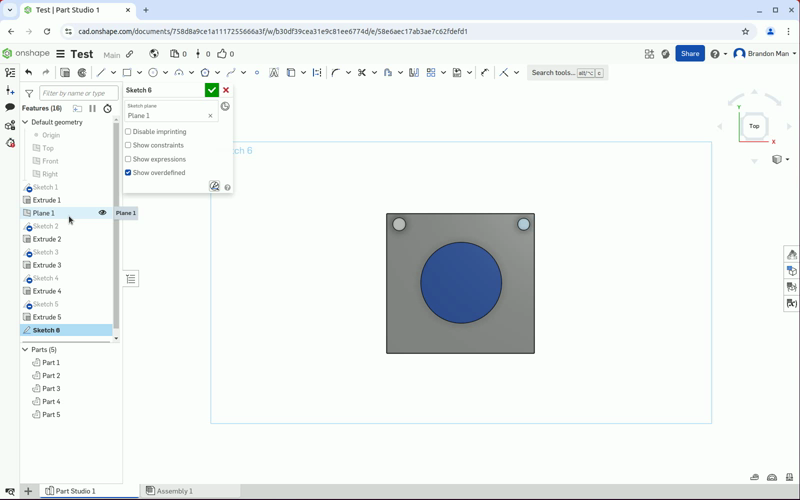
mouse_move(73, 352)
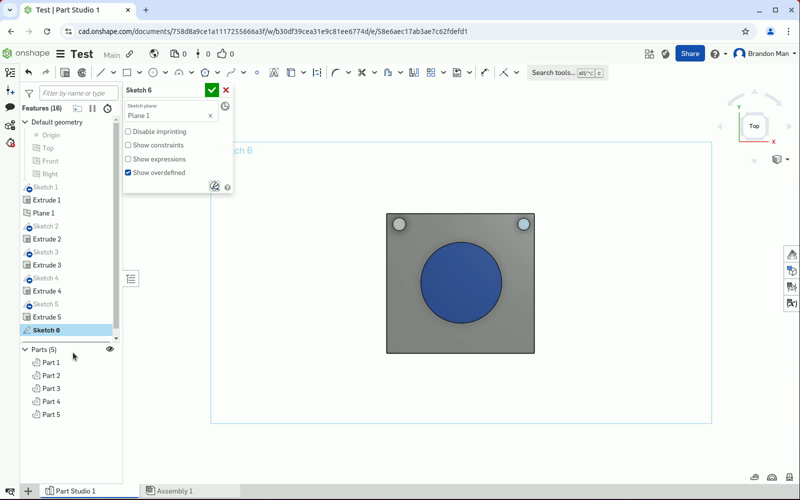
key(y)
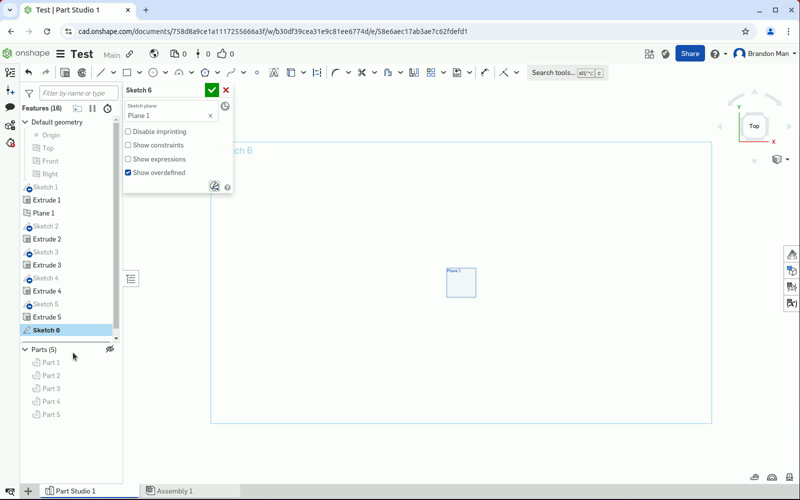
key(c)
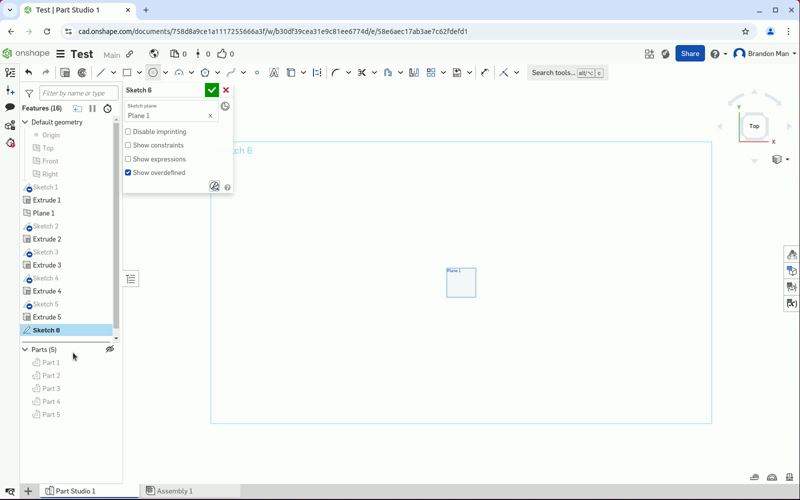
key_down(shift)
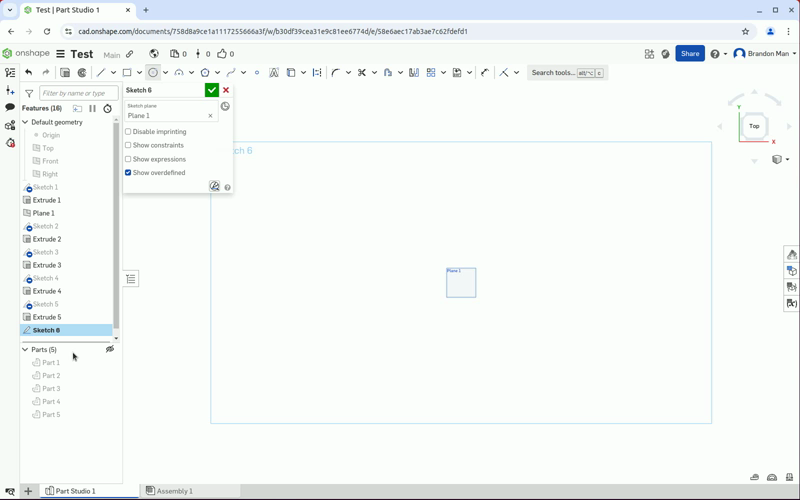
mouse_move(523, 341)
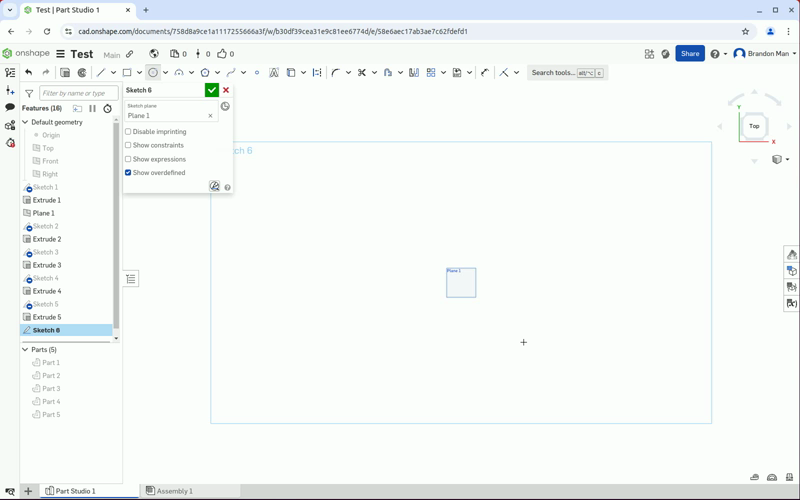
click(523, 341)
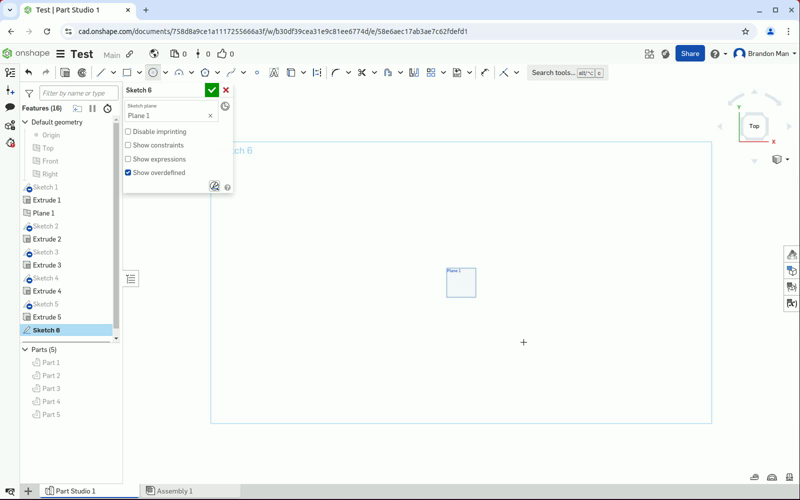
key_up(shift)
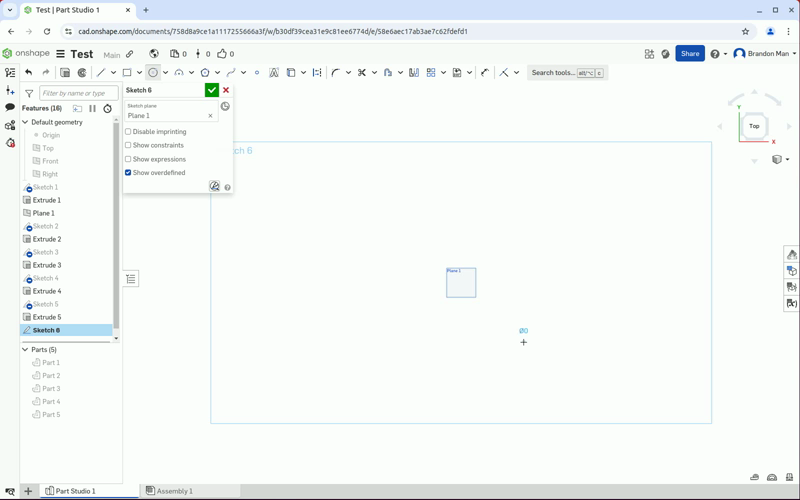
mouse_move(529, 341)
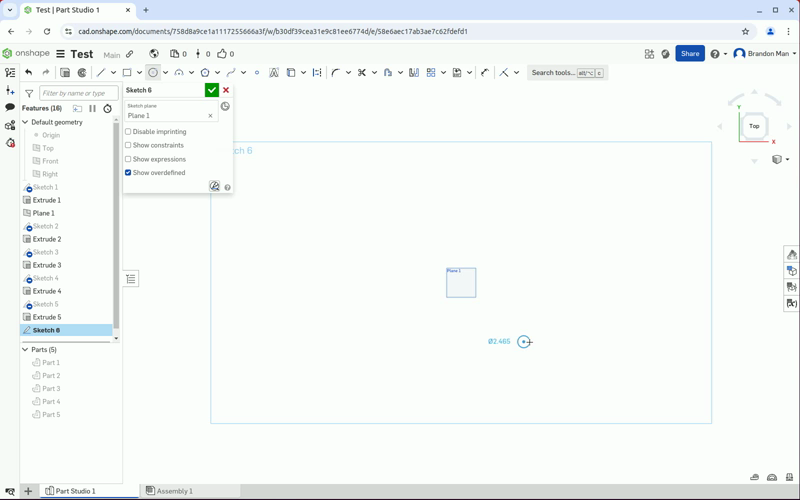
click(529, 341)
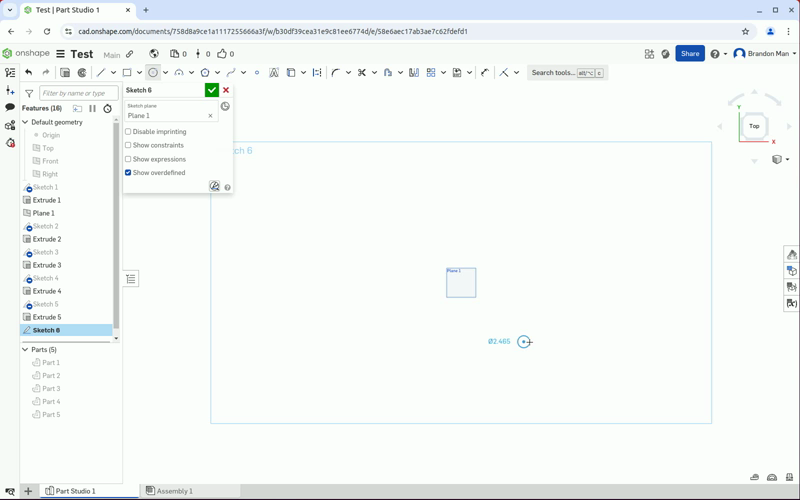
key(esc)
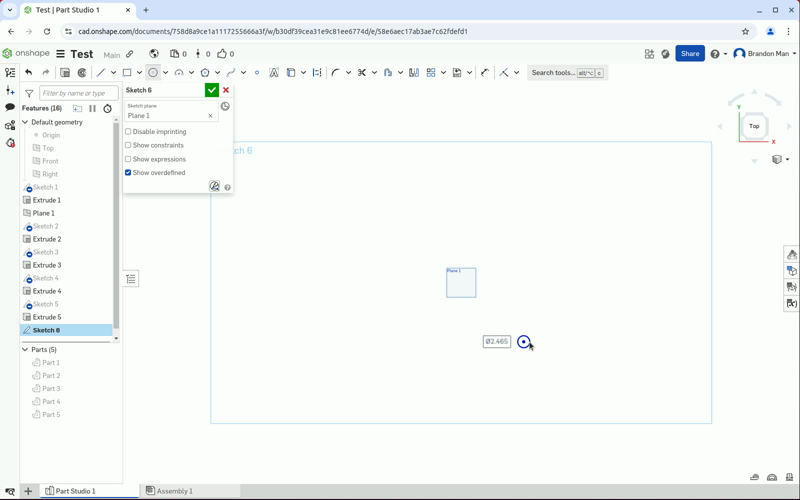
mouse_move(525, 339)
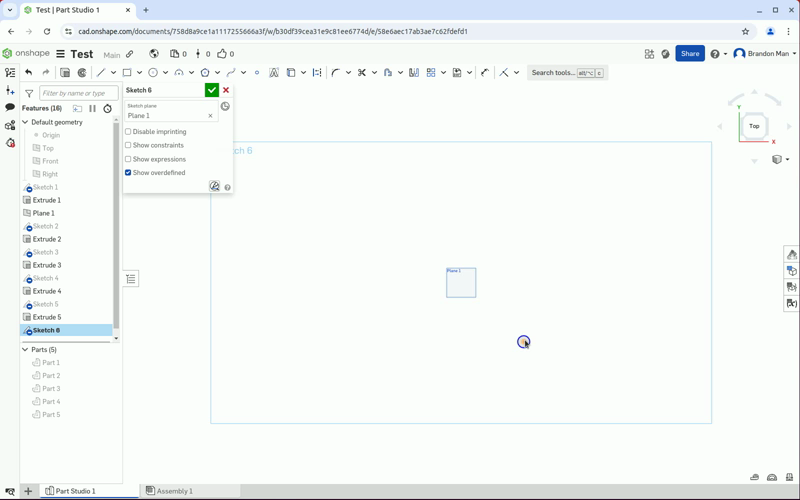
scroll(6)
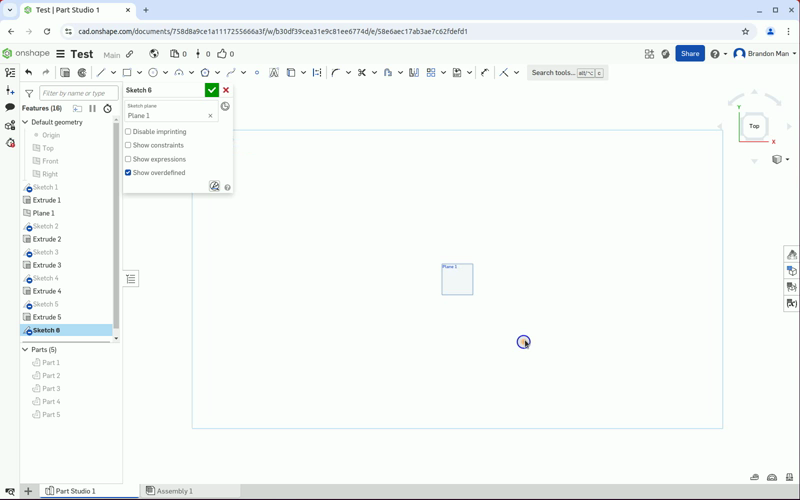
scroll(6)
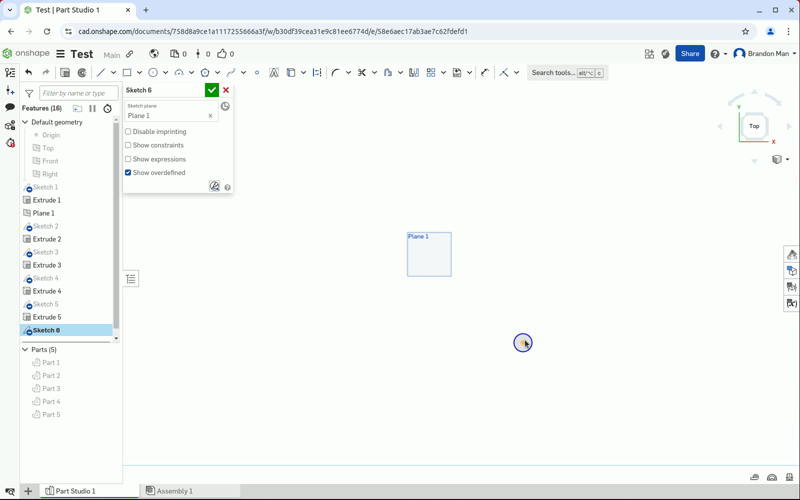
scroll(6)
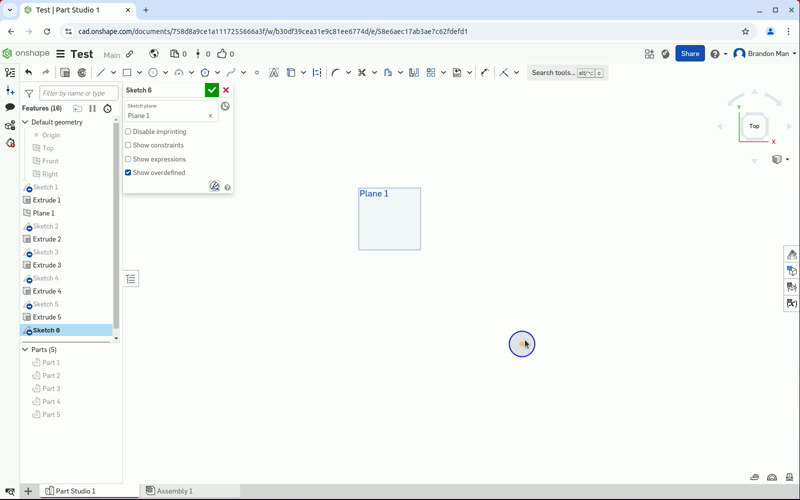
scroll(6)
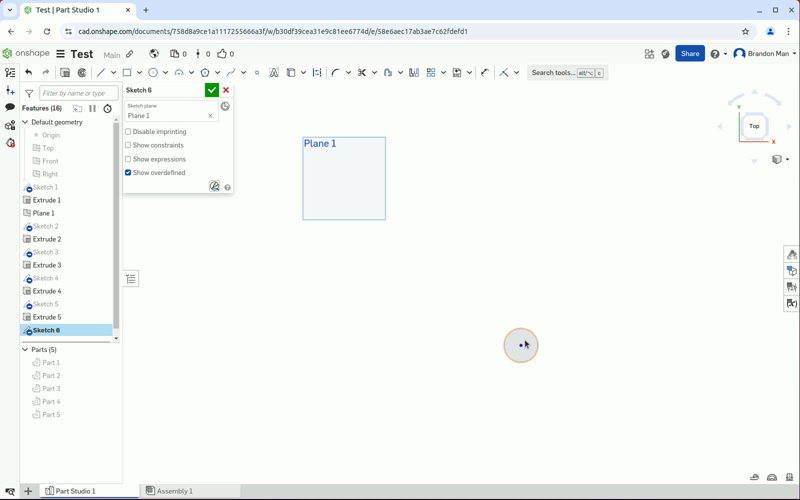
scroll(6)
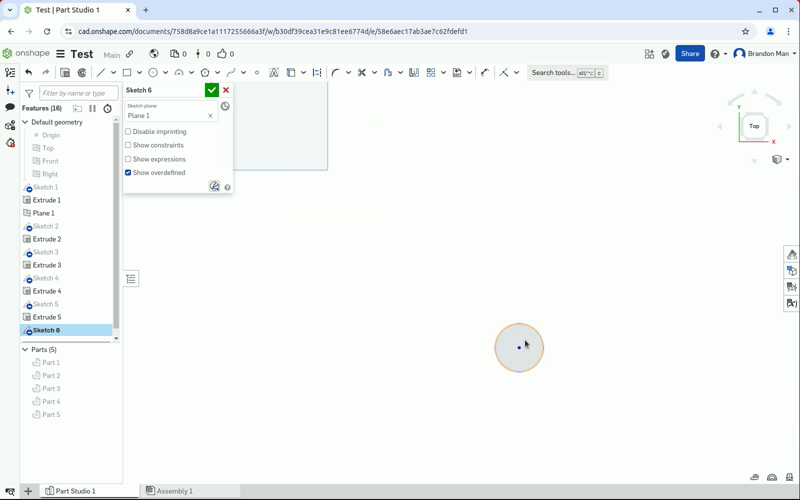
scroll(6)
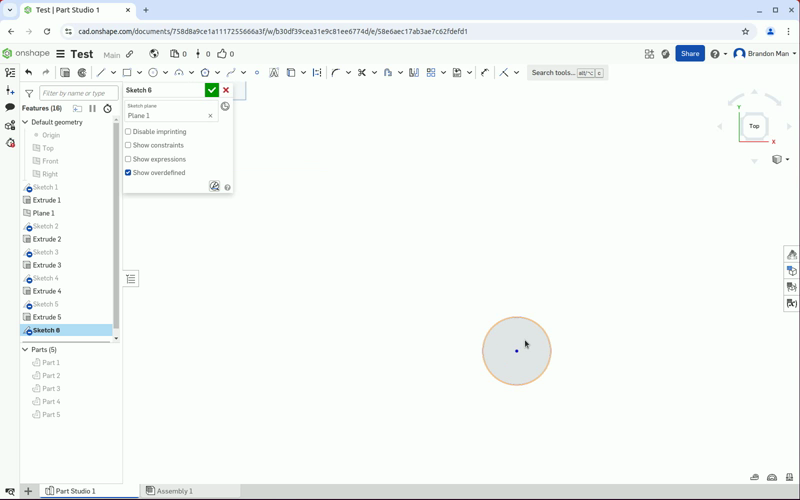
scroll(6)
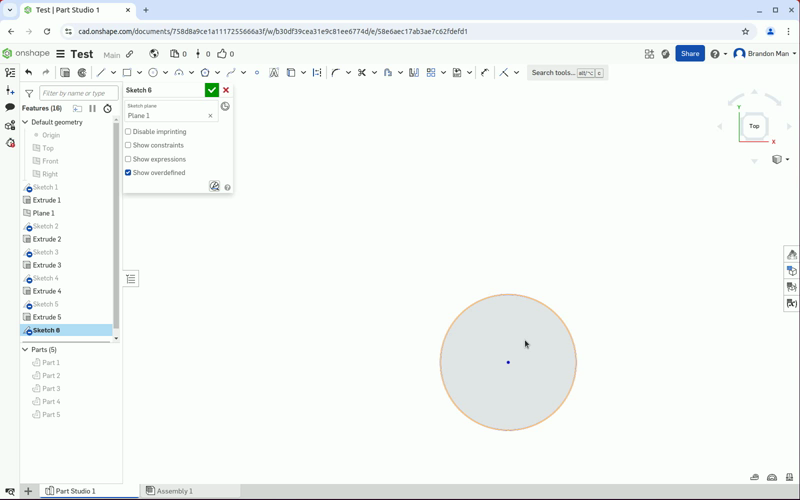
click(525, 339)
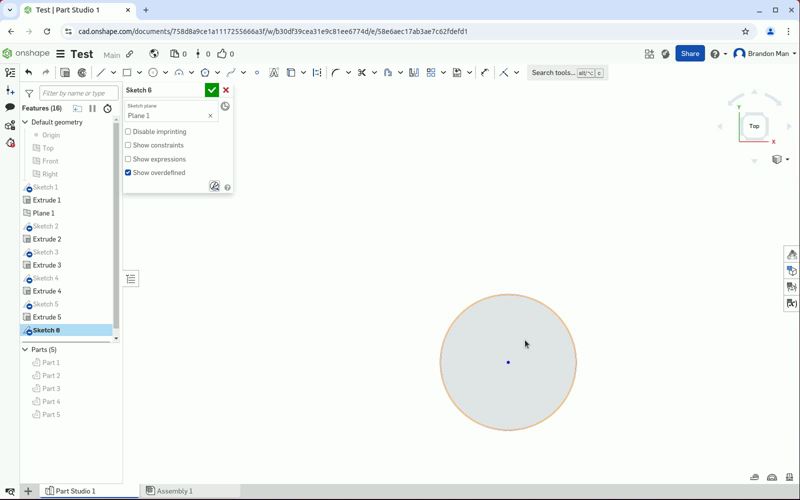
scroll(-6)
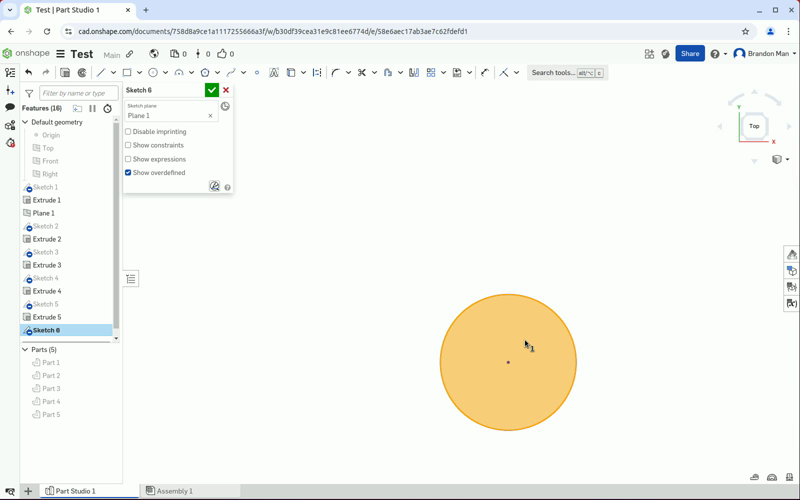
scroll(-6)
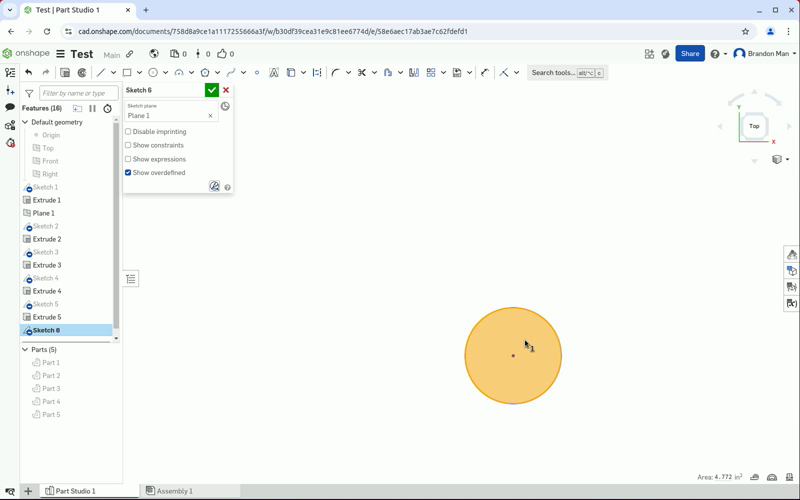
scroll(-6)
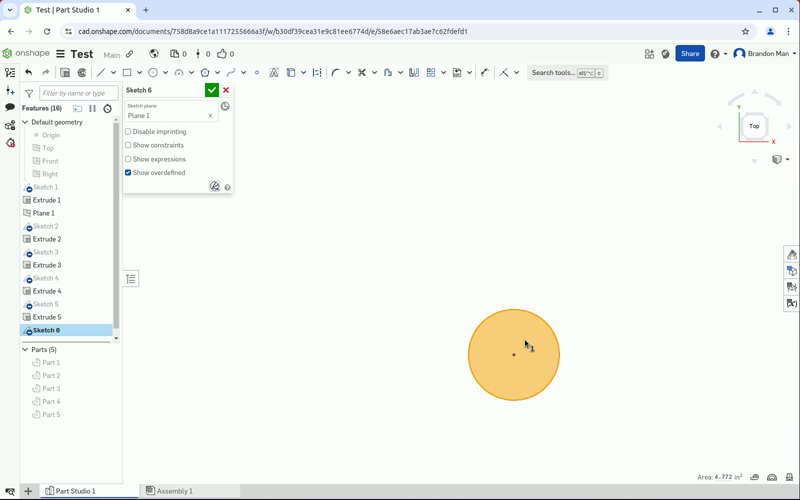
scroll(-6)
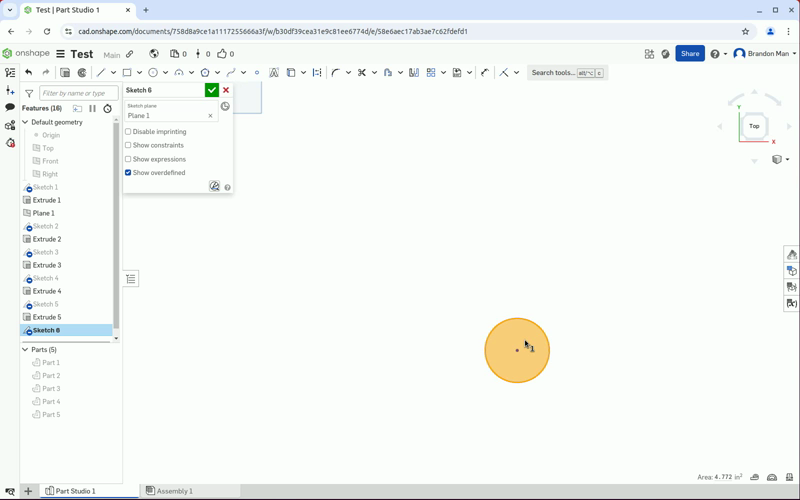
scroll(-6)
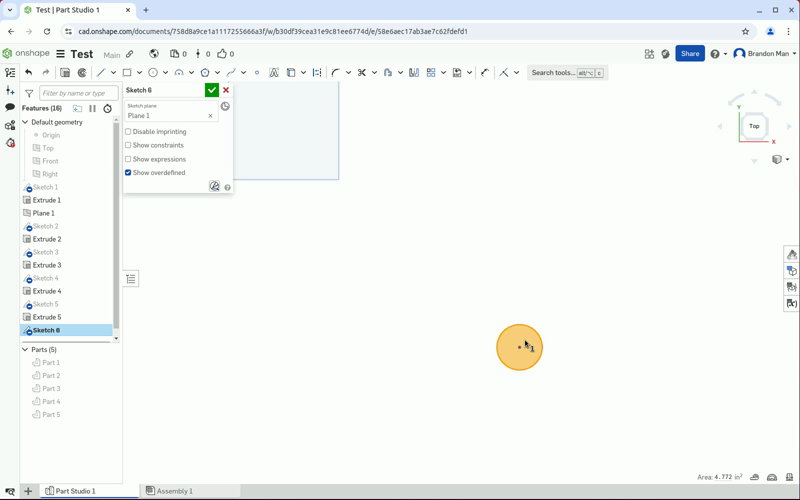
scroll(-6)
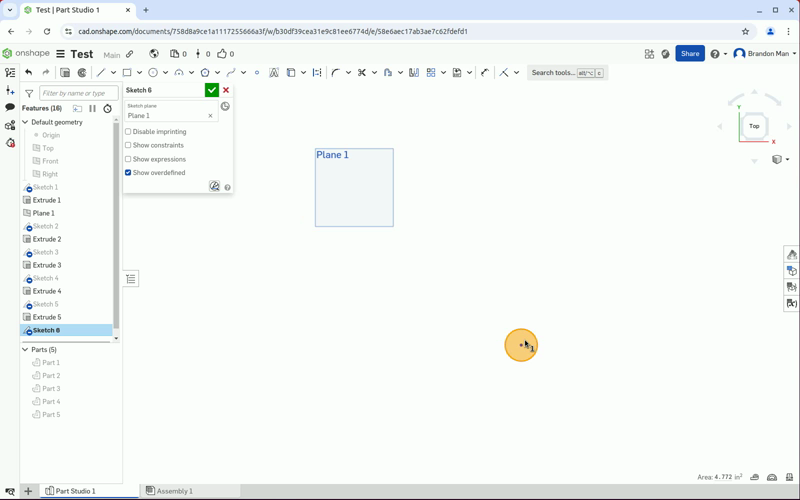
scroll(-6)
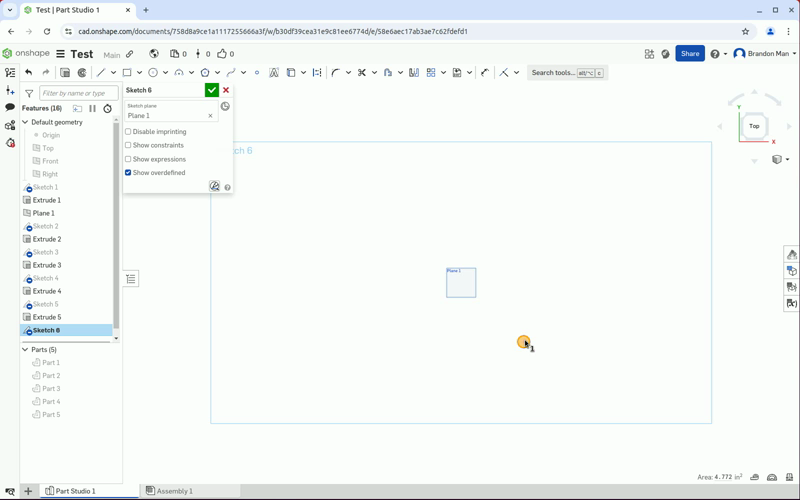
mouse_move(73, 352)
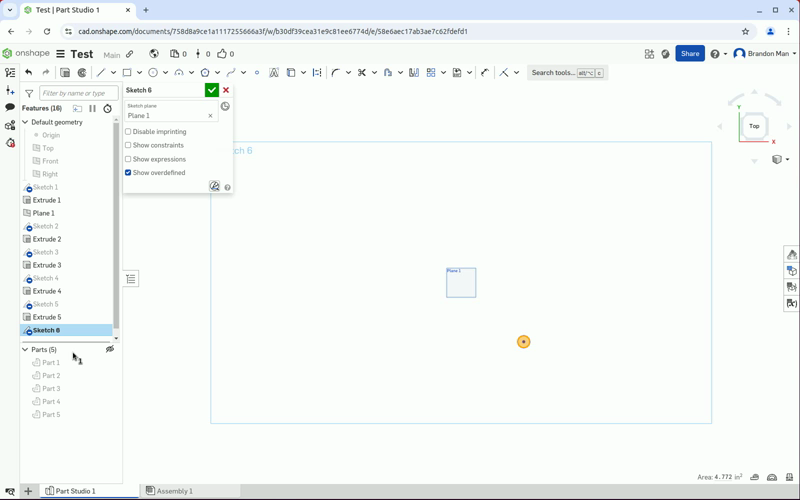
key(shift+y)
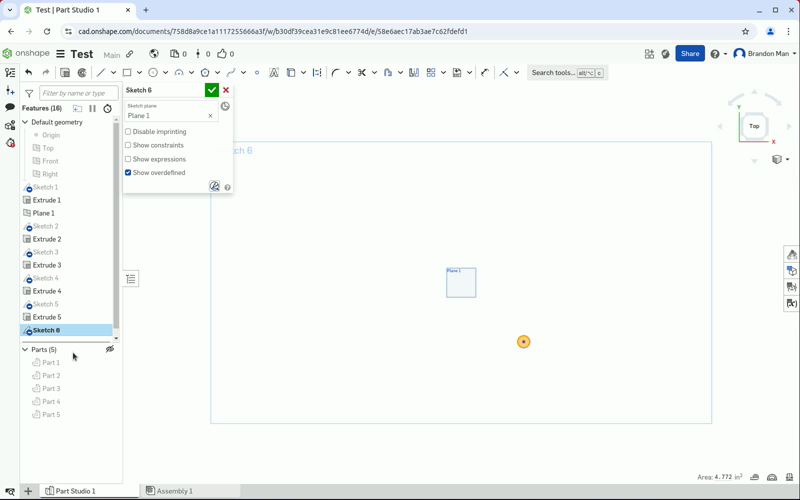
key(shift+e)
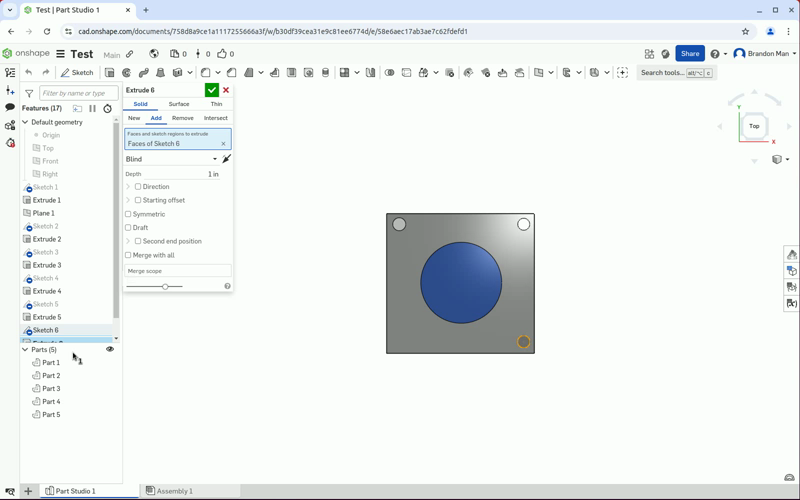
mouse_move(143, 106)
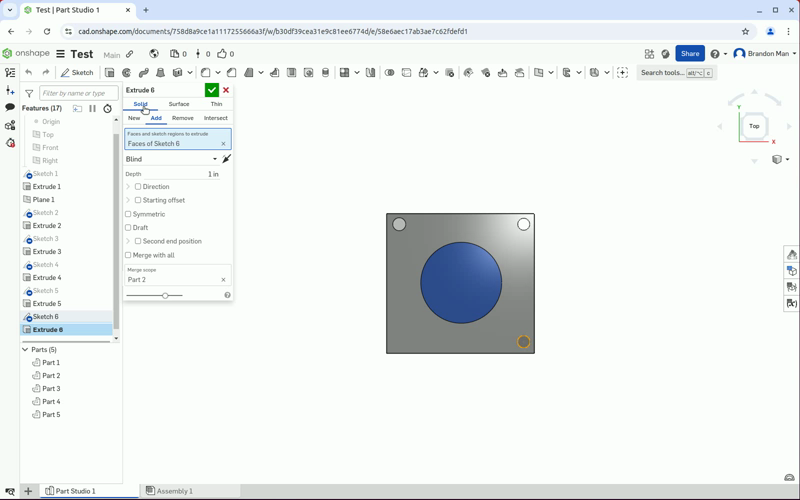
click(143, 106)
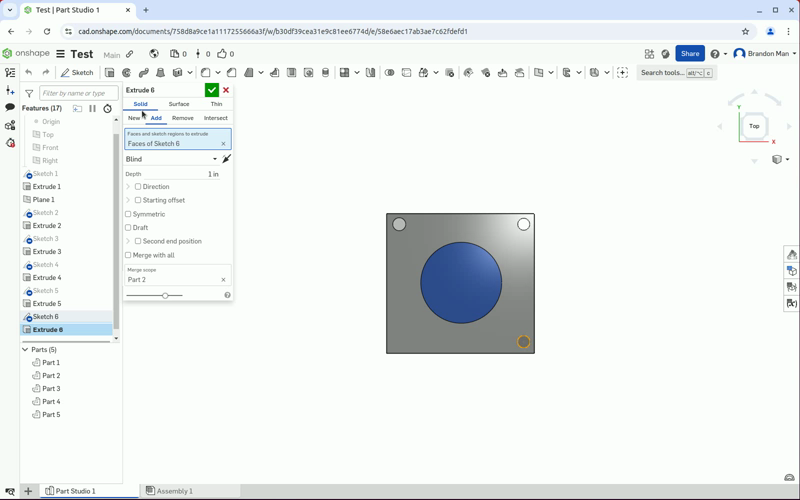
mouse_move(137, 120)
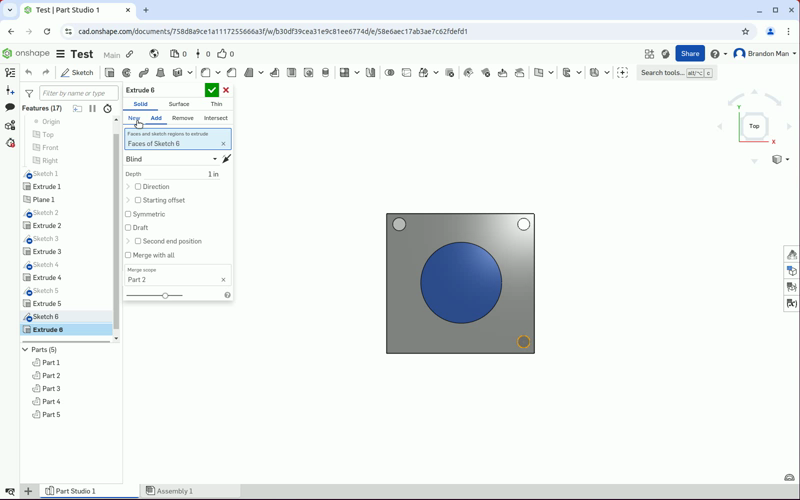
click(137, 120)
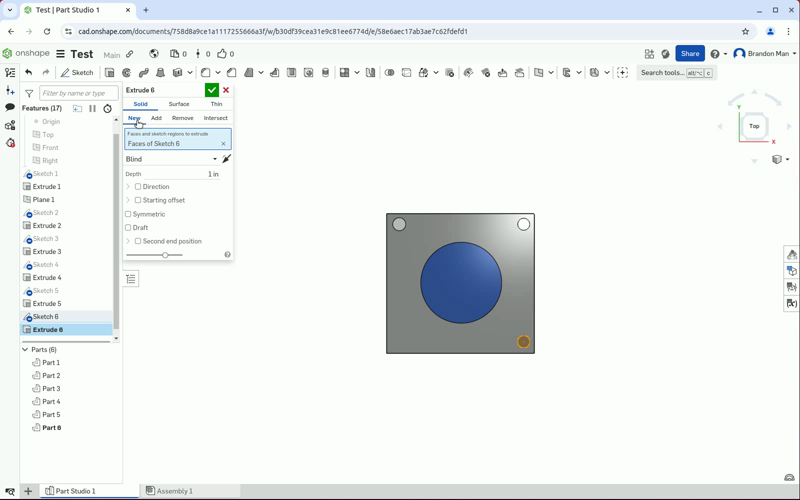
key(tab, 4)
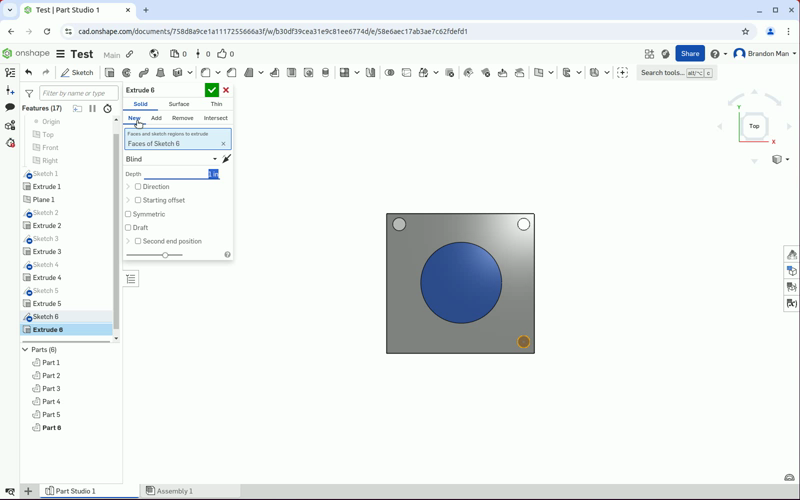
text(2.889)
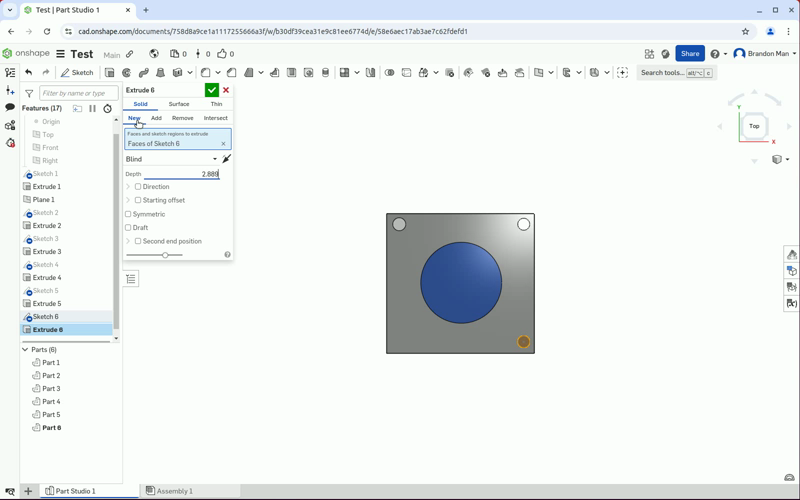
key(enter)
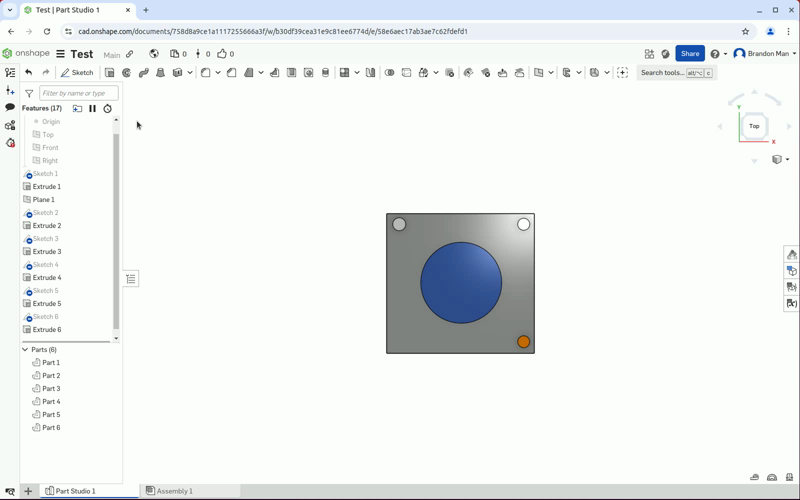
key(shift+h)
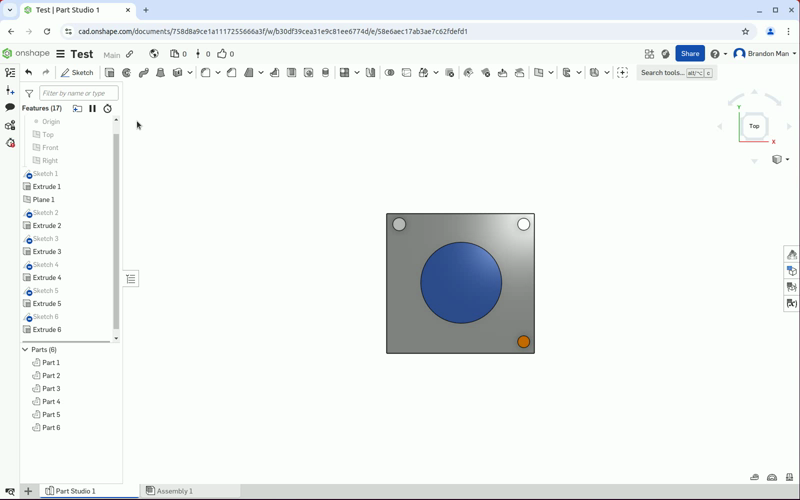
key(shift+h)
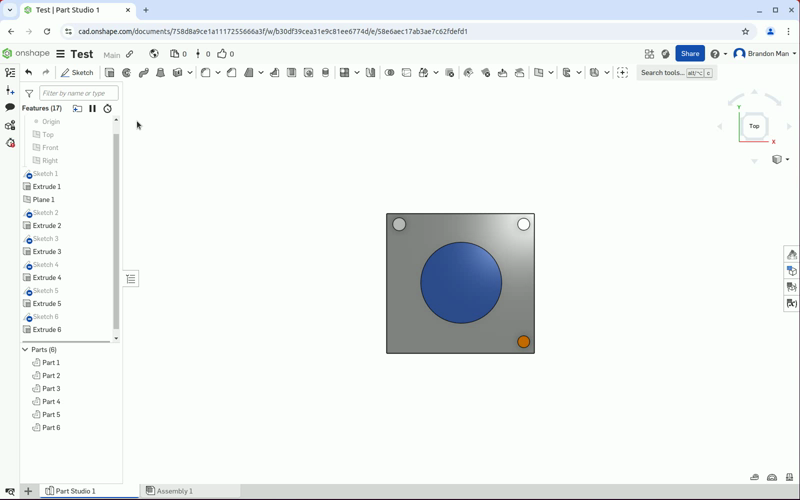
mouse_move(69, 176)
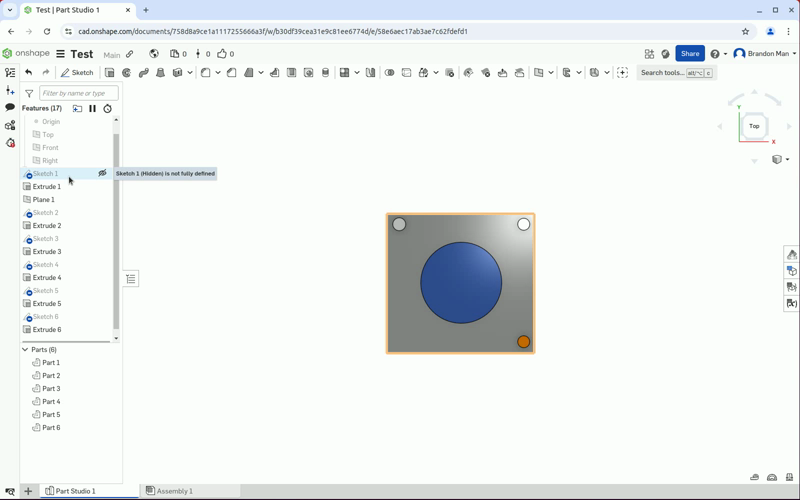
click(69, 176)
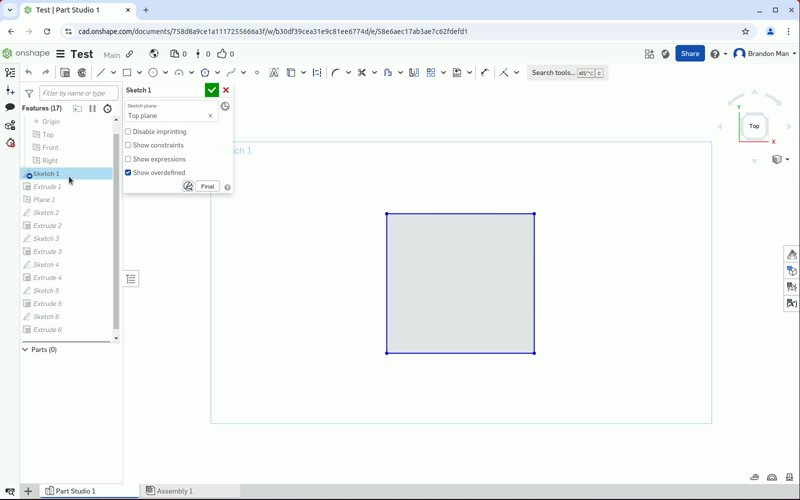
mouse_move(229, 92)
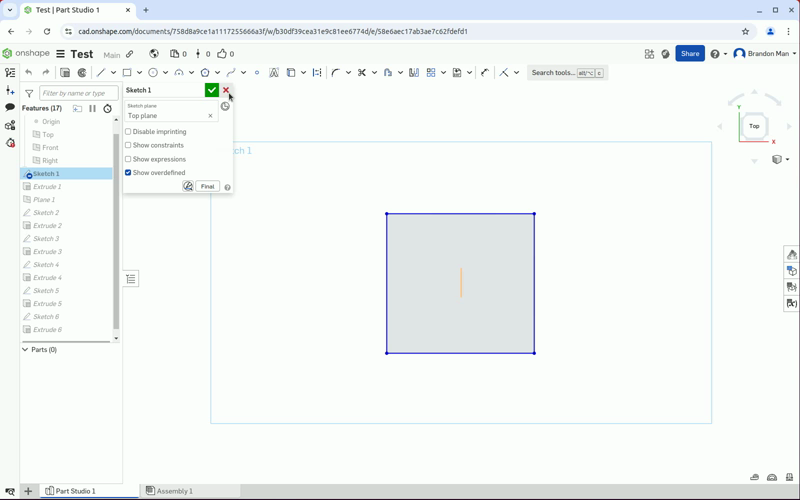
click(229, 92)
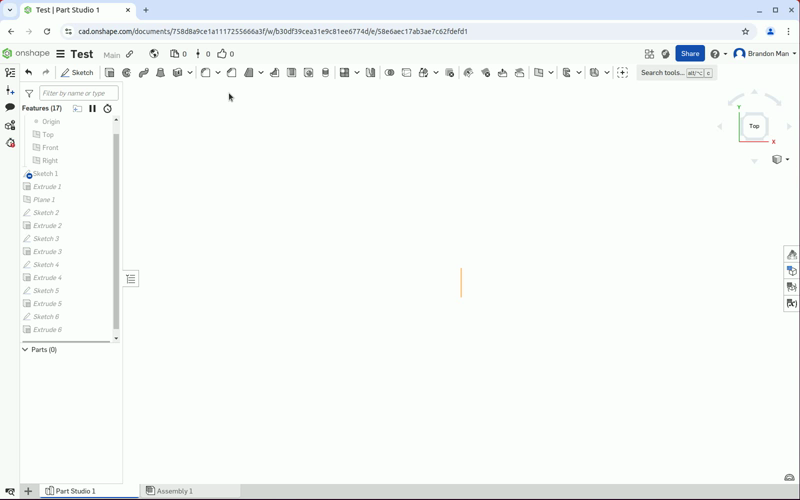
key(shift+s)
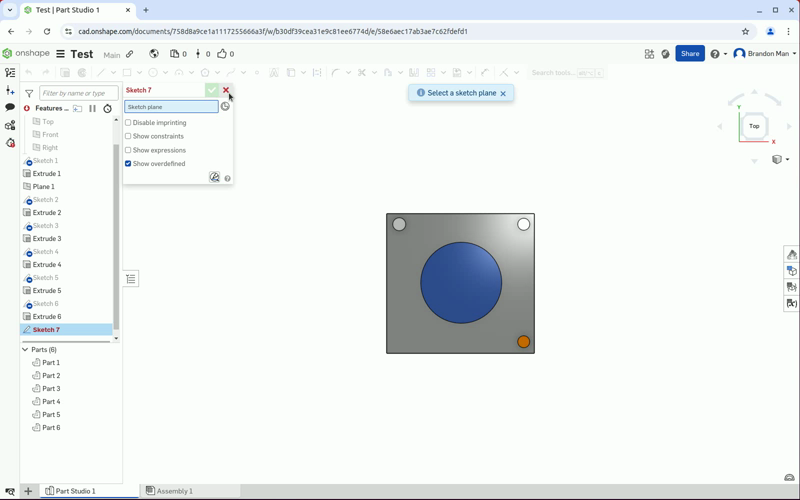
mouse_move(69, 189)
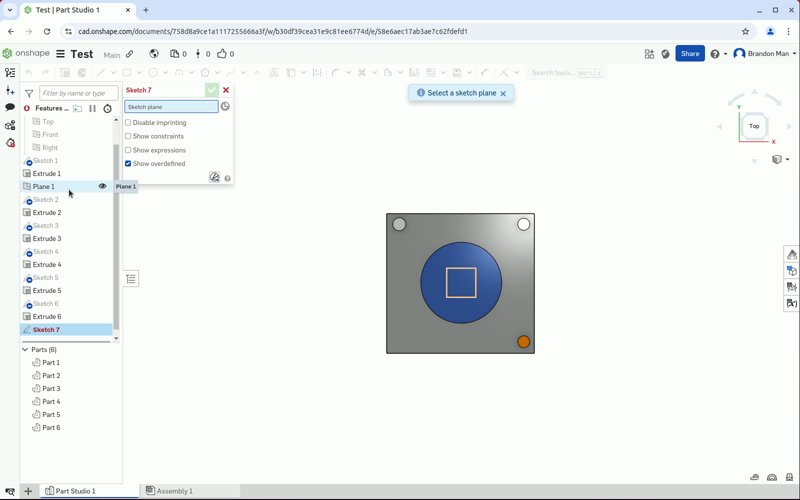
click(69, 189)
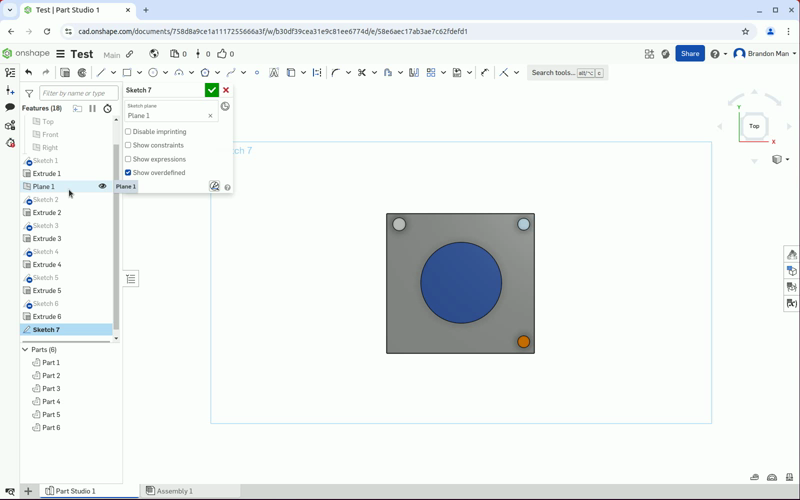
mouse_move(73, 352)
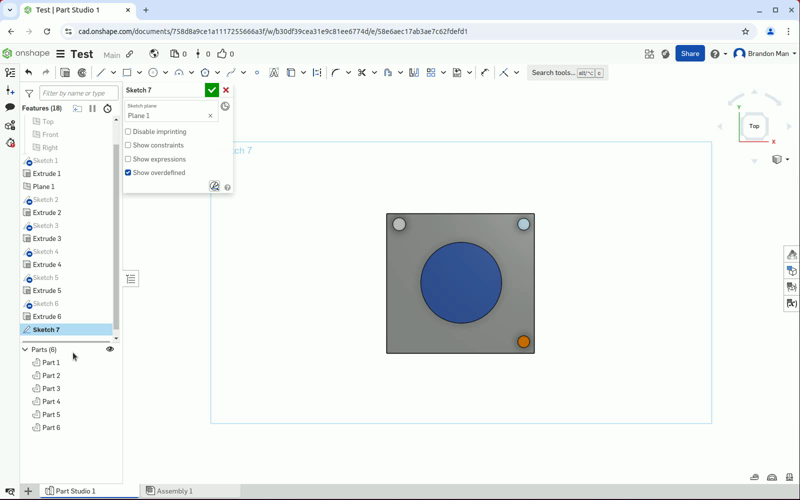
key(y)
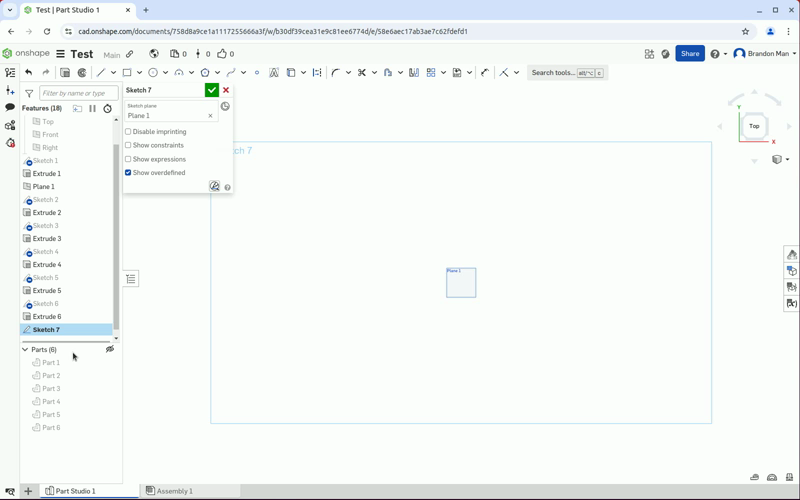
key(c)
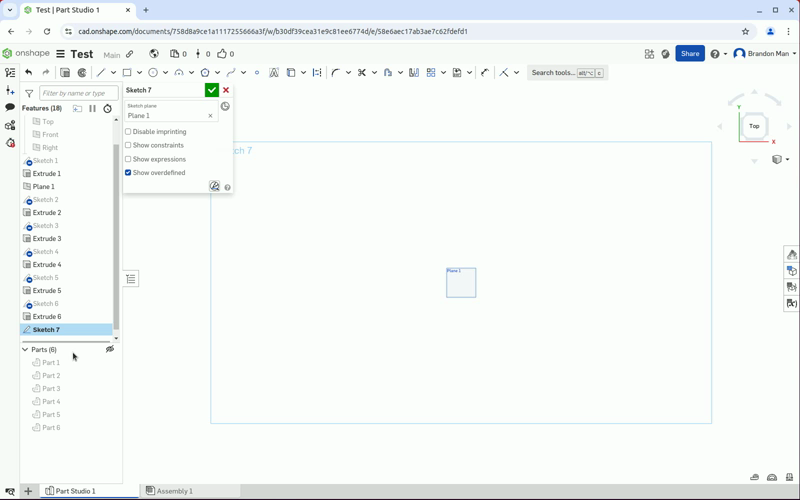
key_down(shift)
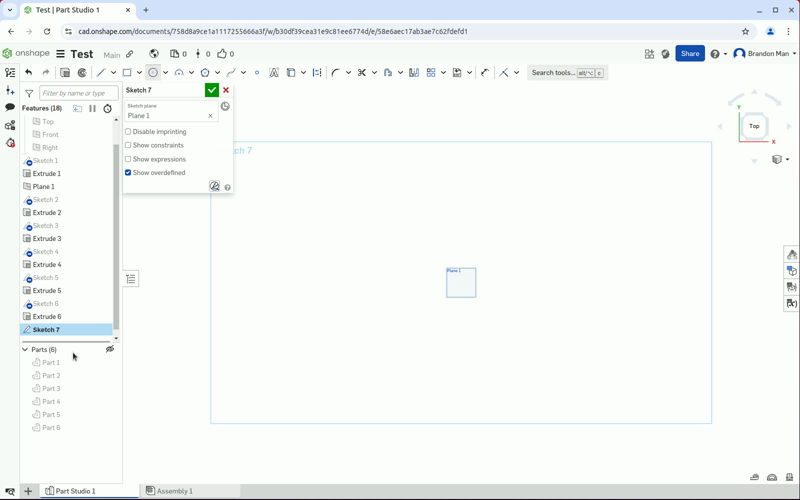
mouse_move(399, 341)
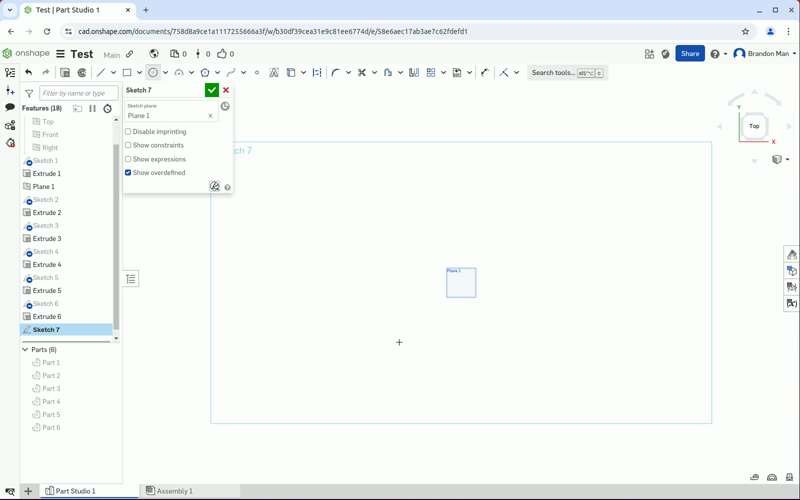
click(399, 341)
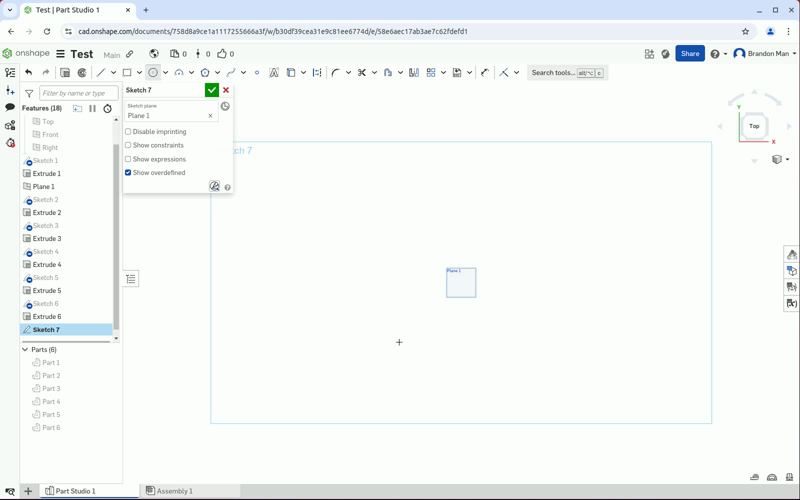
key_up(shift)
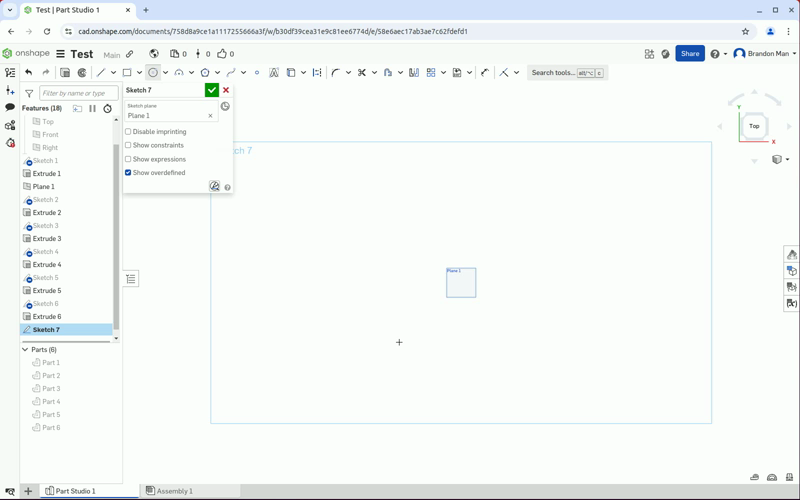
mouse_move(405, 341)
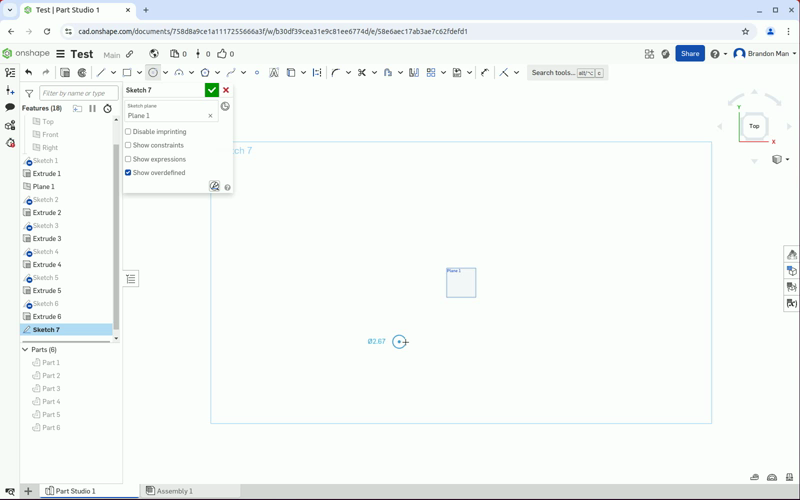
click(405, 341)
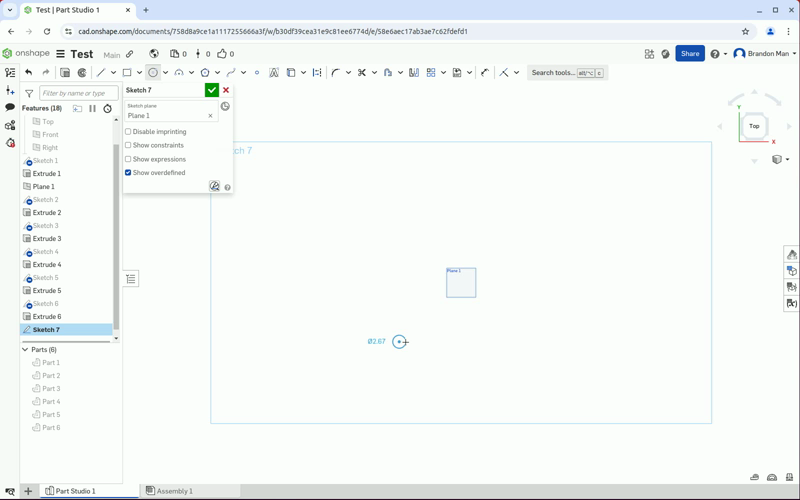
key(esc)
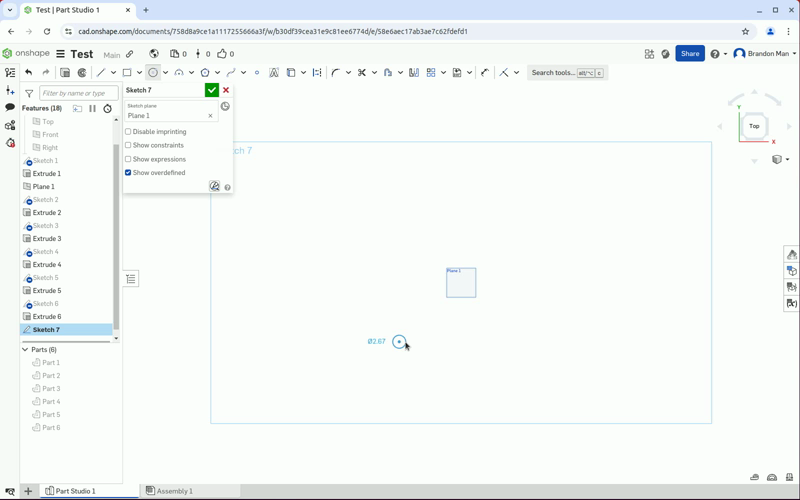
mouse_move(396, 343)
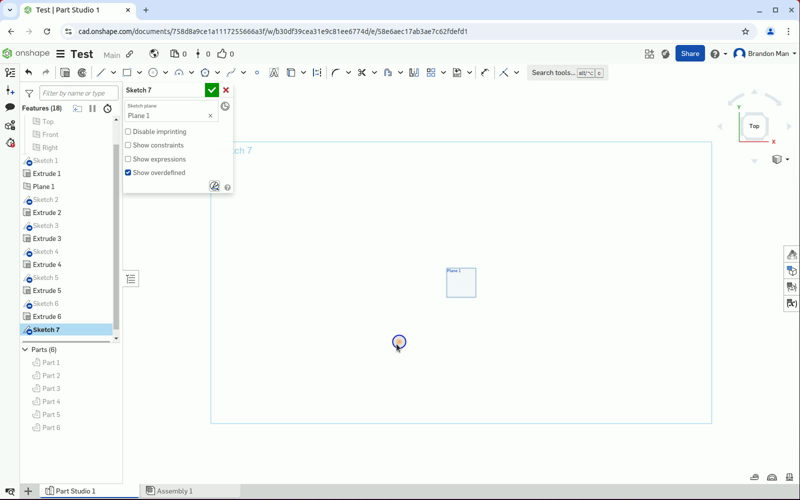
scroll(6)
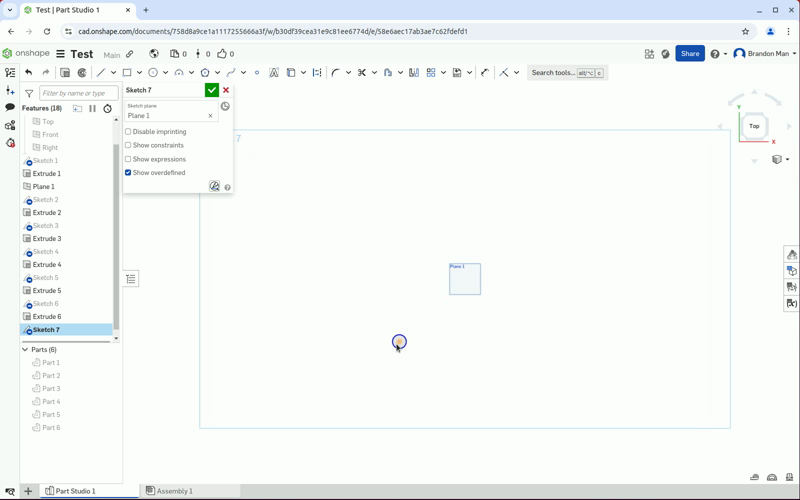
scroll(6)
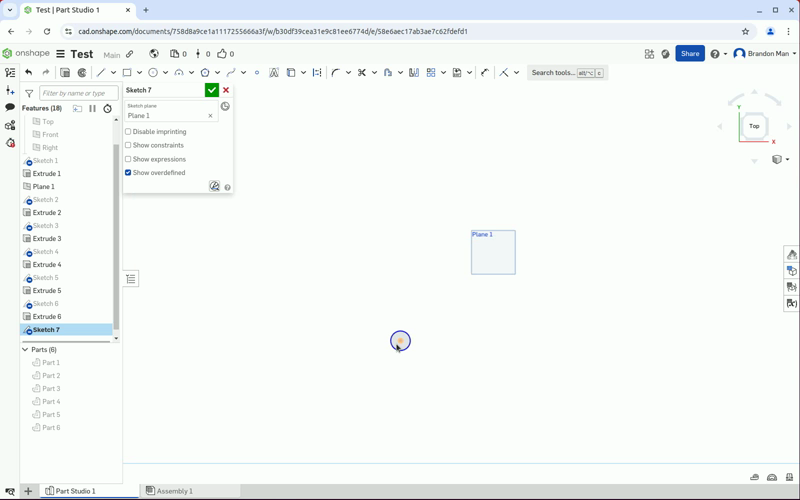
scroll(6)
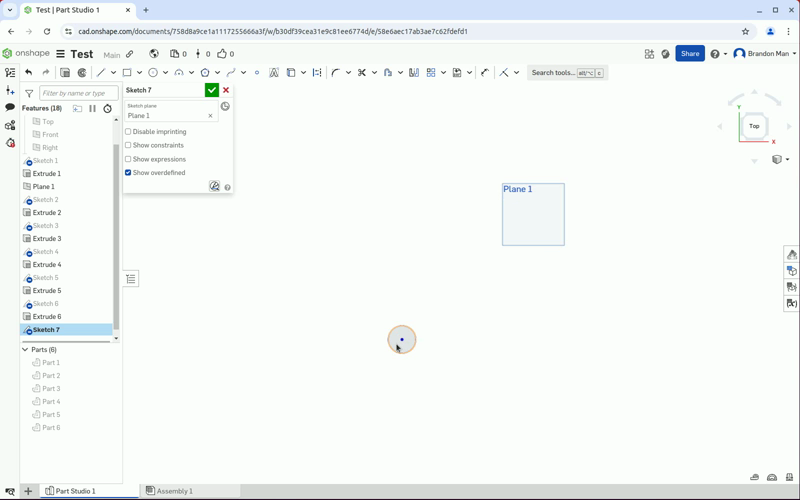
scroll(6)
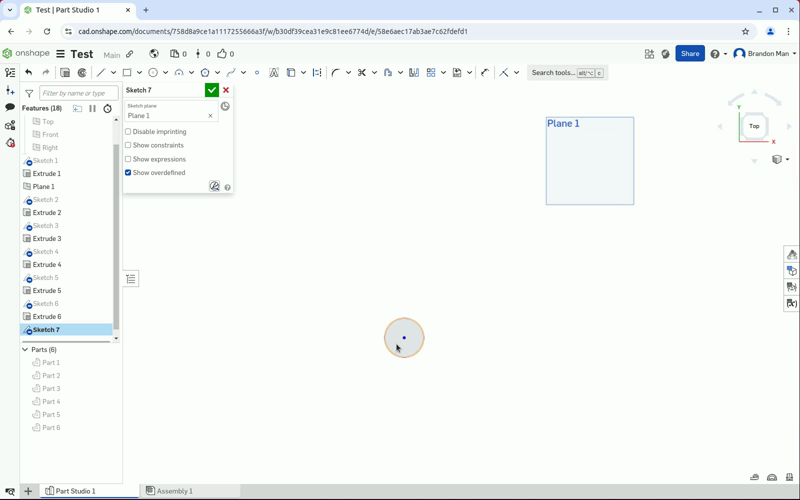
scroll(6)
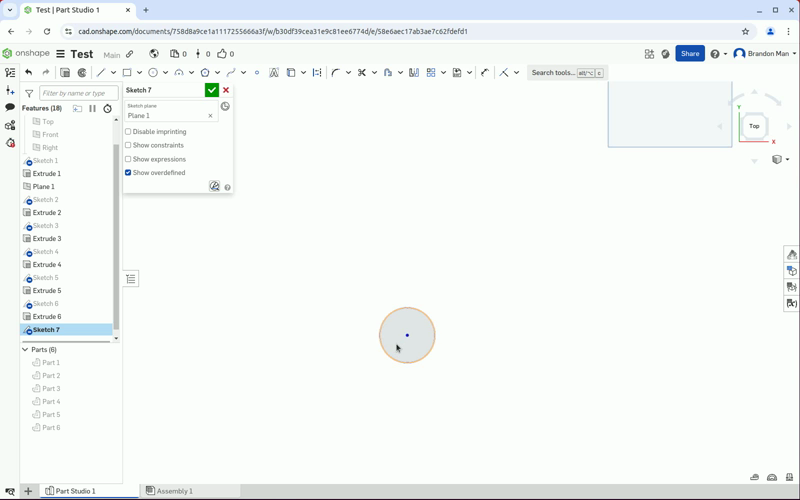
scroll(6)
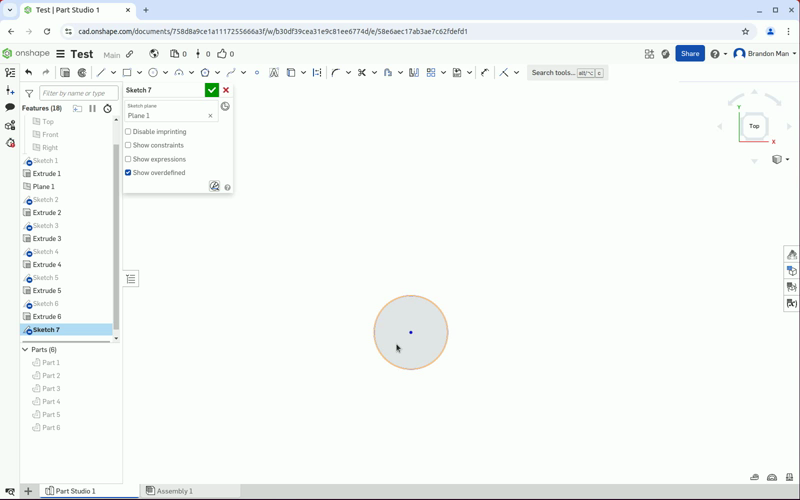
scroll(6)
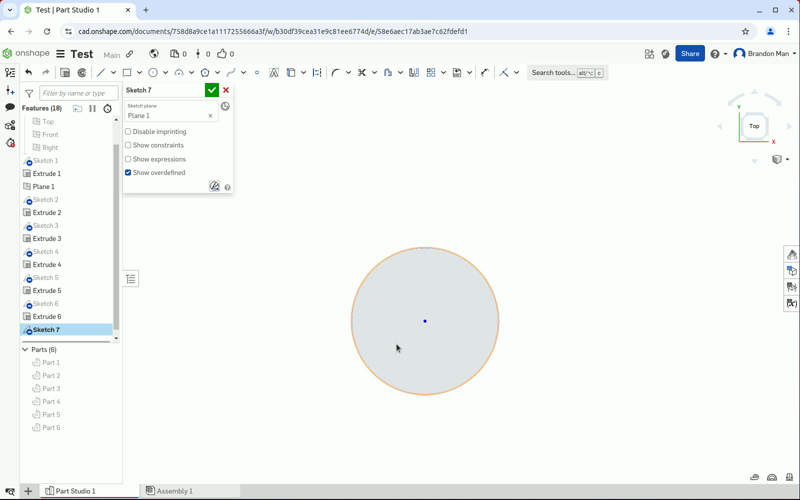
click(396, 343)
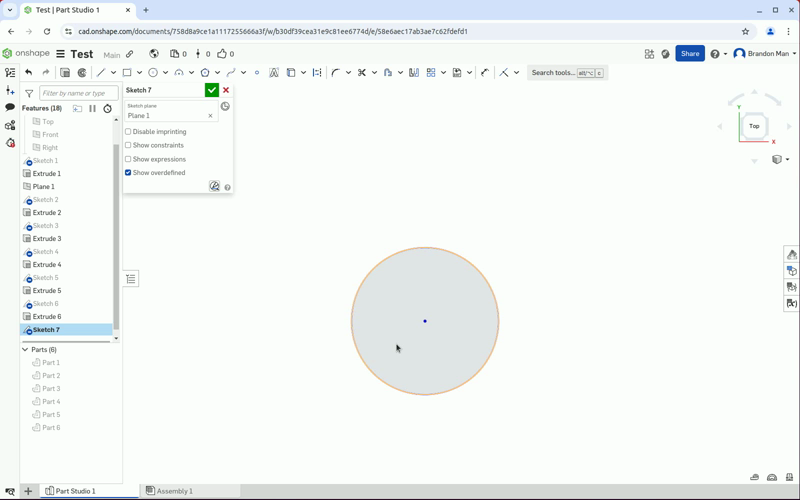
scroll(-6)
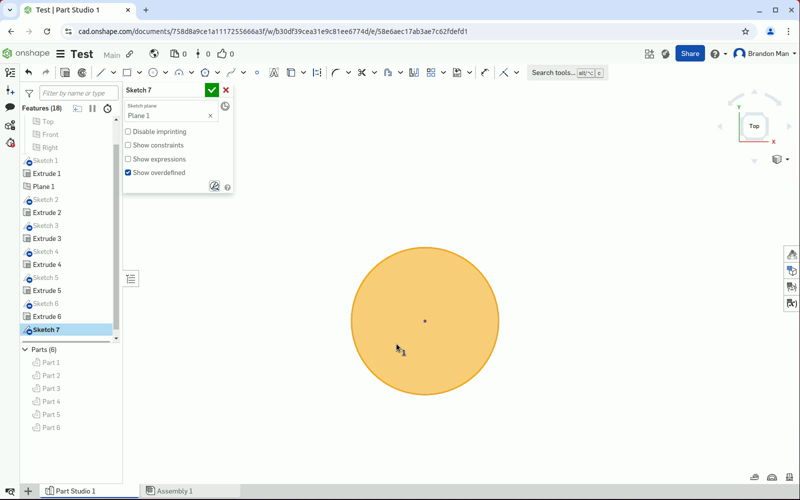
scroll(-6)
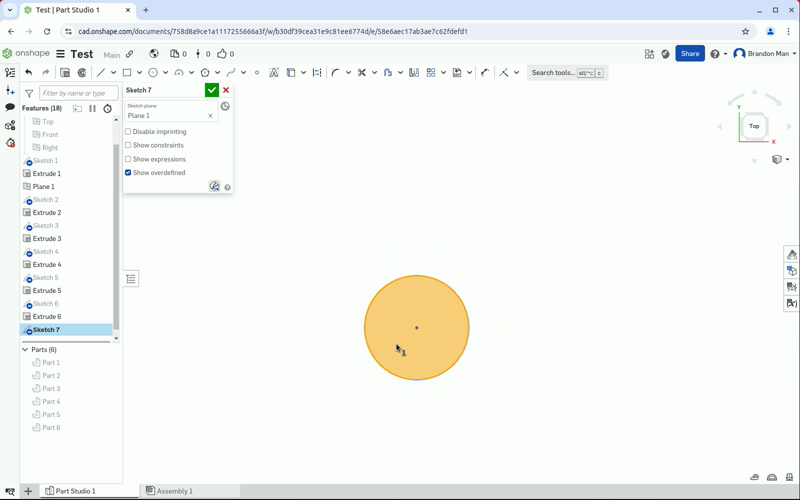
scroll(-6)
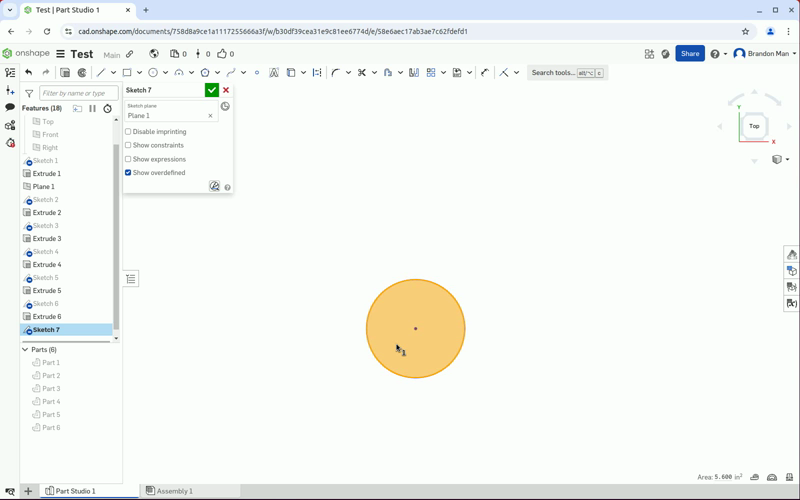
scroll(-6)
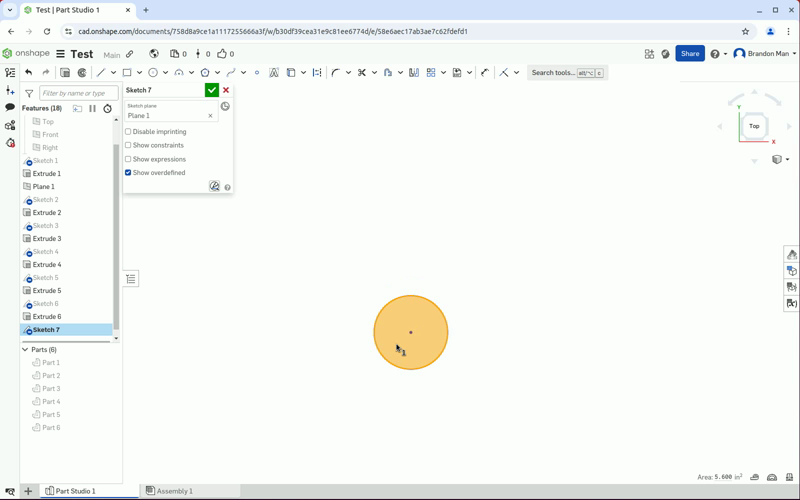
scroll(-6)
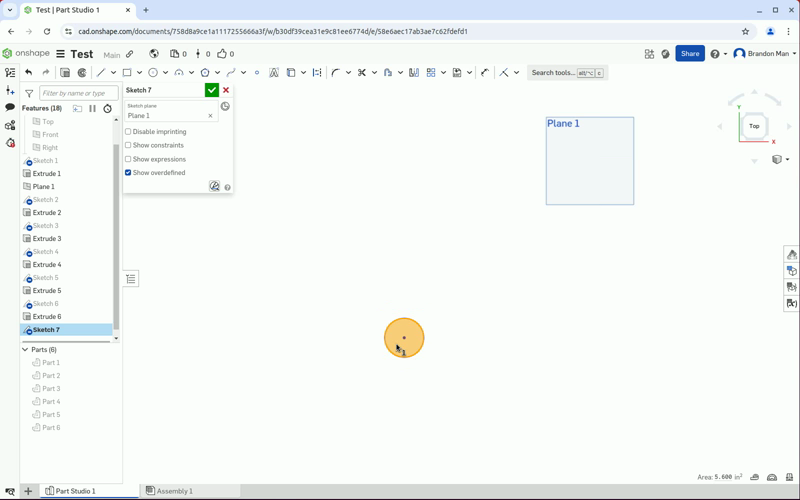
scroll(-6)
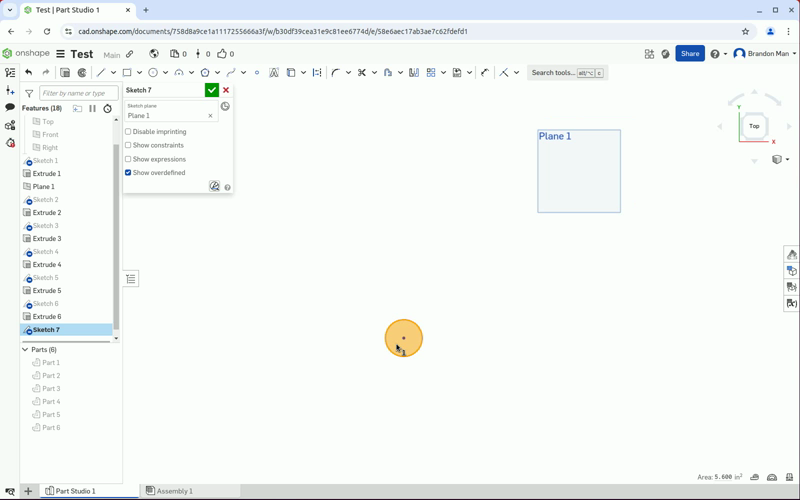
scroll(-6)
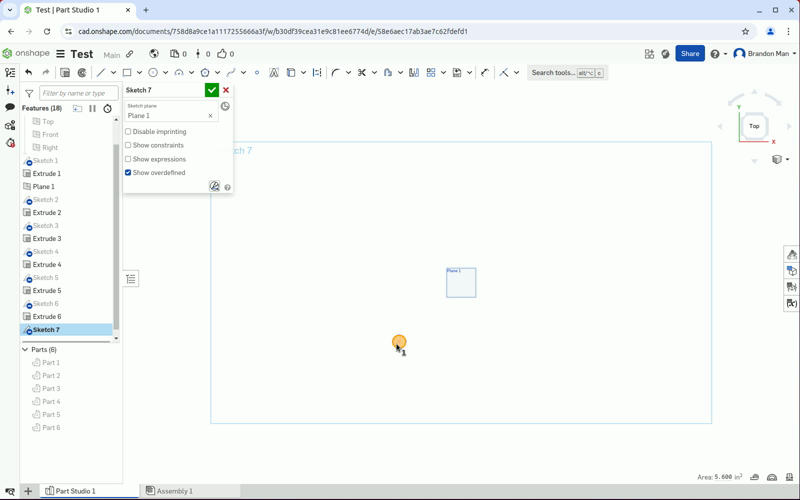
mouse_move(73, 352)
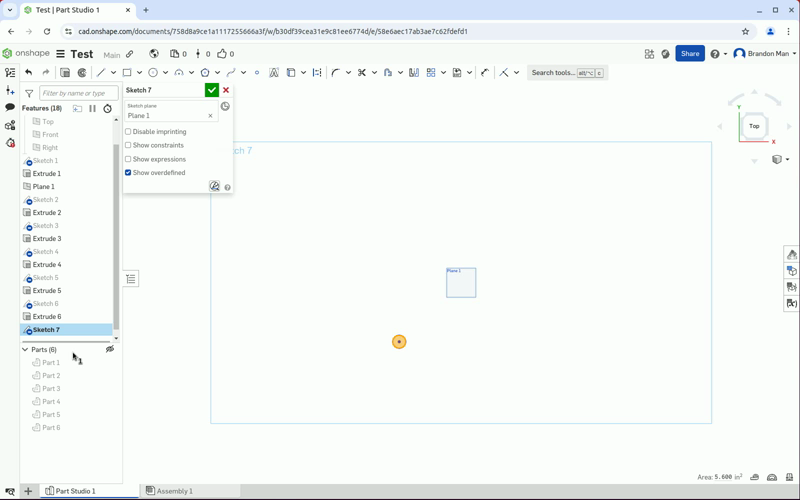
key(shift+y)
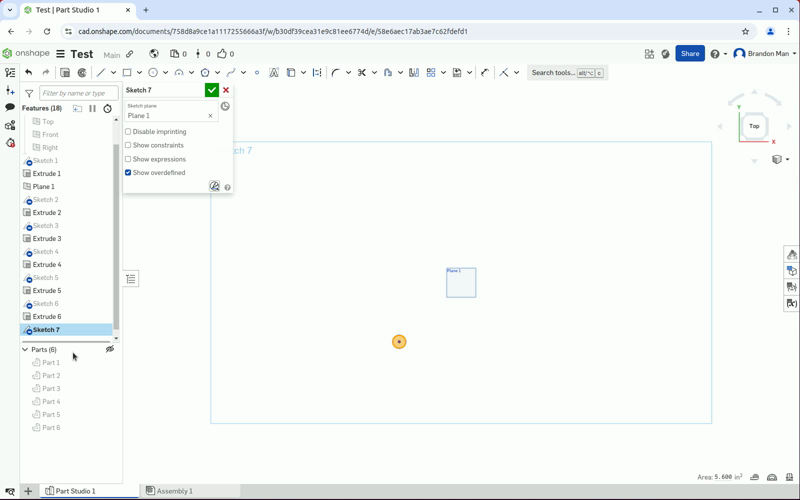
key(shift+e)
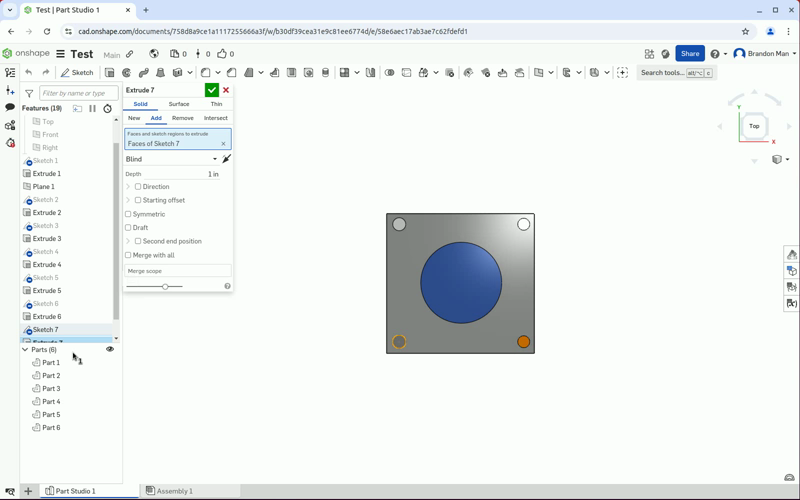
mouse_move(143, 106)
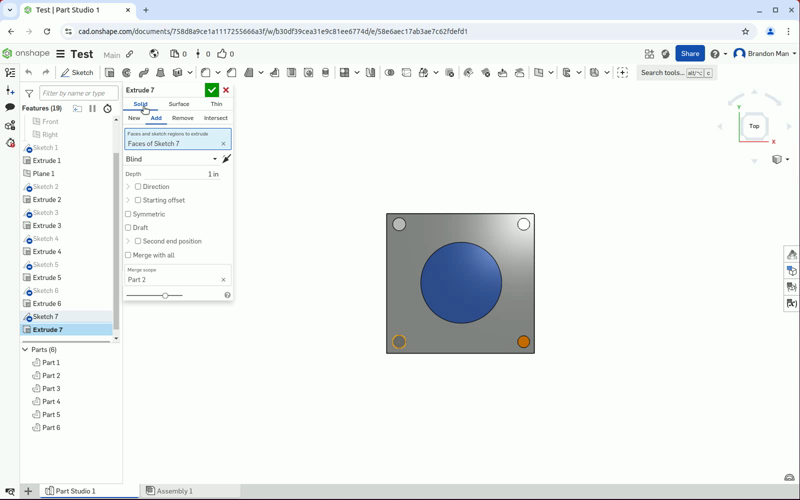
click(143, 106)
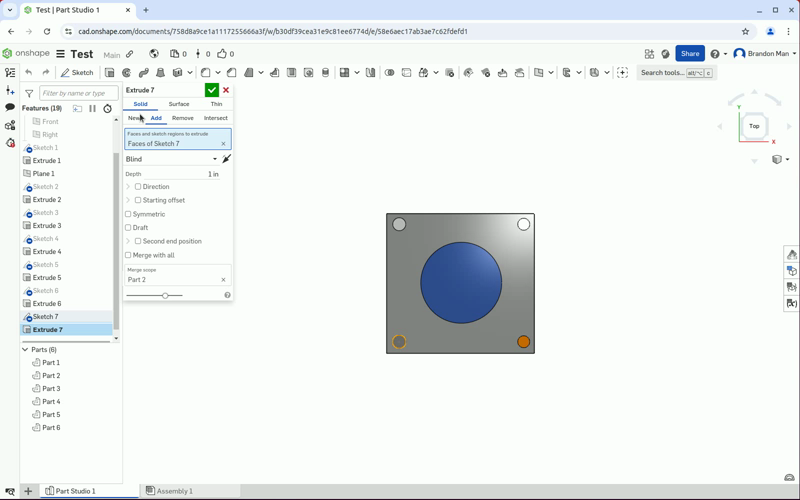
mouse_move(137, 120)
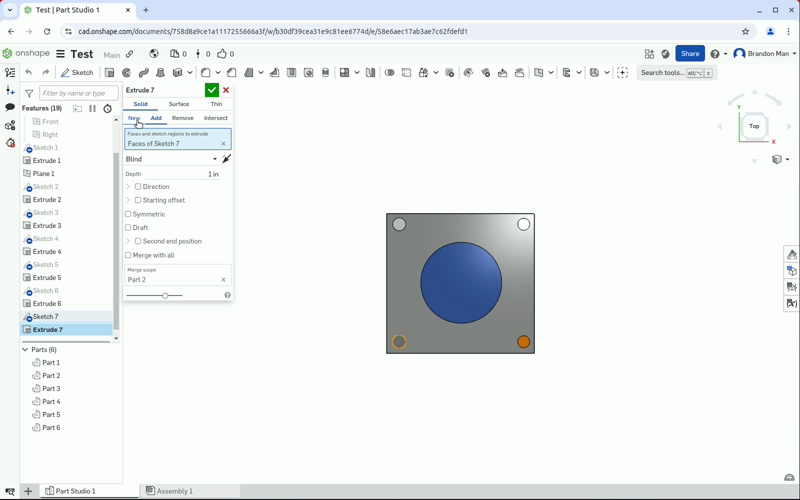
click(137, 120)
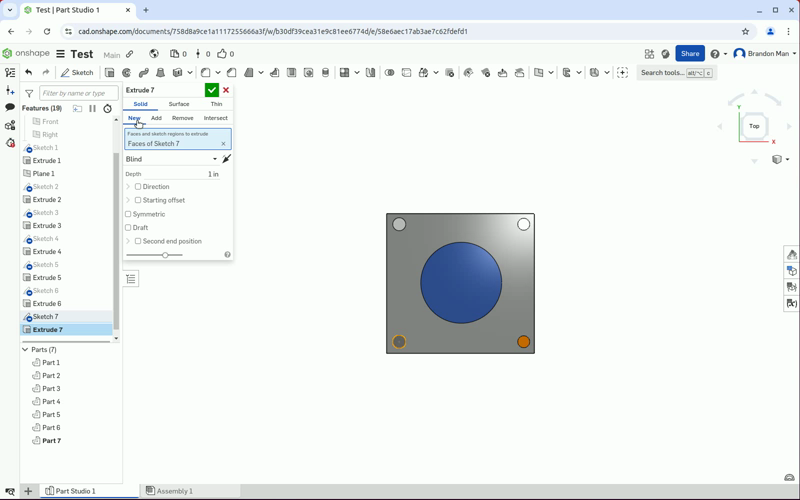
key(tab, 4)
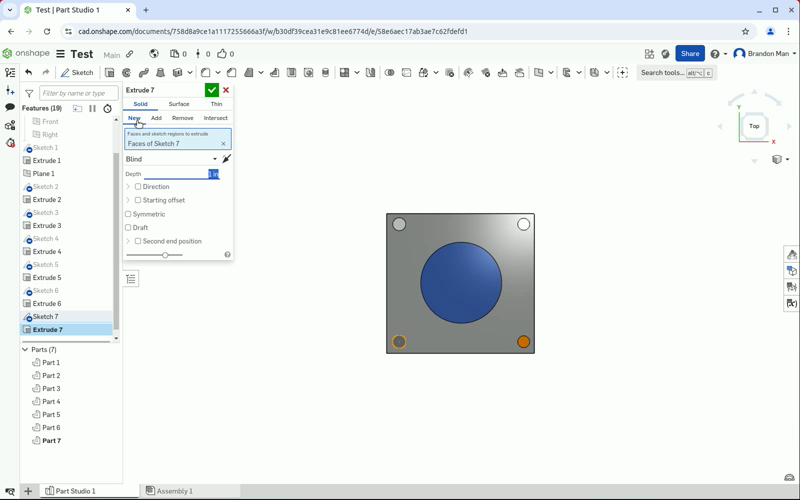
text(2.889)
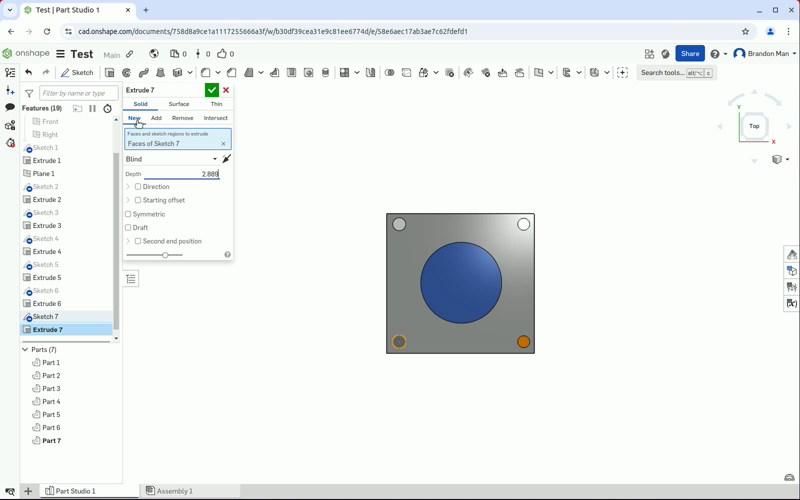
key(enter)
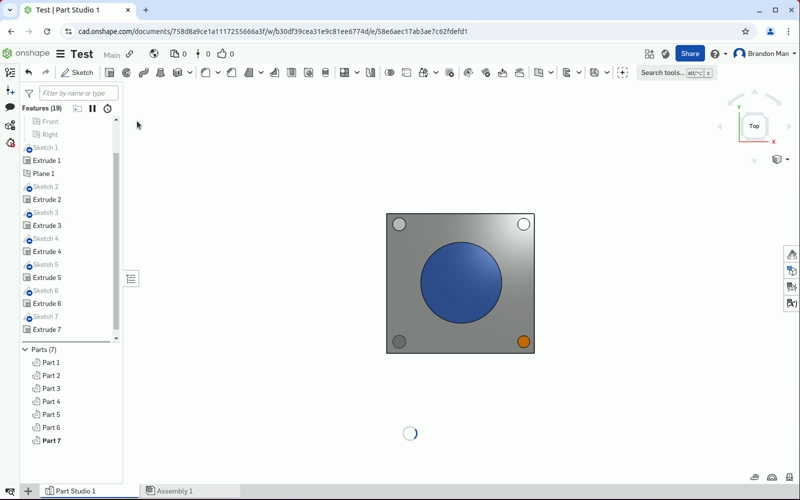
key(shift+h)
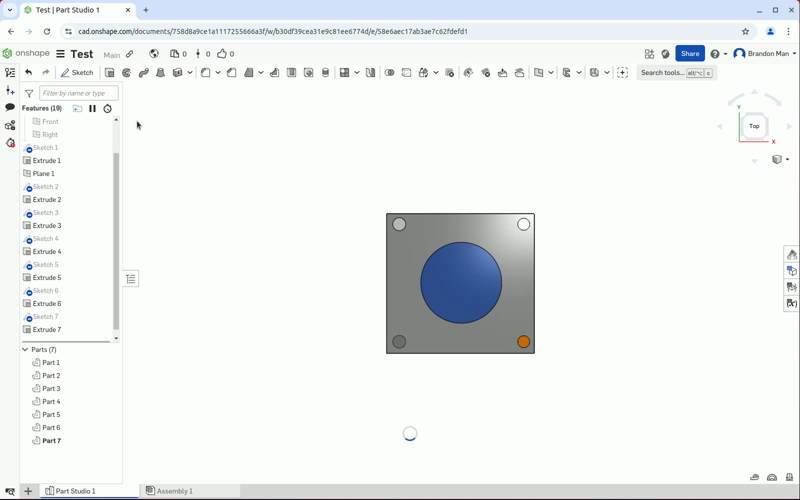
key(shift+h)
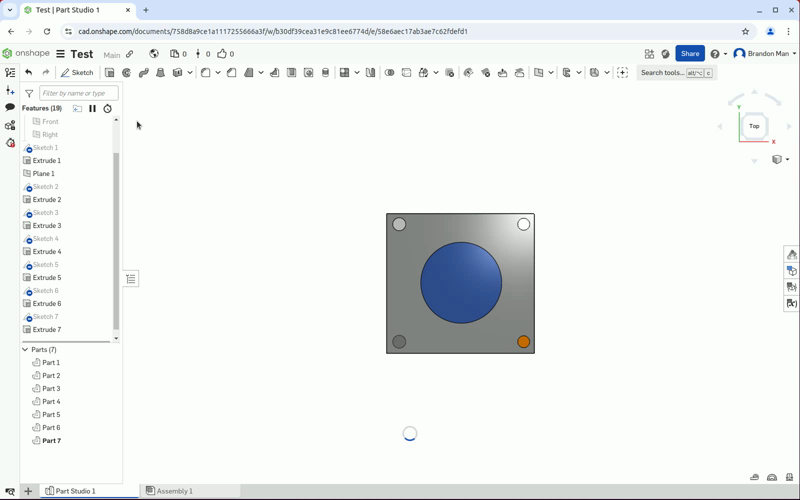
key(shift+7)
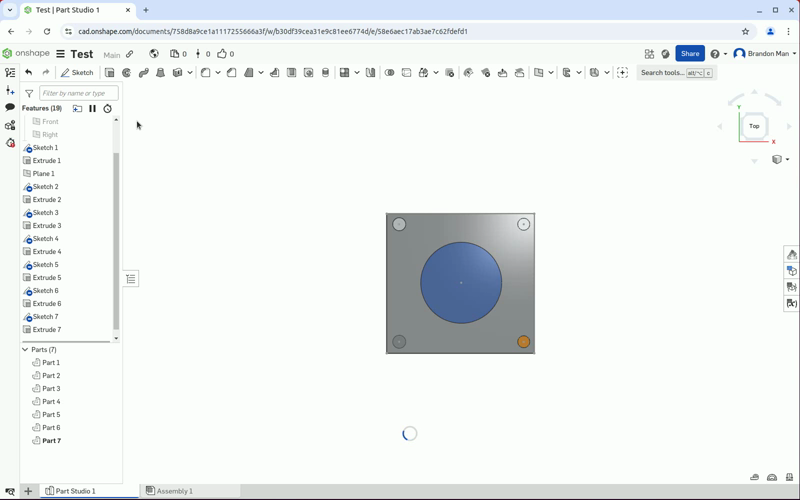
key(up, 3)
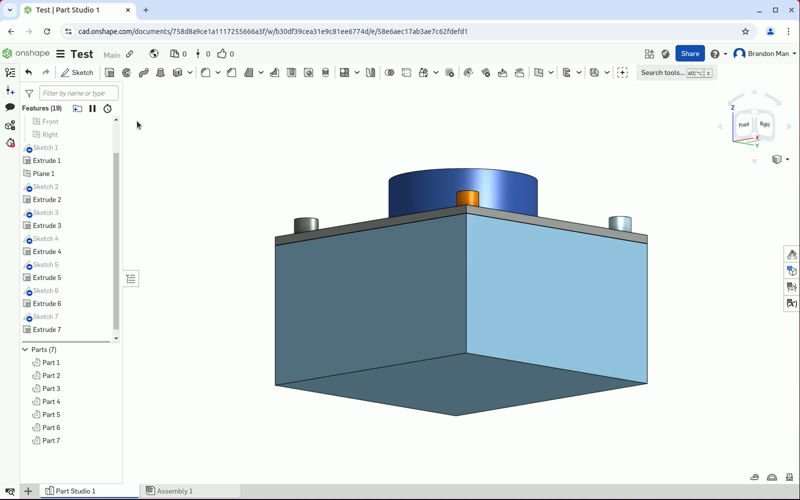
key(left, 3)
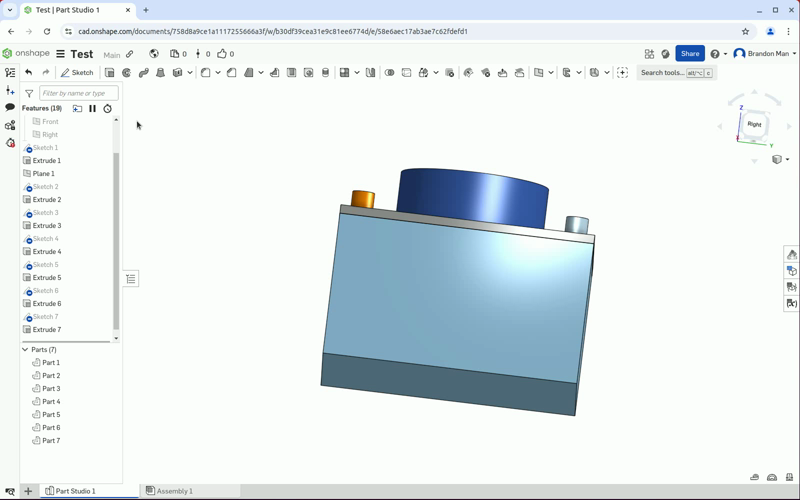
key(right, 3)
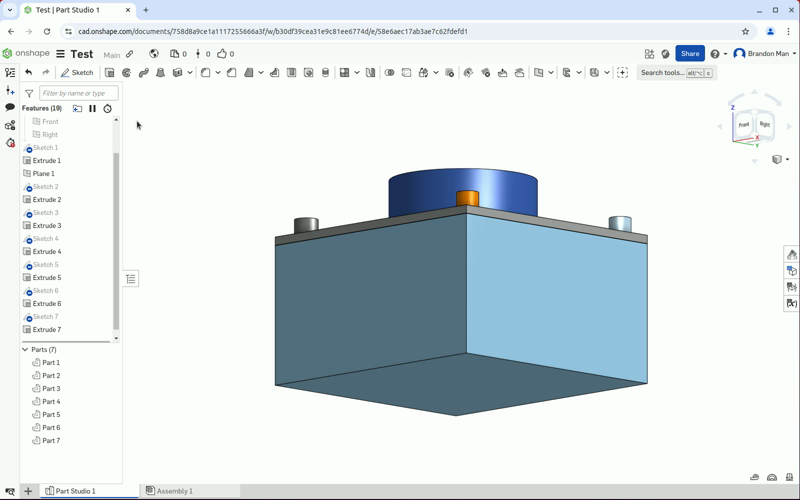
key(down, 3)
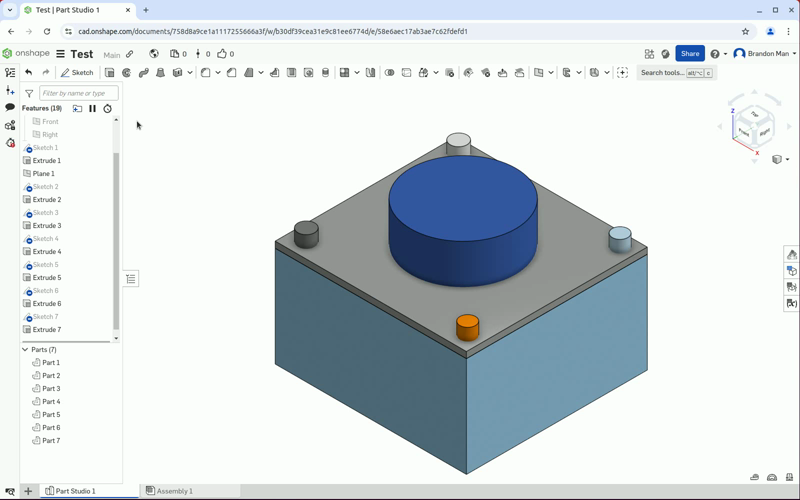
mouse_move(69, 150)
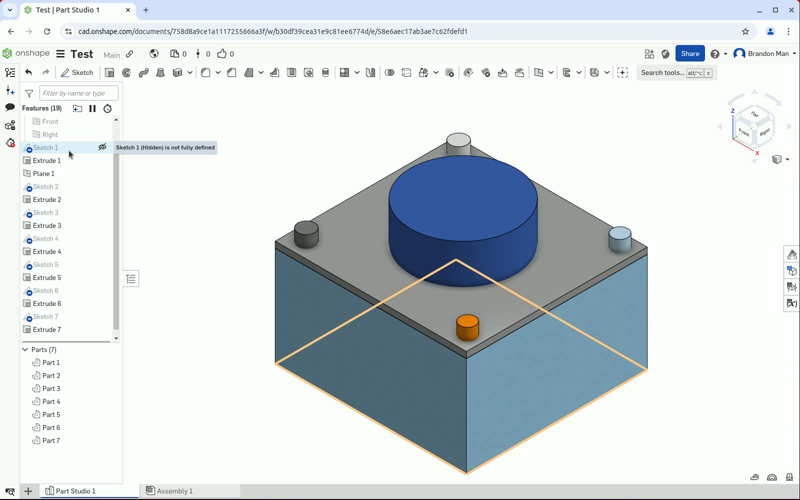
click(69, 150)